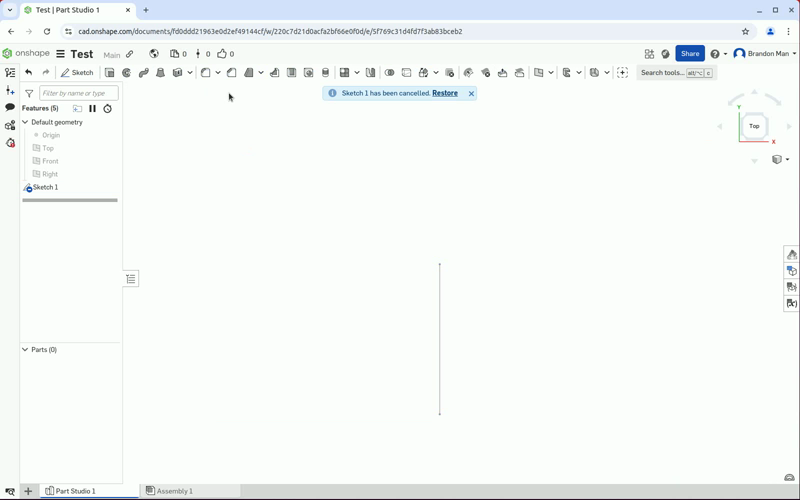
key(shift+h)
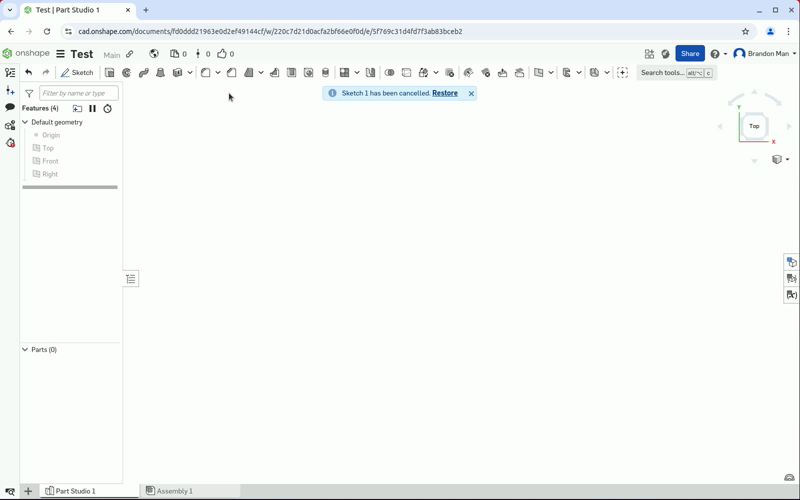
mouse_move(73, 352)
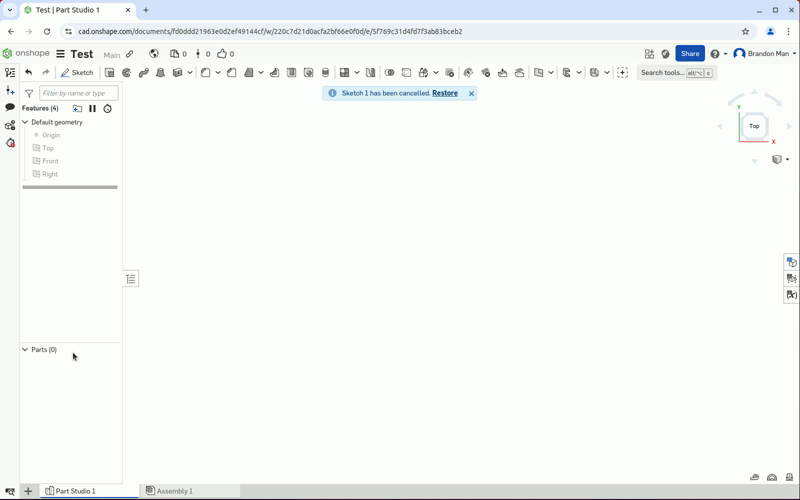
key(y)
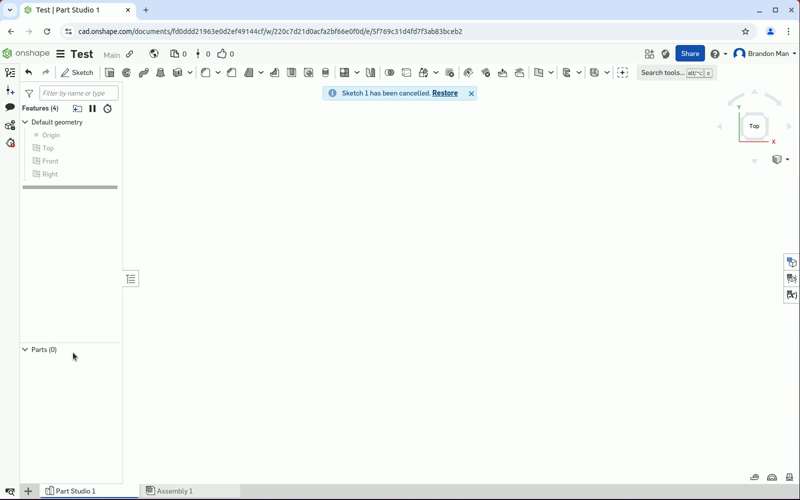
key(shift+p)
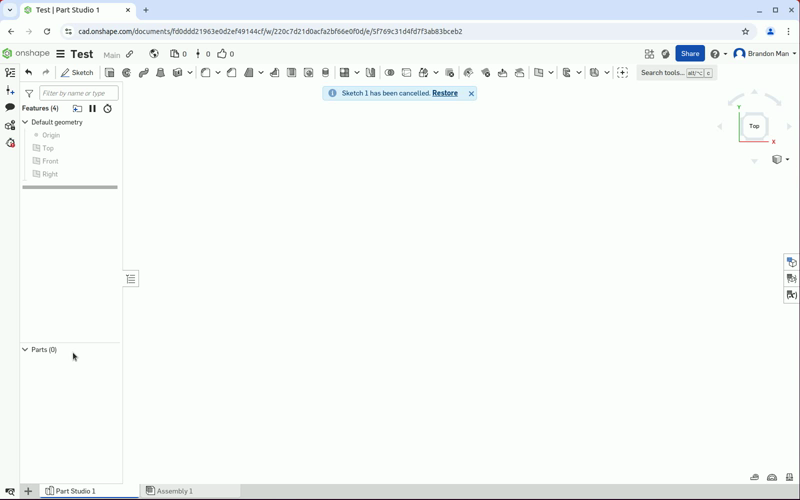
key(space)
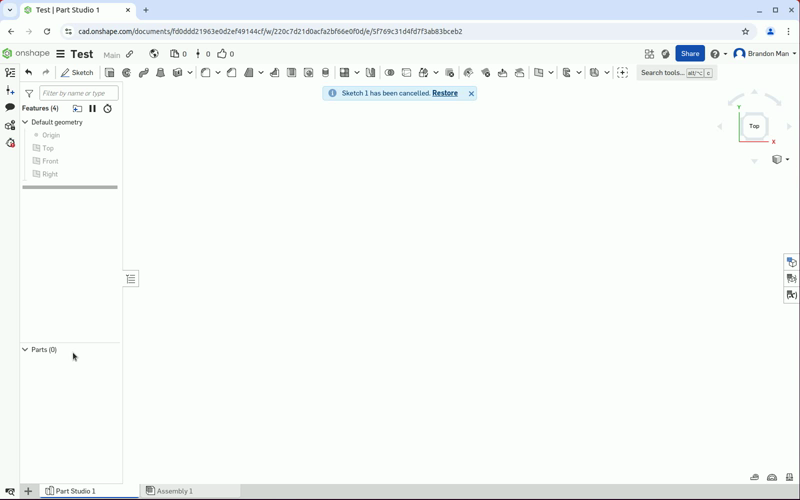
key_down(shift)
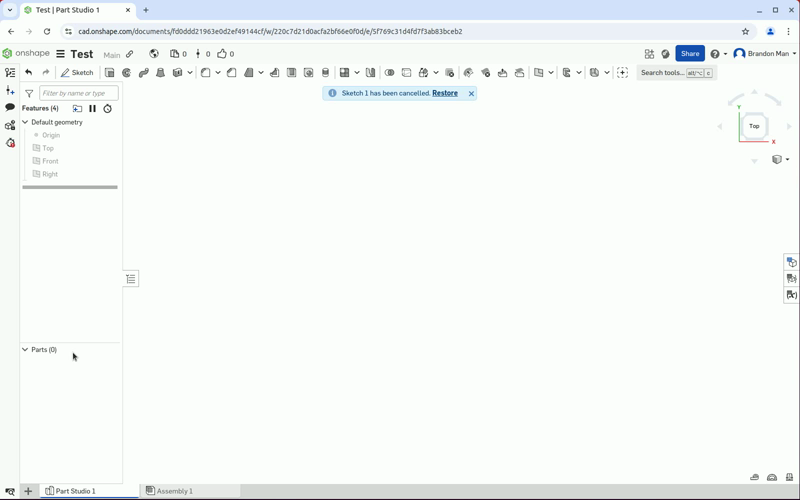
key(up)
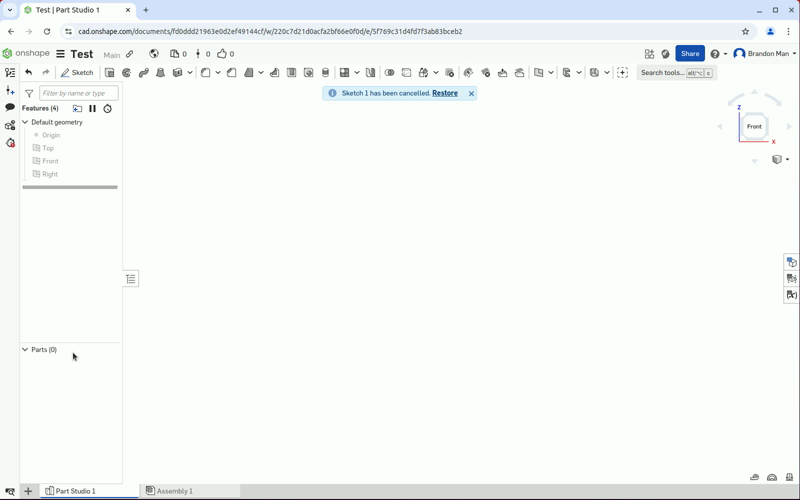
key_up(shift)
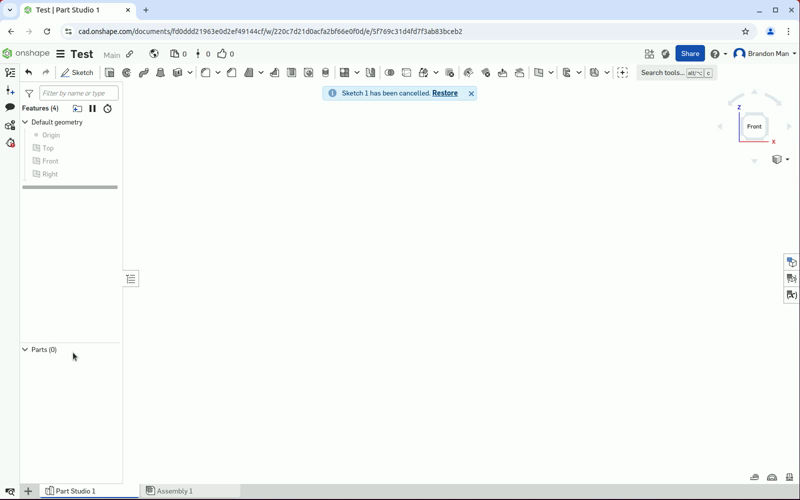
key(space)
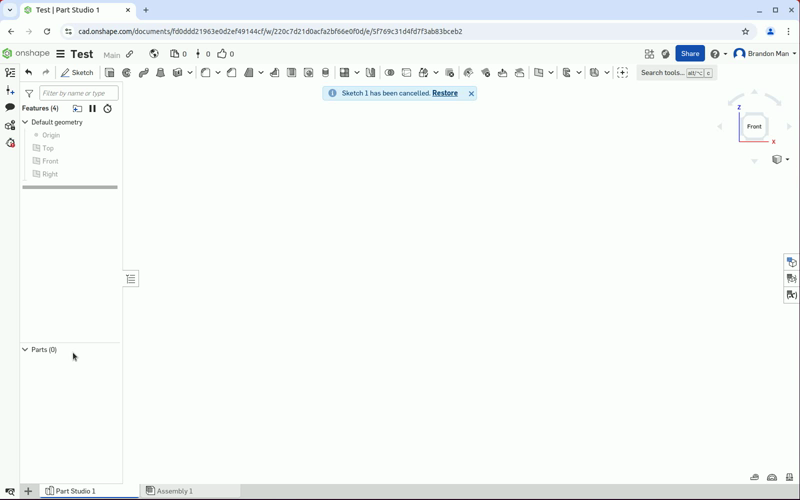
key_down(shift)
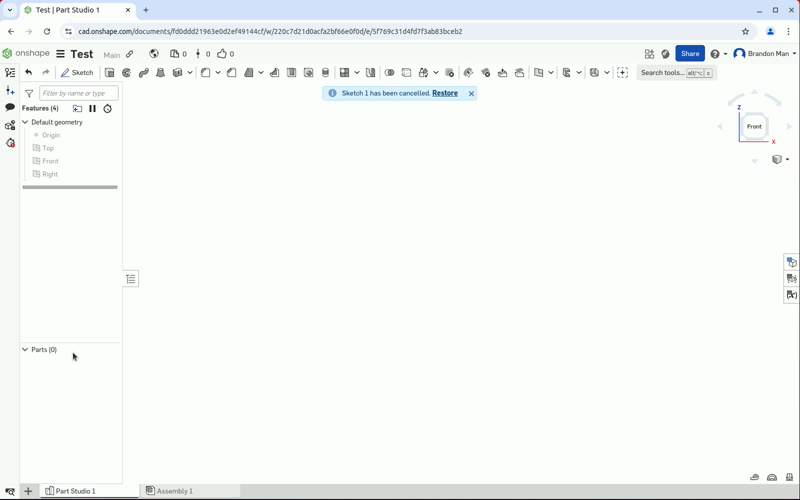
key(left)
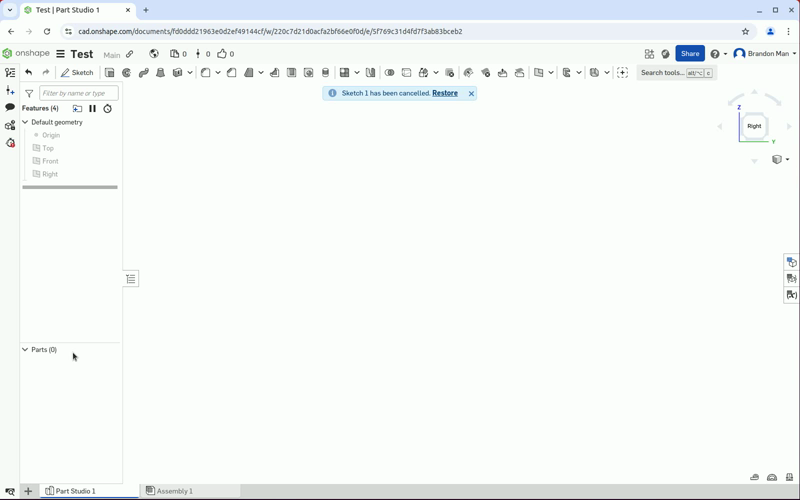
key_up(shift)
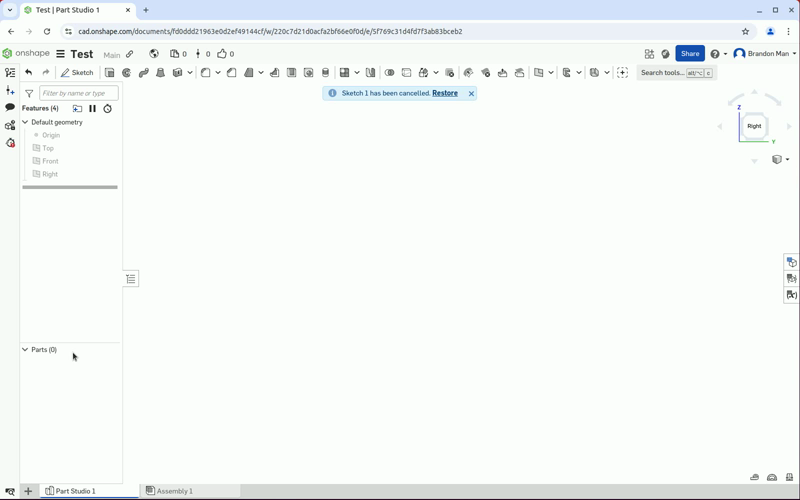
mouse_move(73, 352)
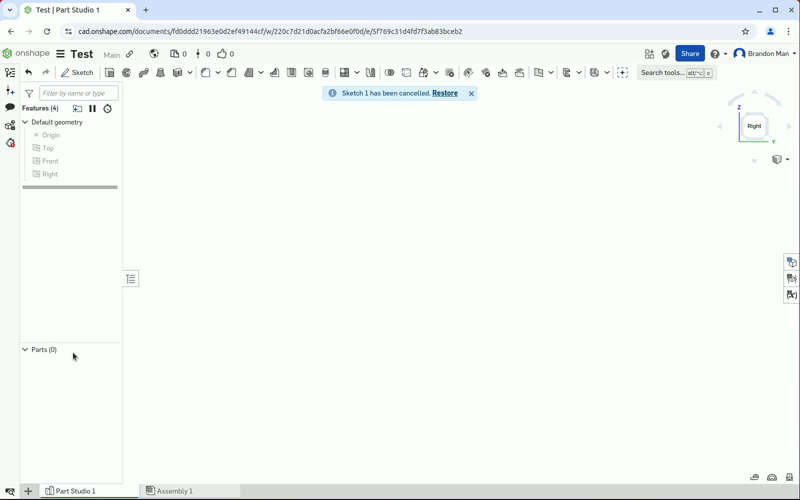
key(shift+y)
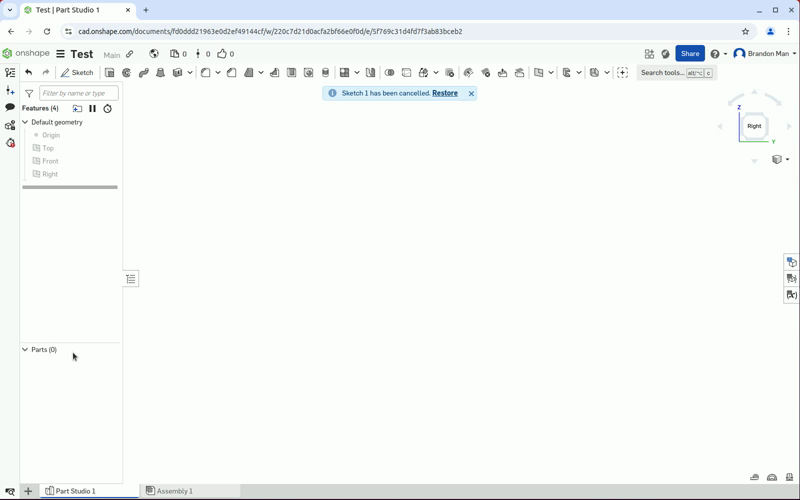
key(shift+s)
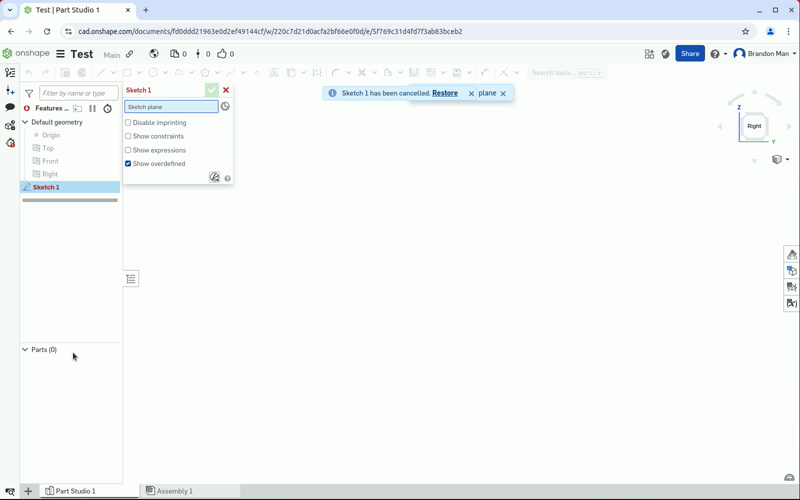
mouse_move(73, 176)
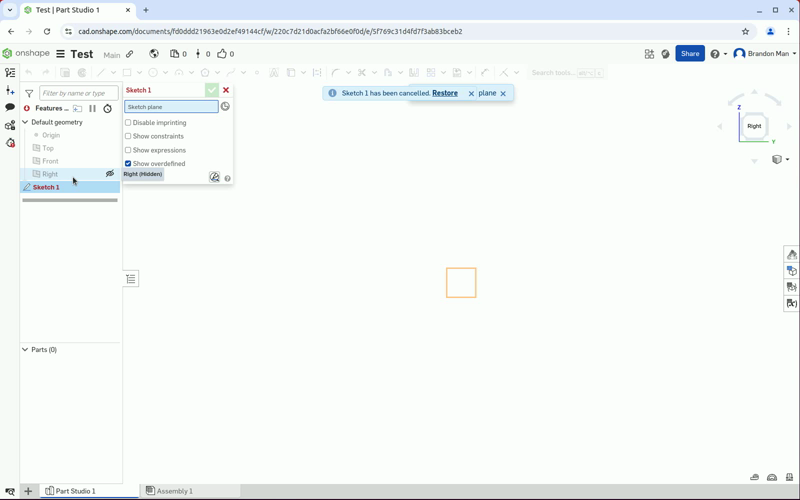
click(73, 176)
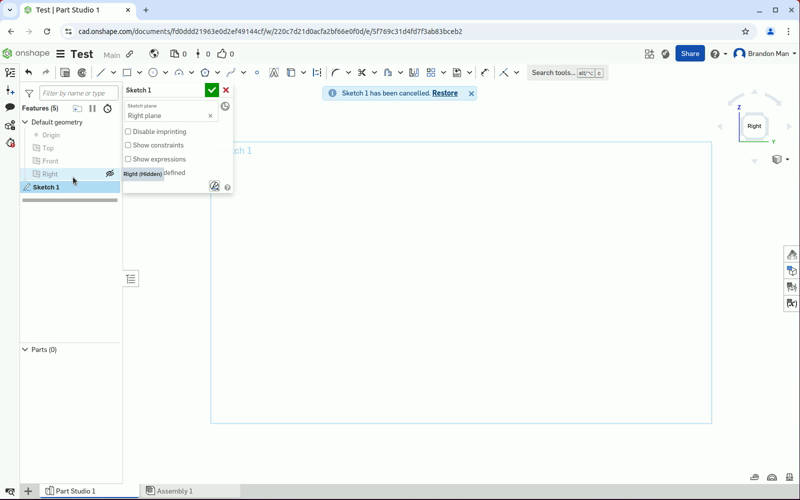
mouse_move(73, 352)
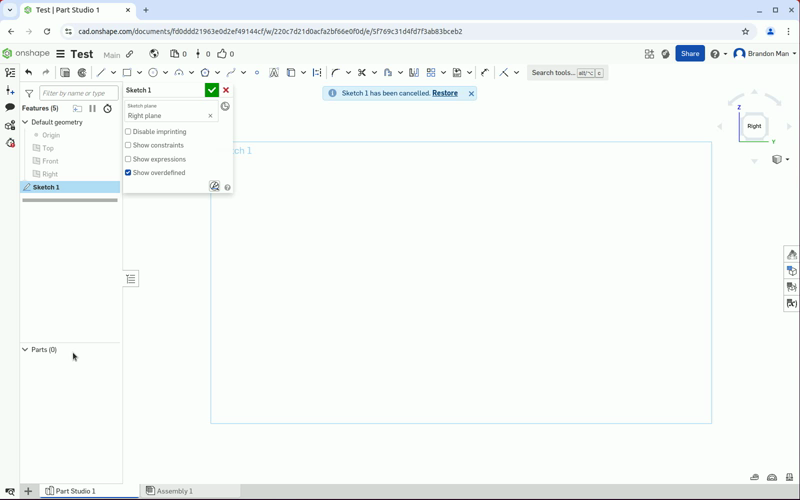
key(y)
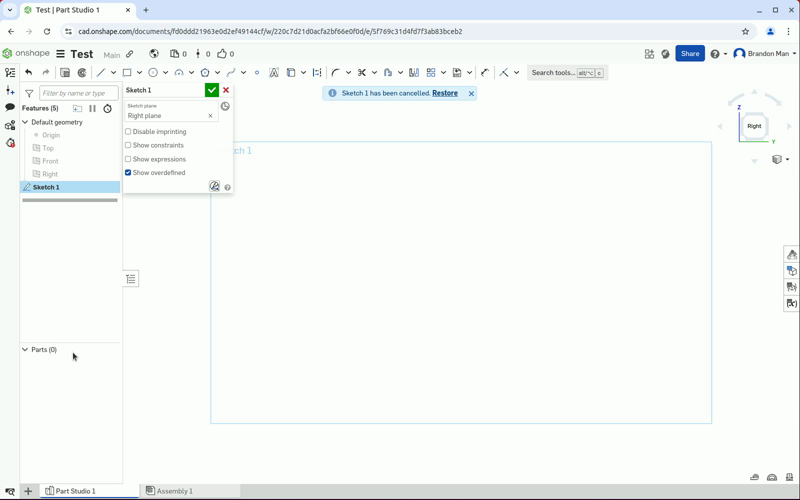
key(l)
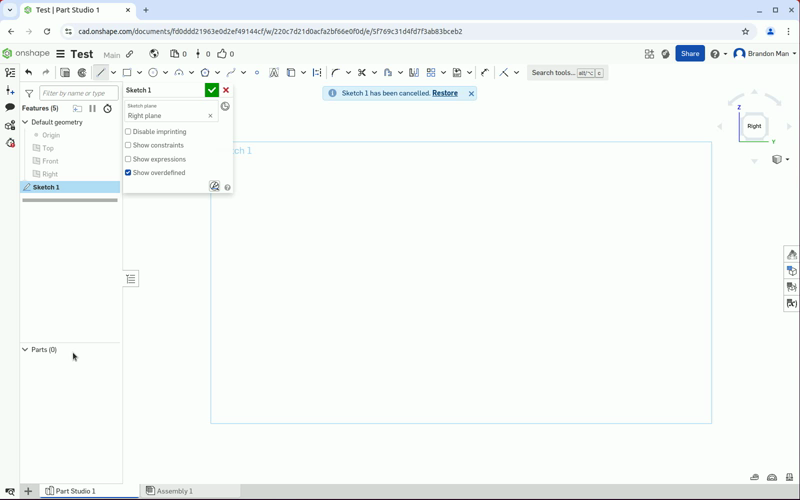
key_down(shift)
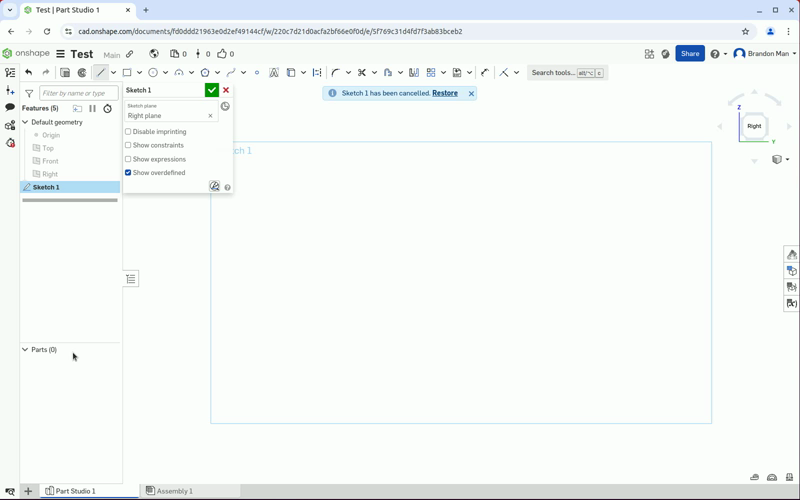
mouse_move(418, 198)
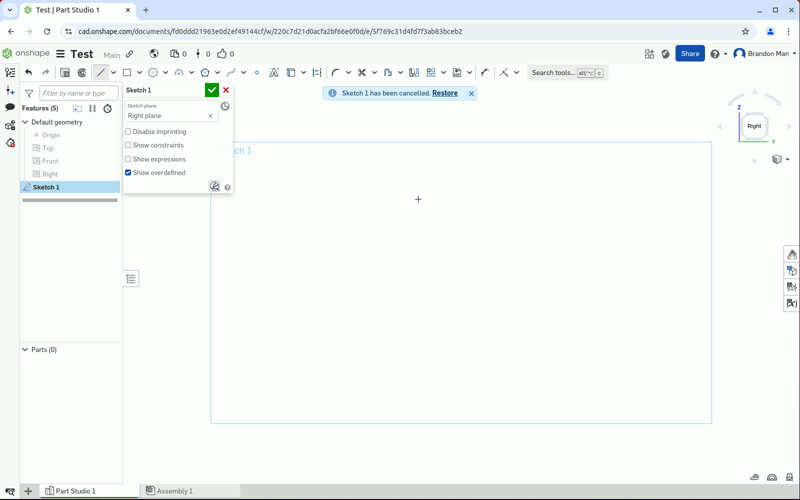
click(418, 198)
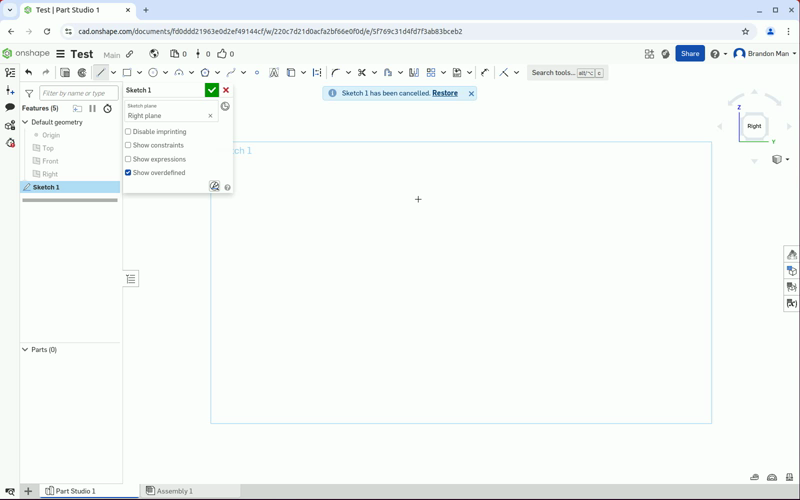
key_up(shift)
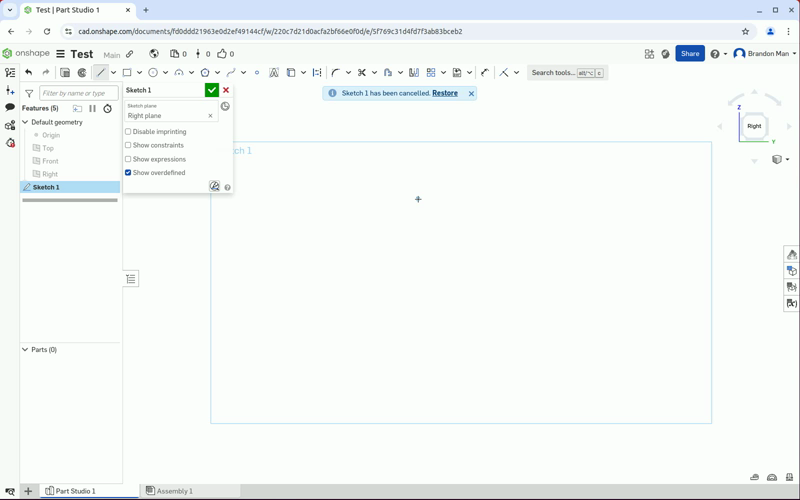
key_down(shift)
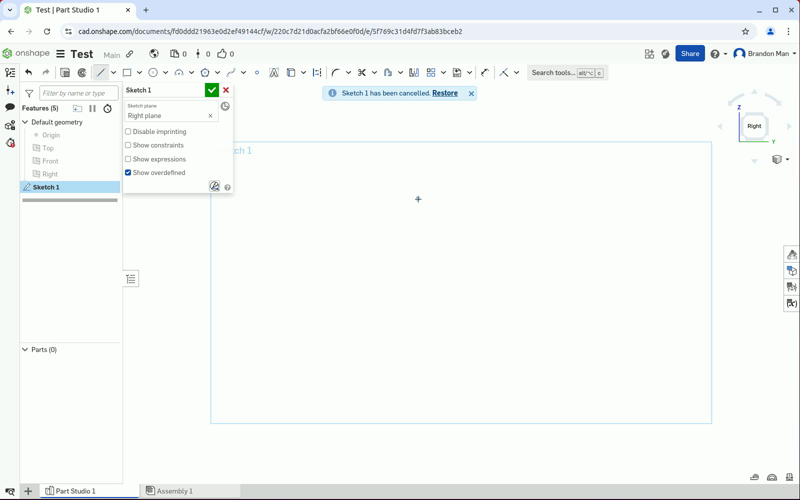
mouse_move(448, 198)
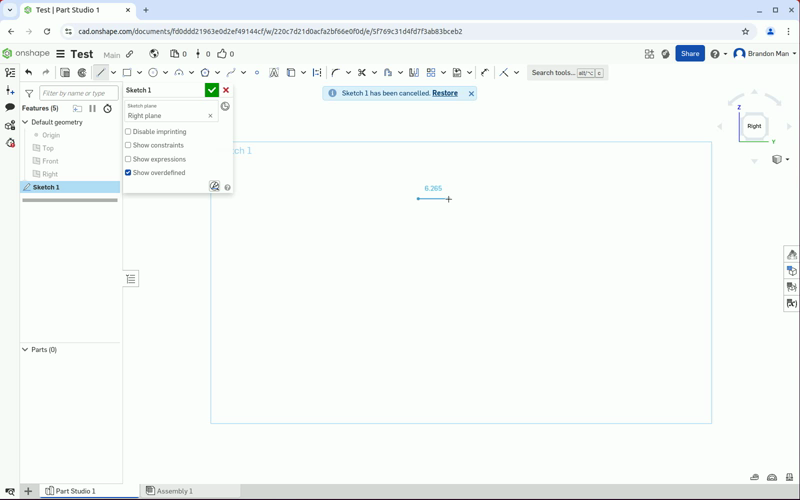
mouse_move(447, 198)
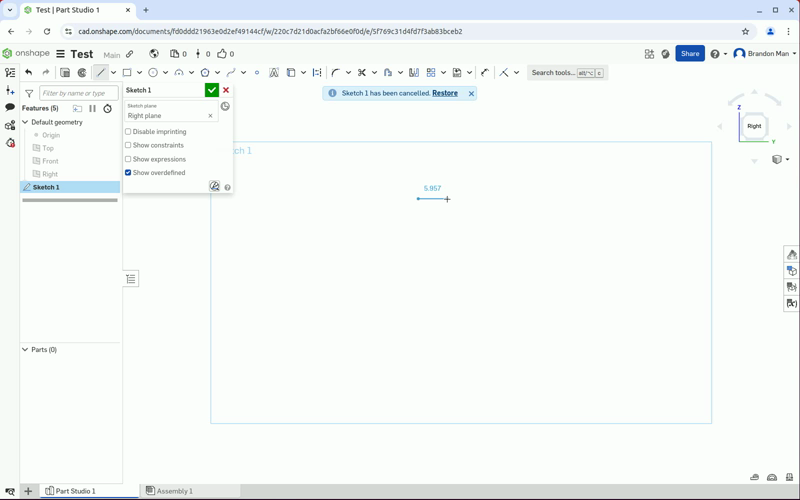
click(447, 198)
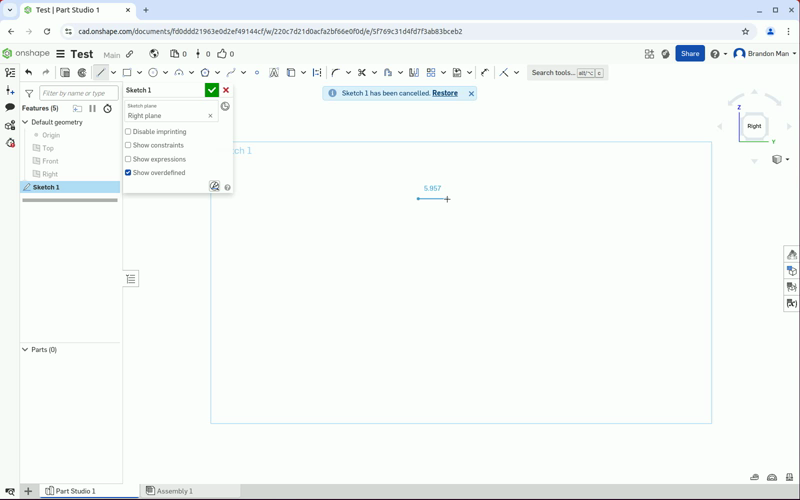
key_up(shift)
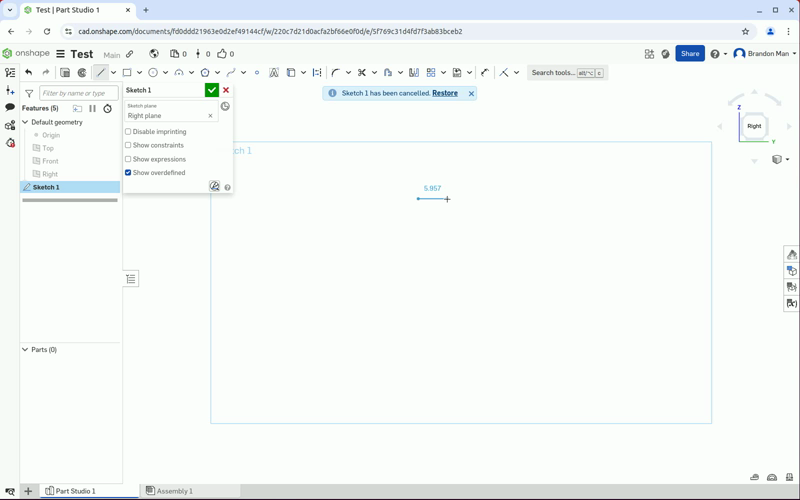
key(esc)
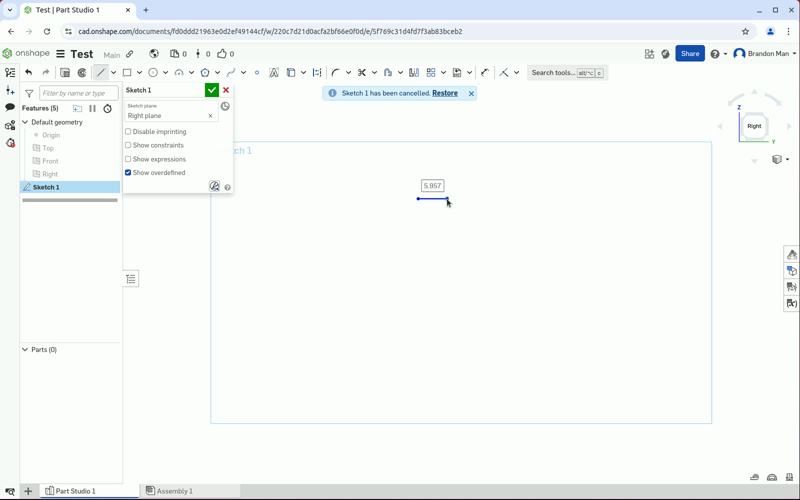
key(a)
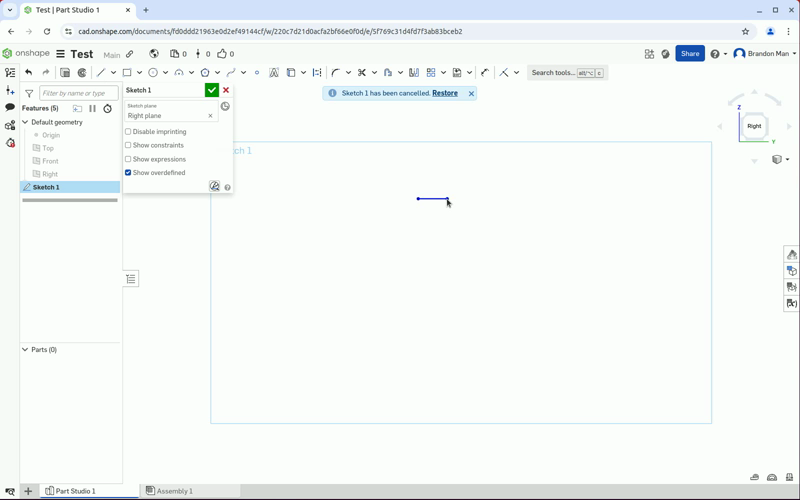
mouse_move(447, 198)
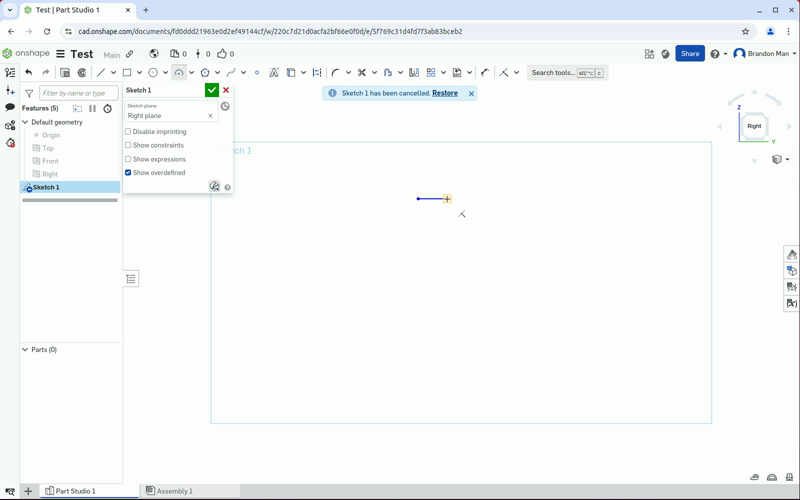
click(447, 198)
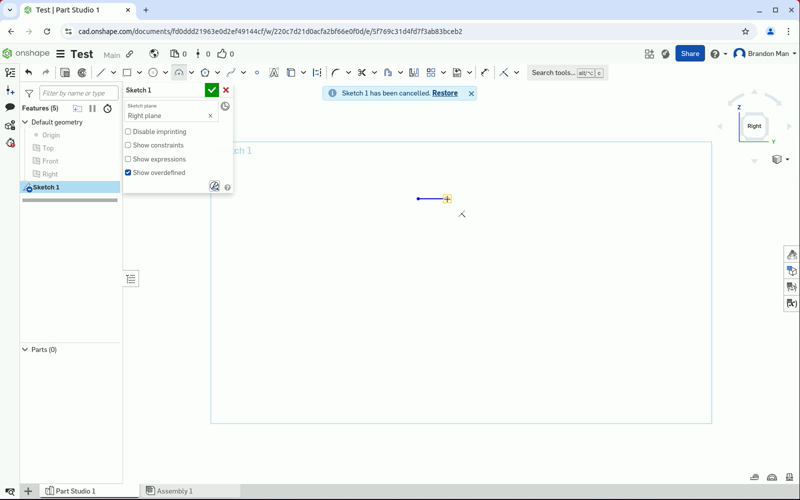
key_down(shift)
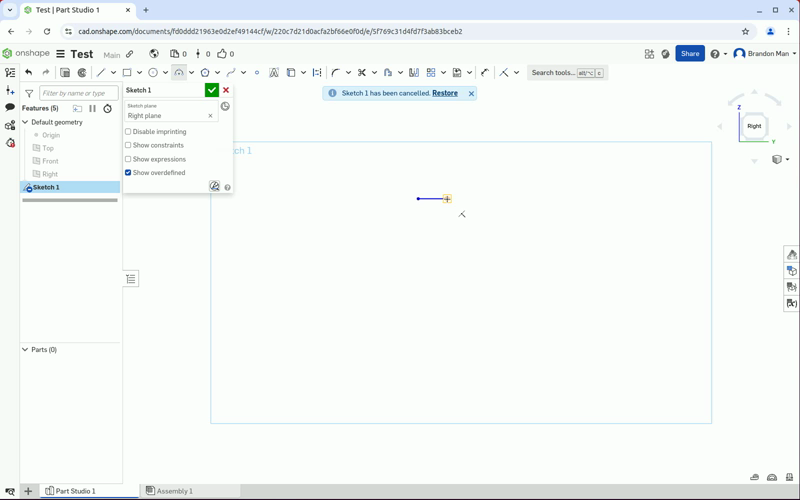
mouse_move(457, 210)
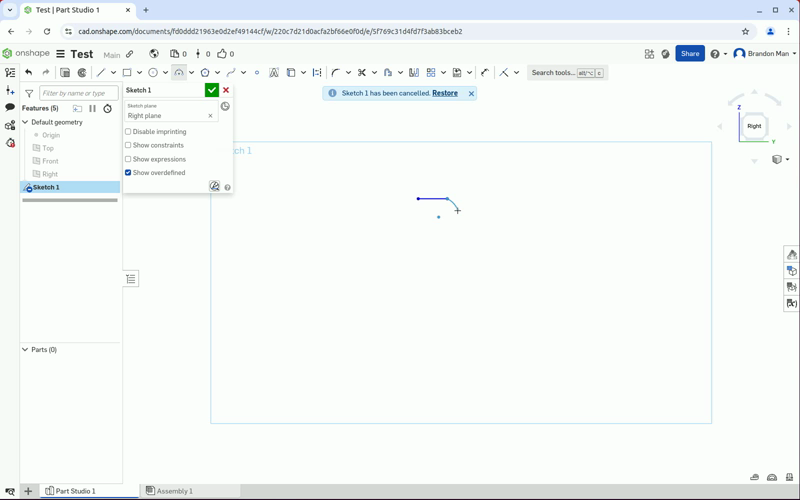
click(457, 210)
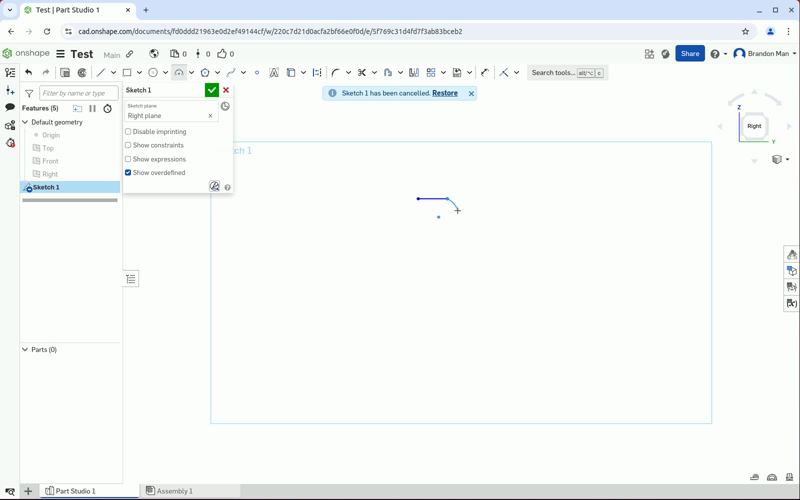
mouse_move(454, 202)
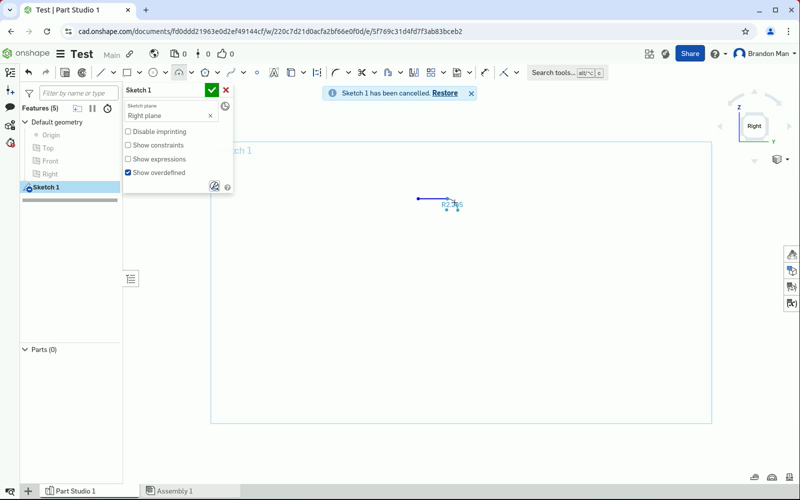
click(454, 202)
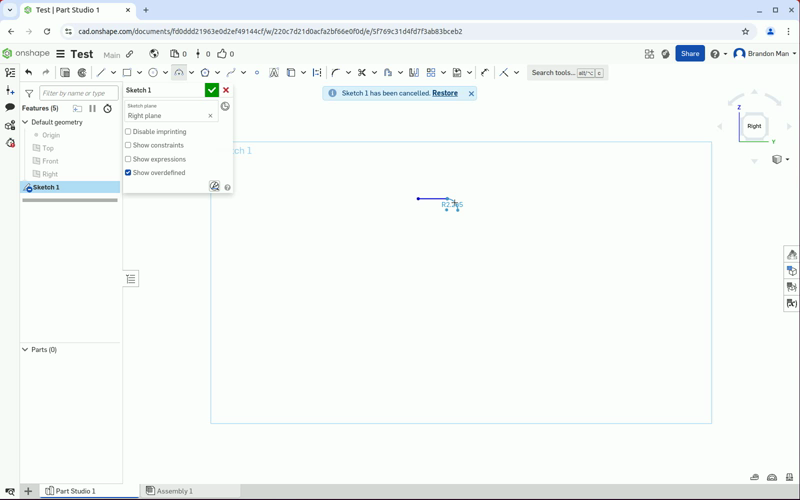
key_up(shift)
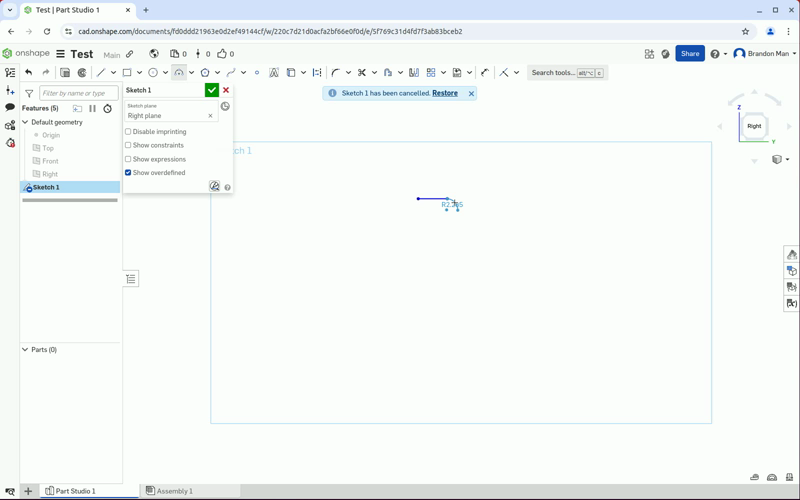
key(esc)
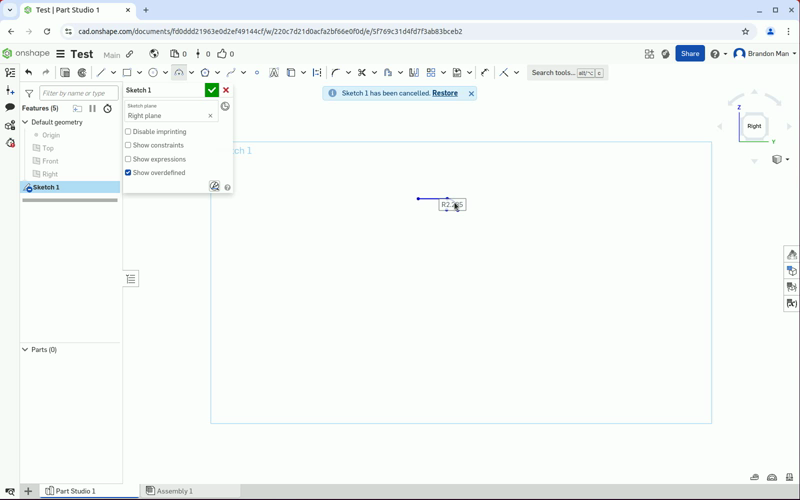
key(l)
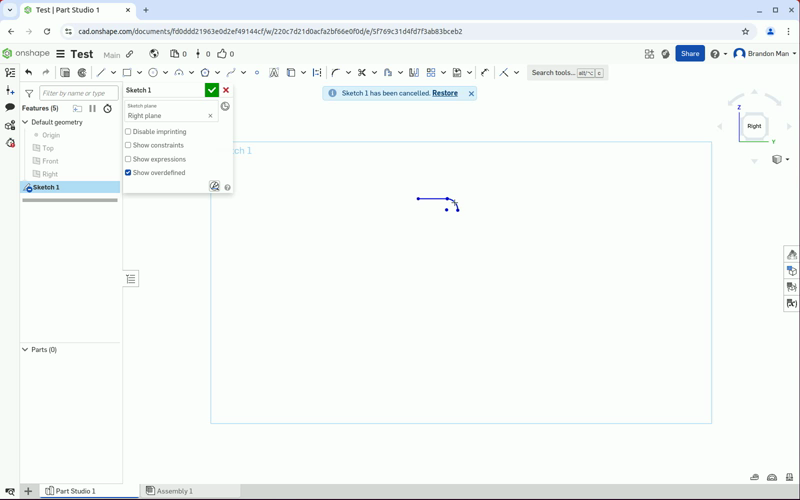
mouse_move(457, 210)
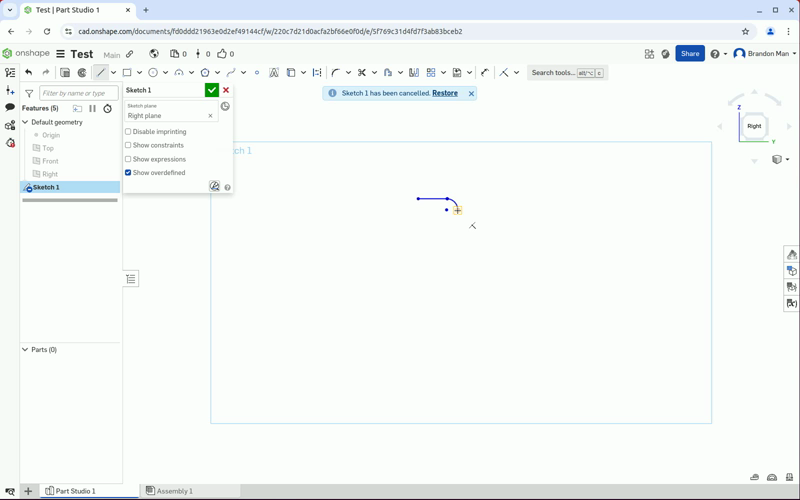
click(457, 210)
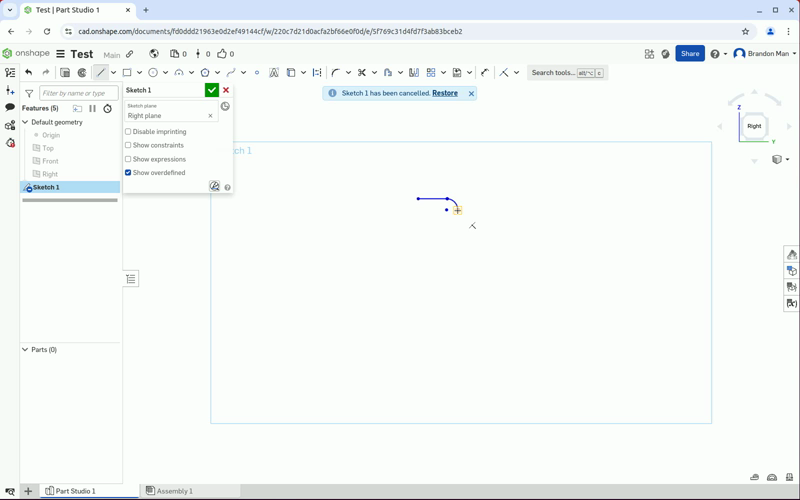
key_down(shift)
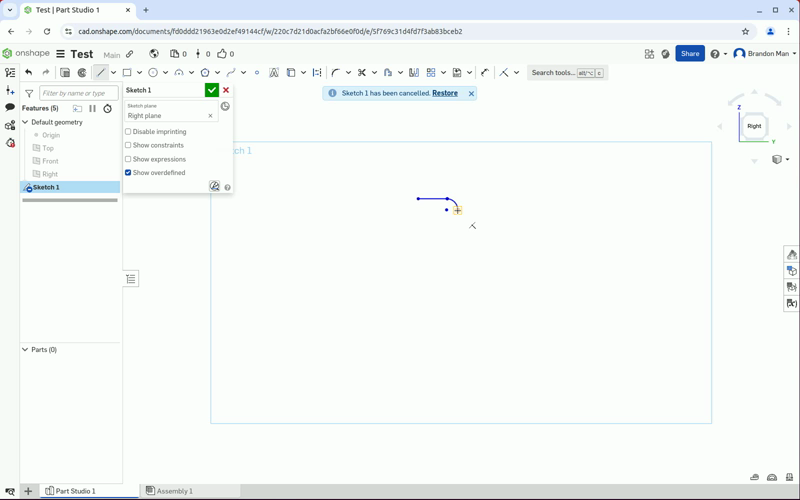
mouse_move(457, 283)
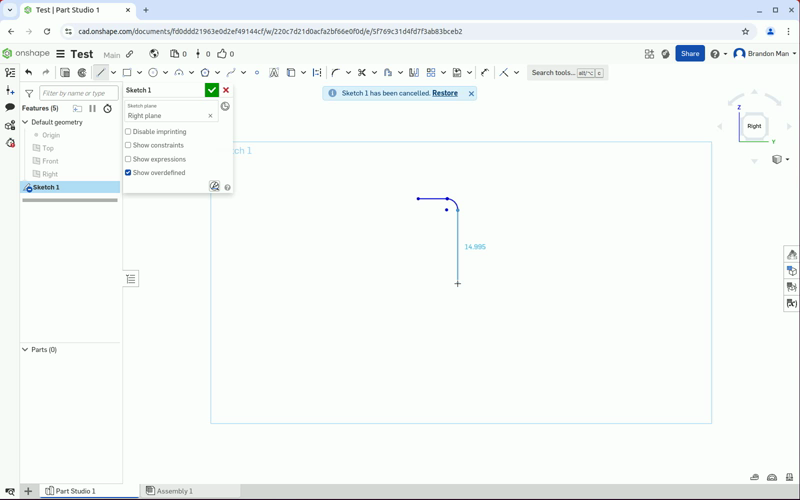
click(457, 283)
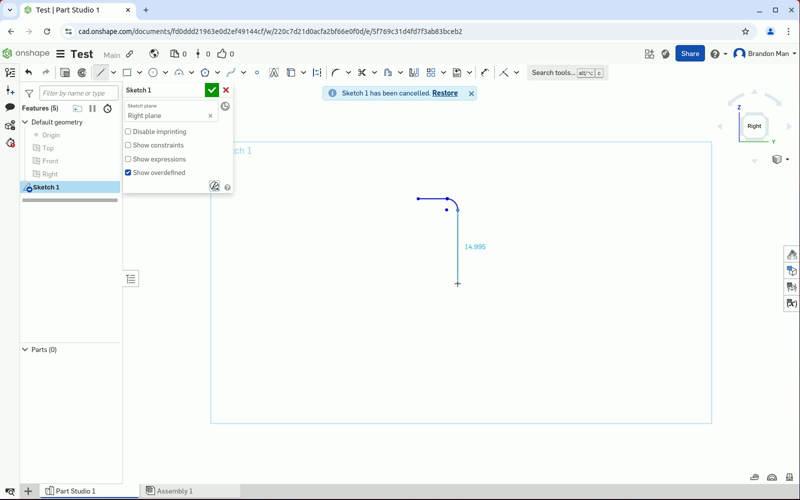
key_up(shift)
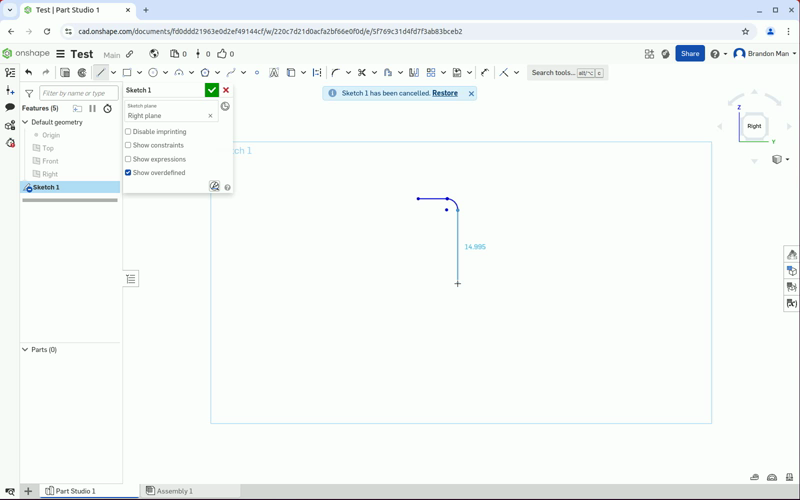
key_down(shift)
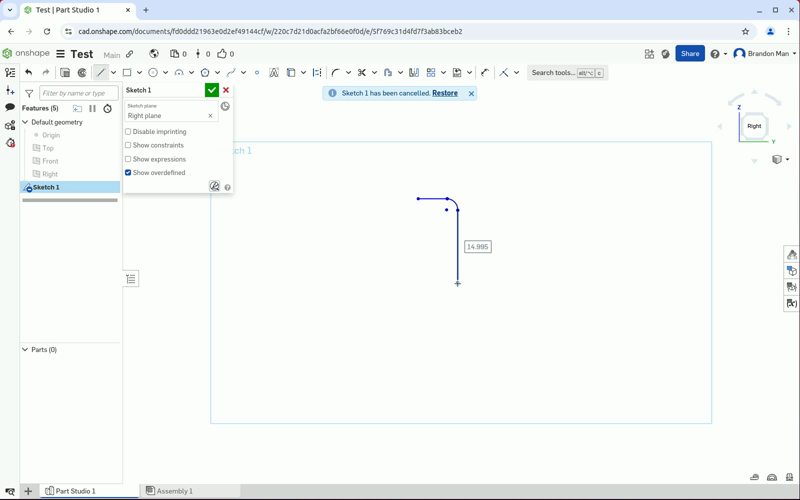
mouse_move(487, 283)
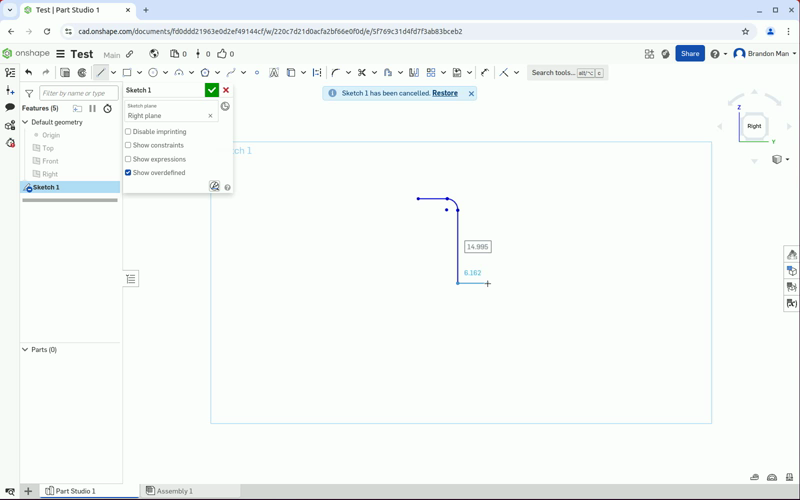
mouse_move(464, 283)
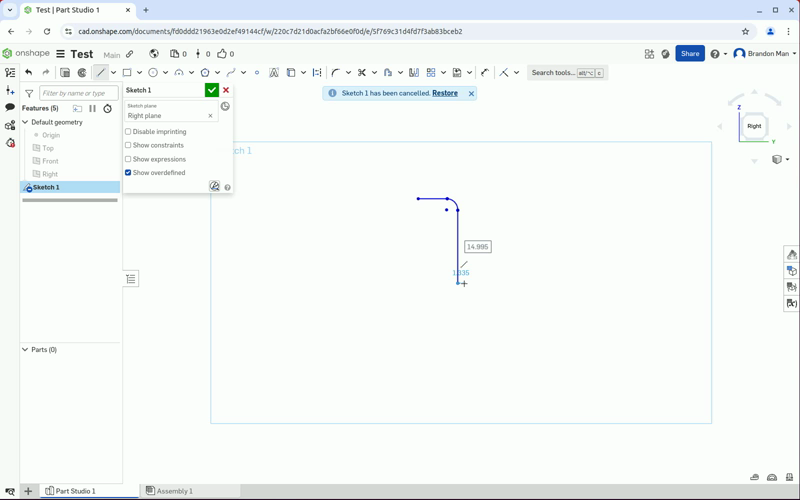
scroll(6)
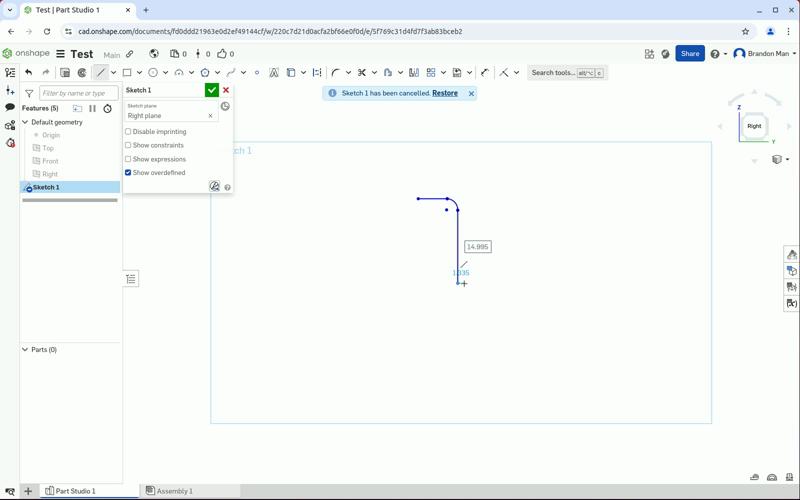
scroll(6)
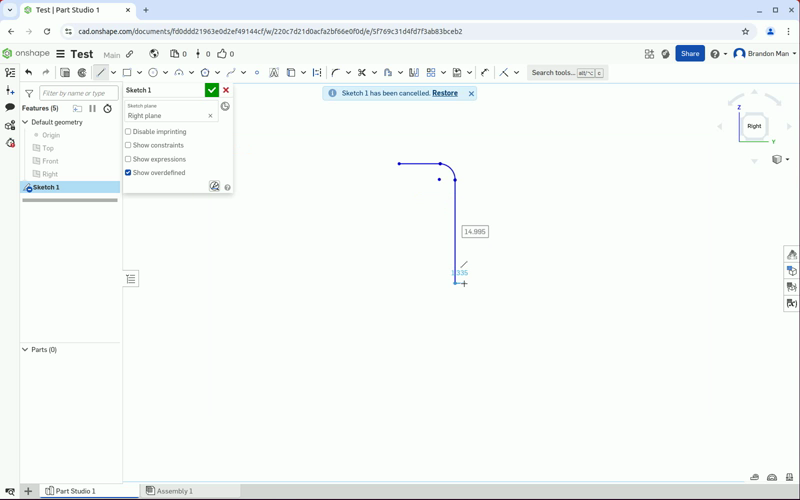
scroll(6)
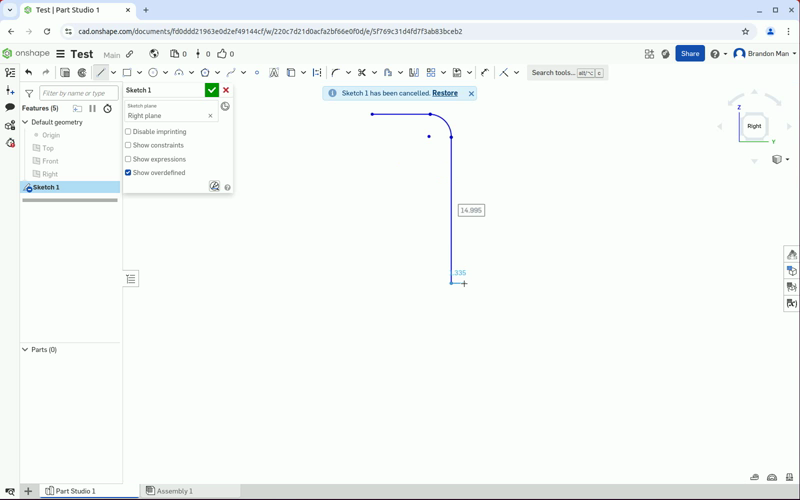
scroll(6)
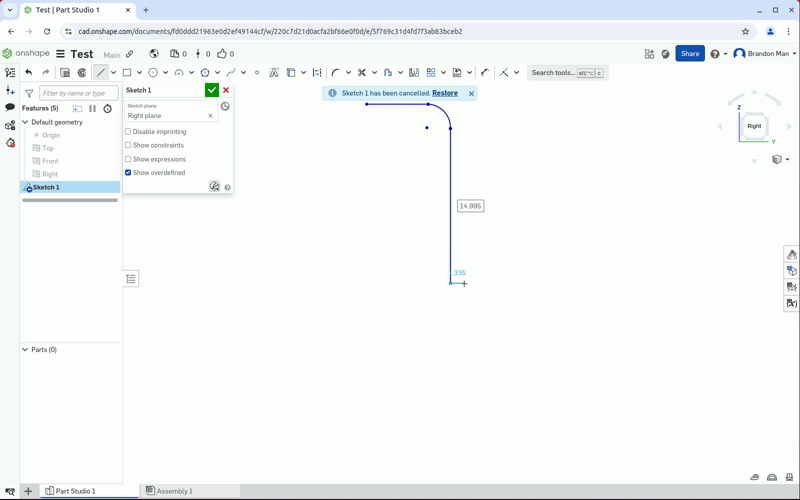
scroll(6)
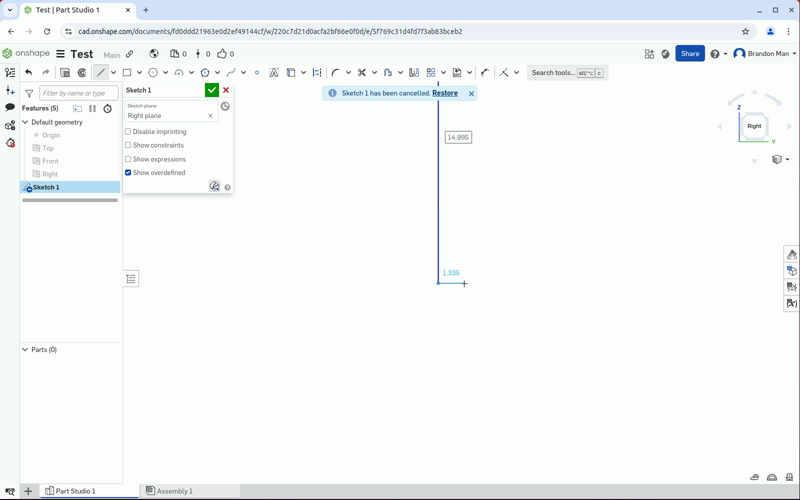
scroll(6)
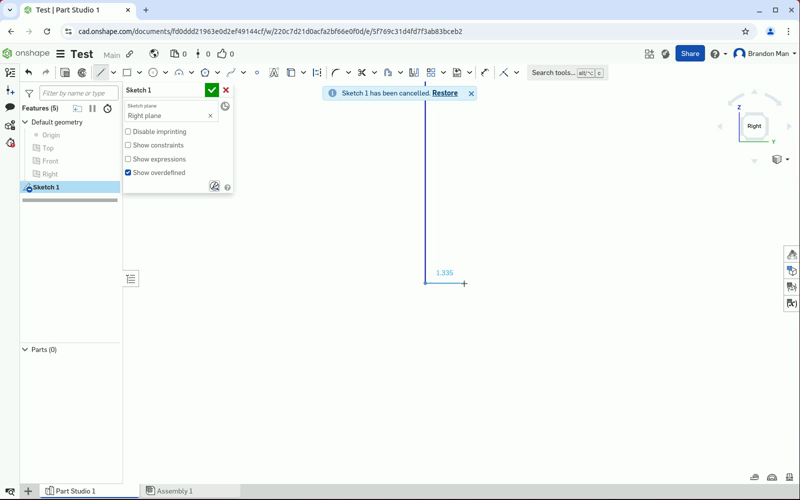
scroll(6)
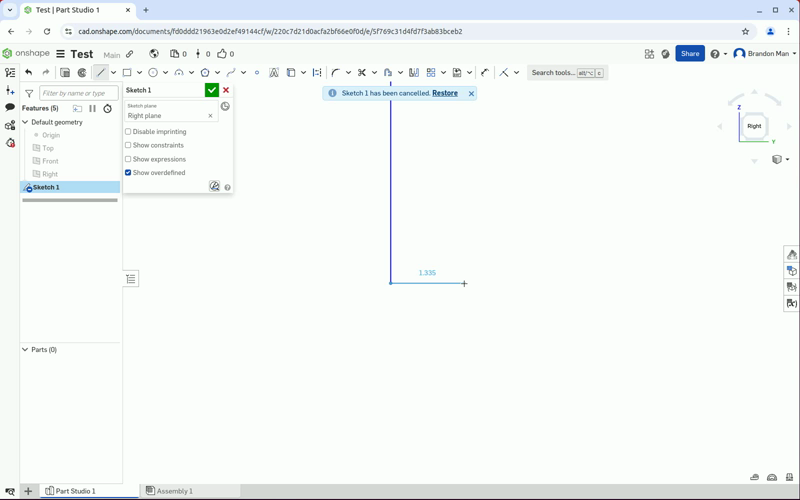
click(464, 283)
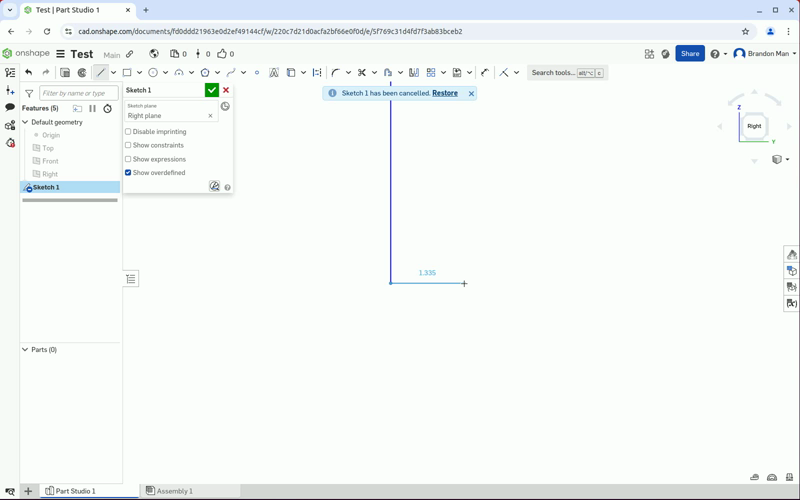
scroll(-6)
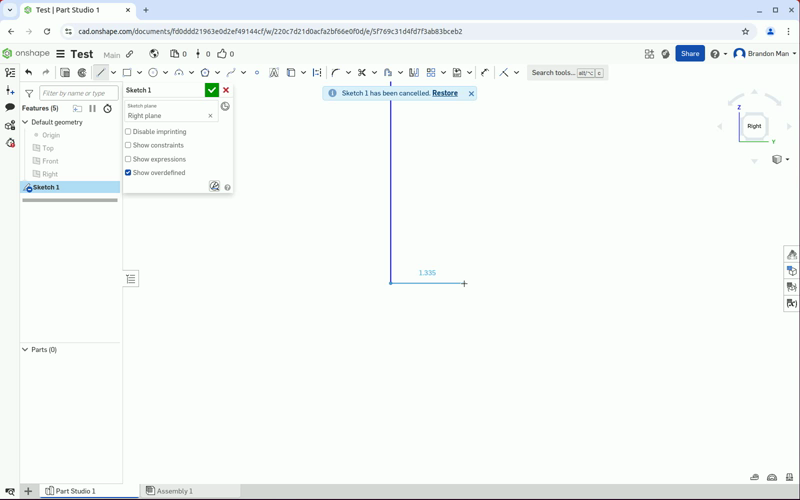
scroll(-6)
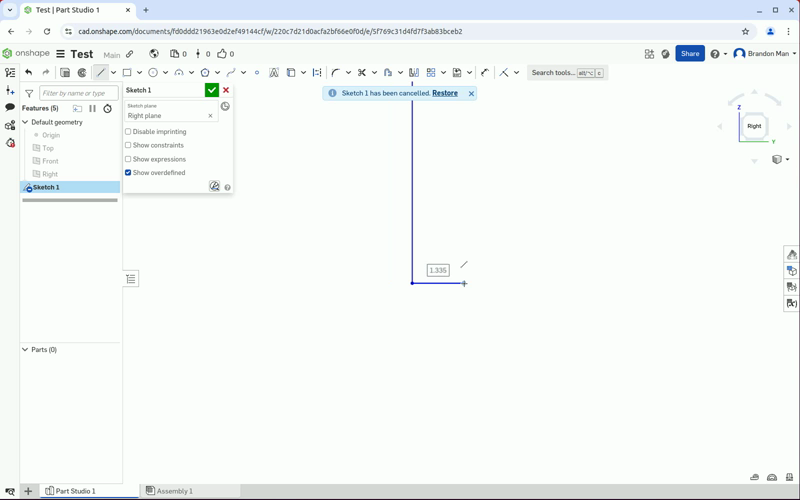
scroll(-6)
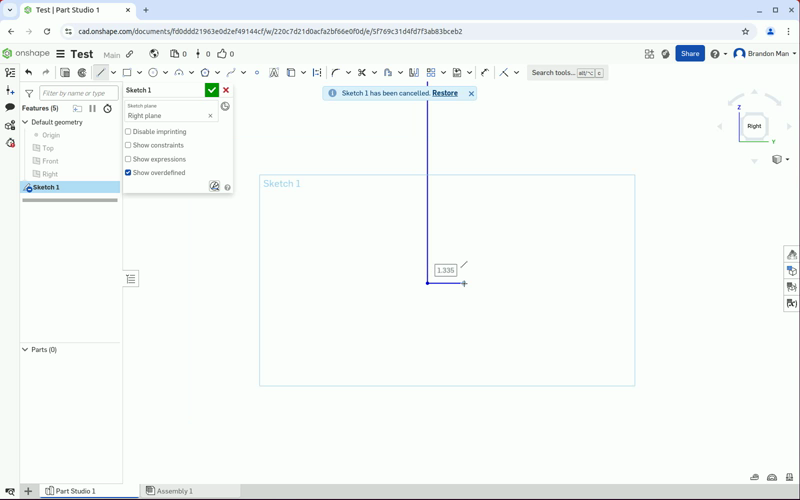
scroll(-6)
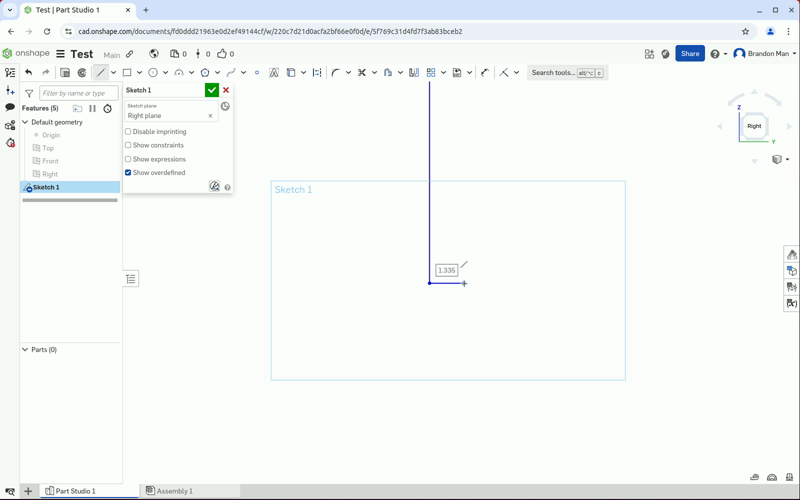
scroll(-6)
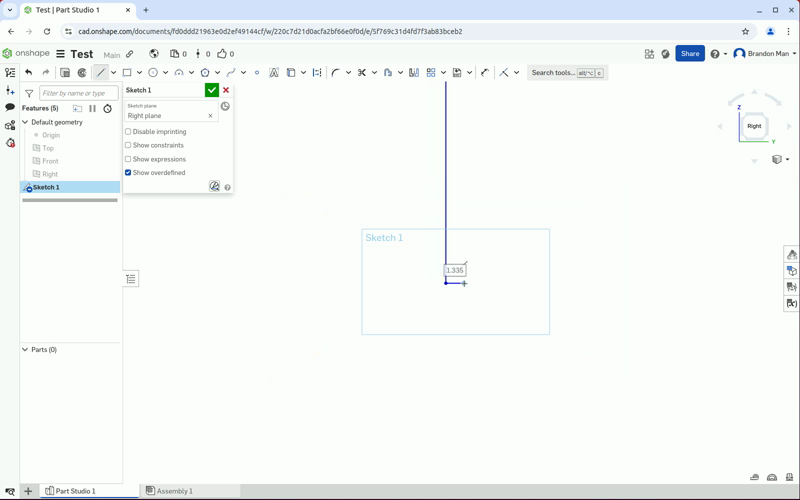
scroll(-6)
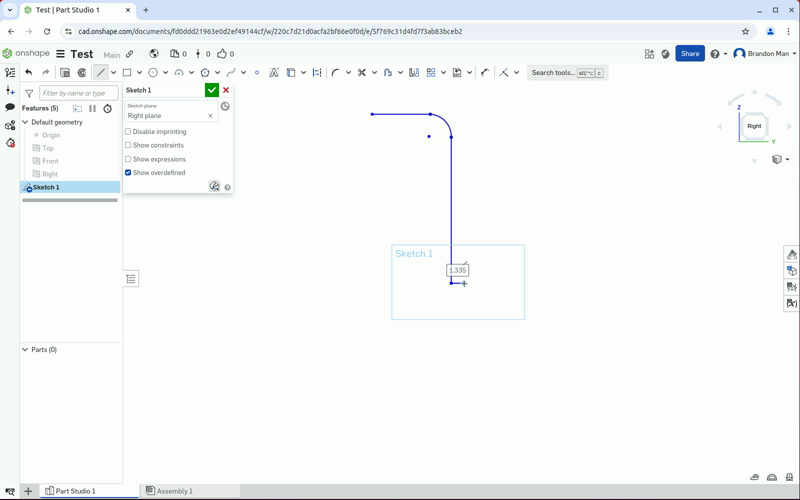
scroll(-6)
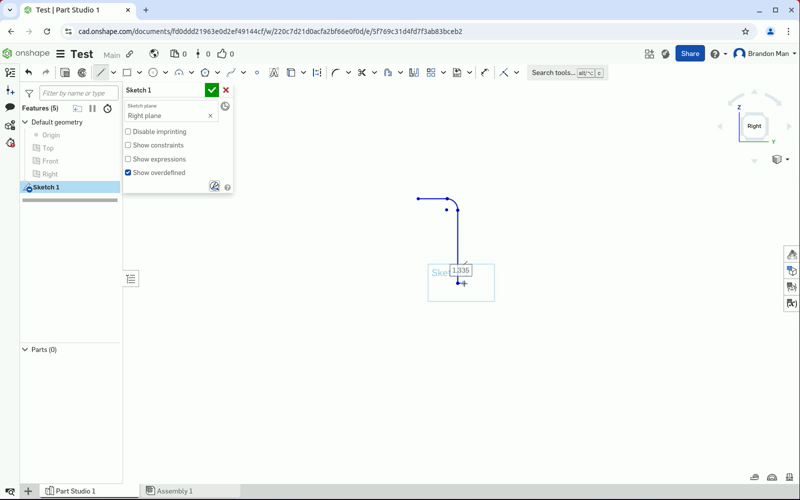
key_up(shift)
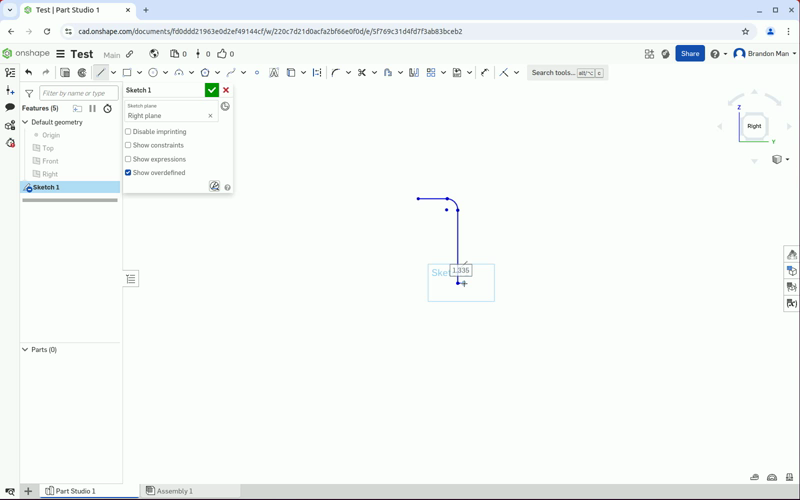
key_down(shift)
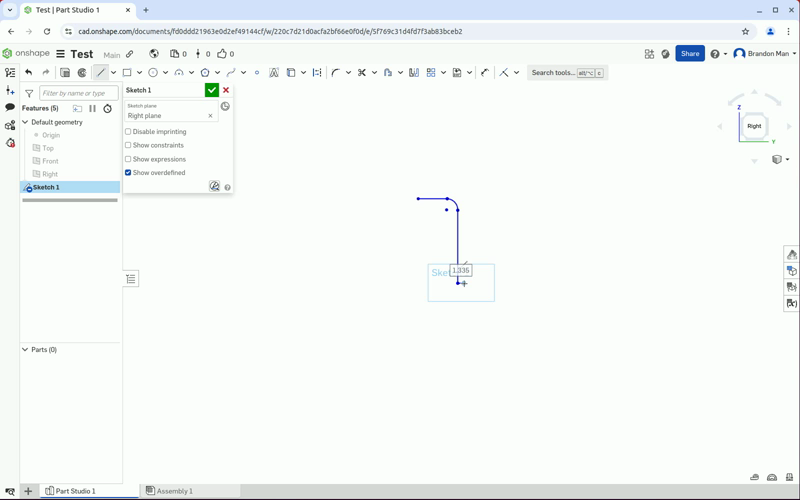
mouse_move(464, 204)
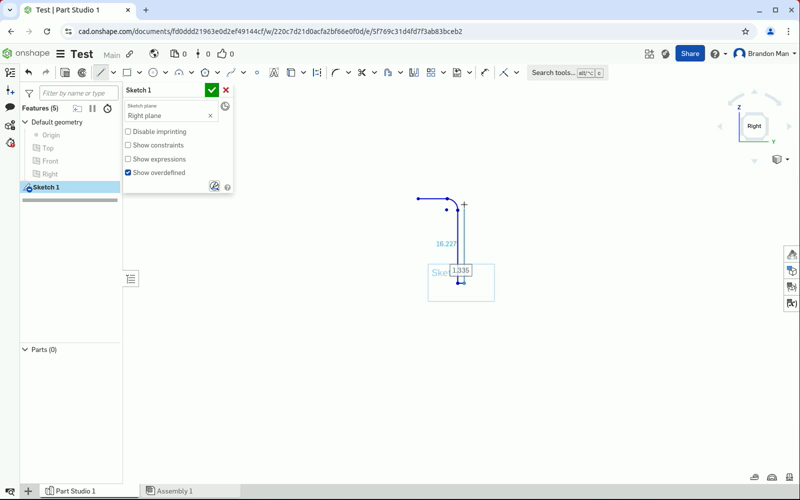
click(464, 204)
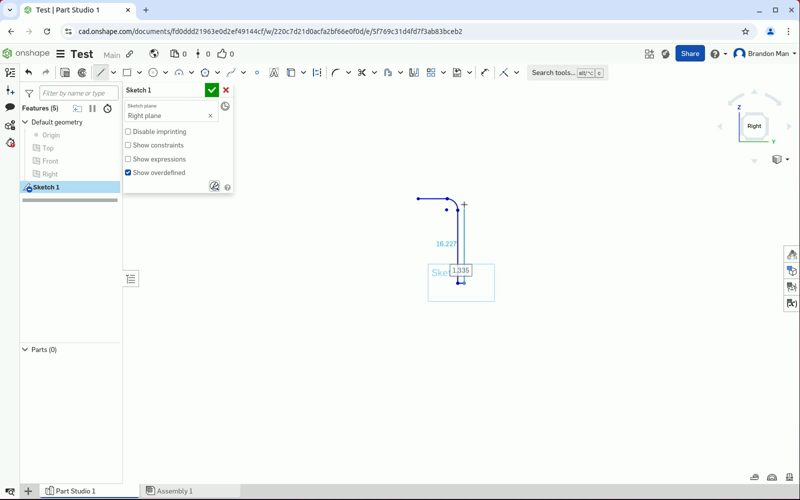
key_up(shift)
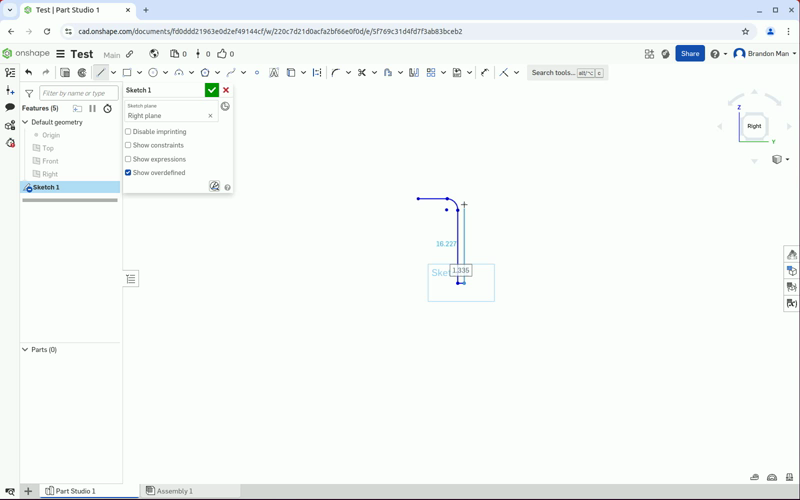
key(esc)
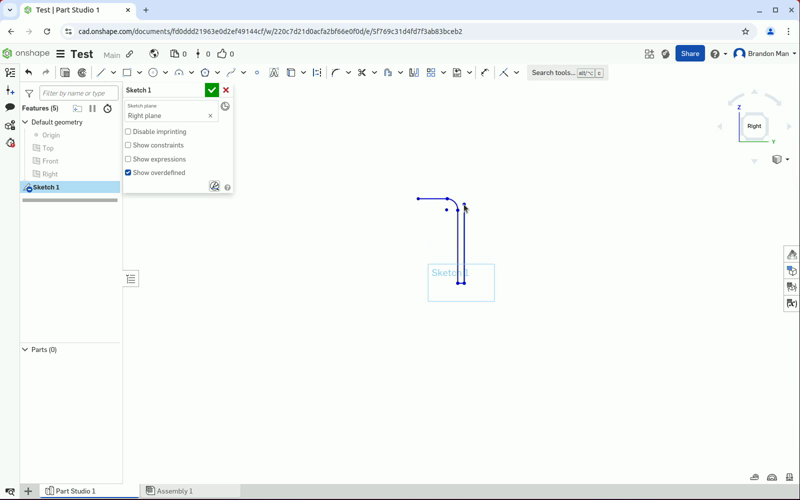
key(a)
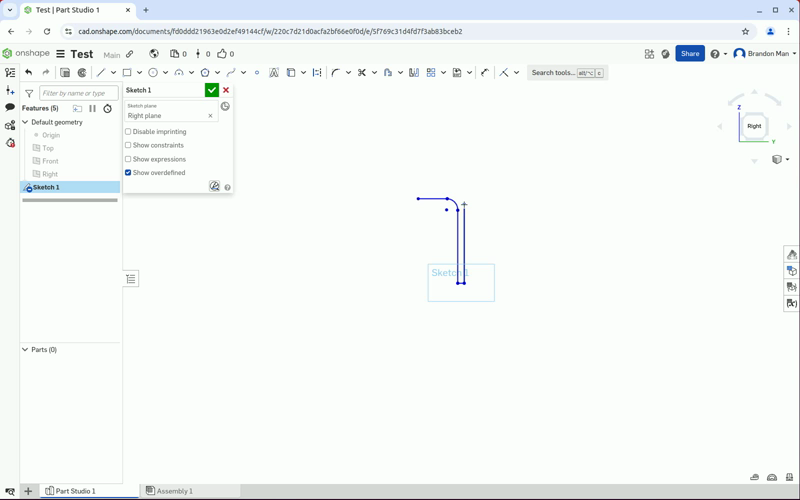
mouse_move(464, 204)
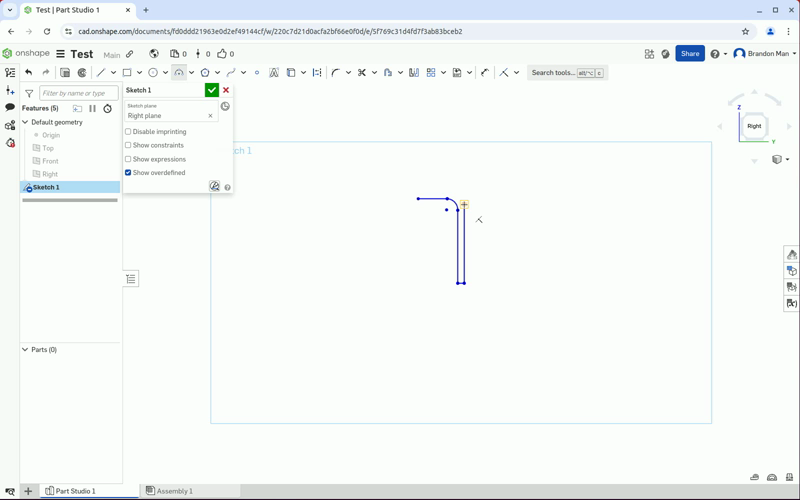
click(464, 204)
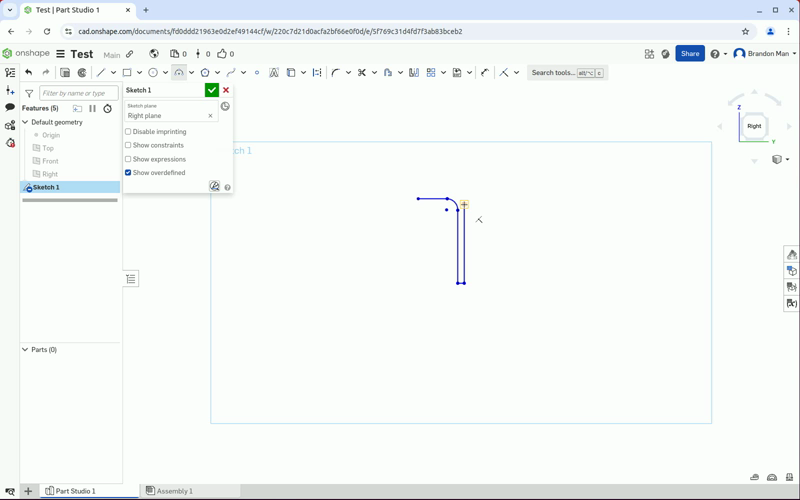
key_down(shift)
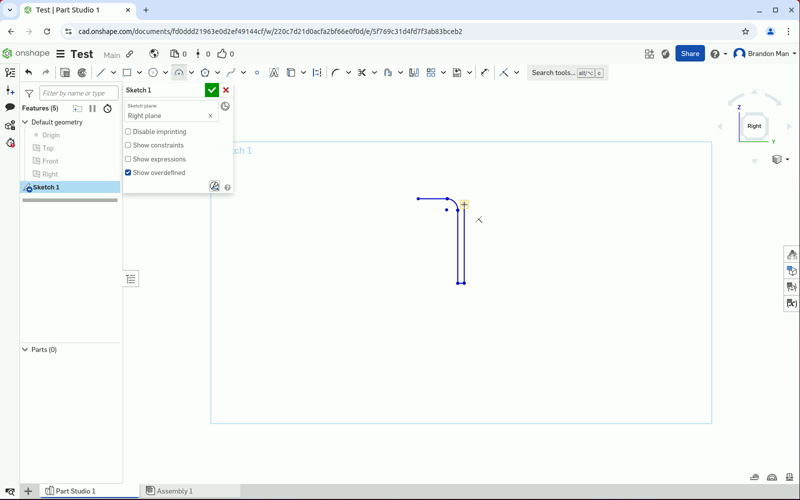
mouse_move(452, 193)
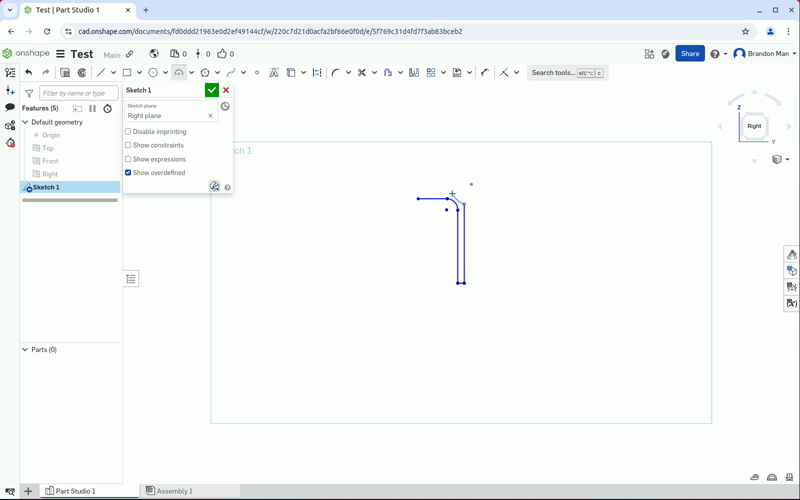
click(452, 193)
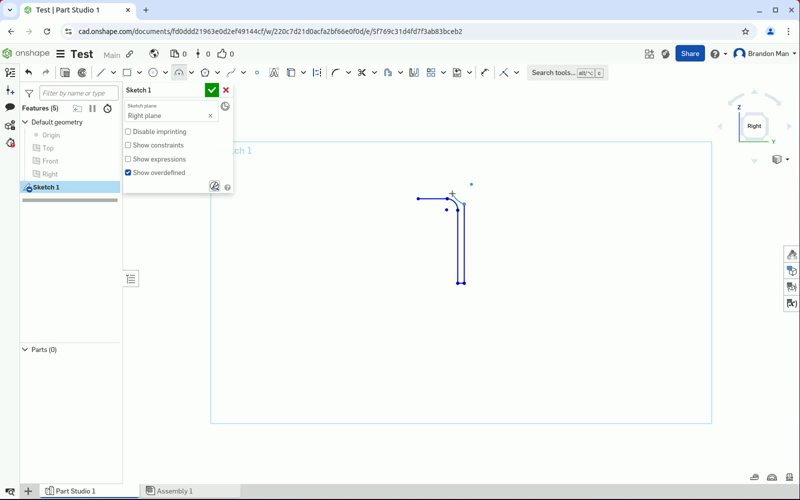
mouse_move(460, 196)
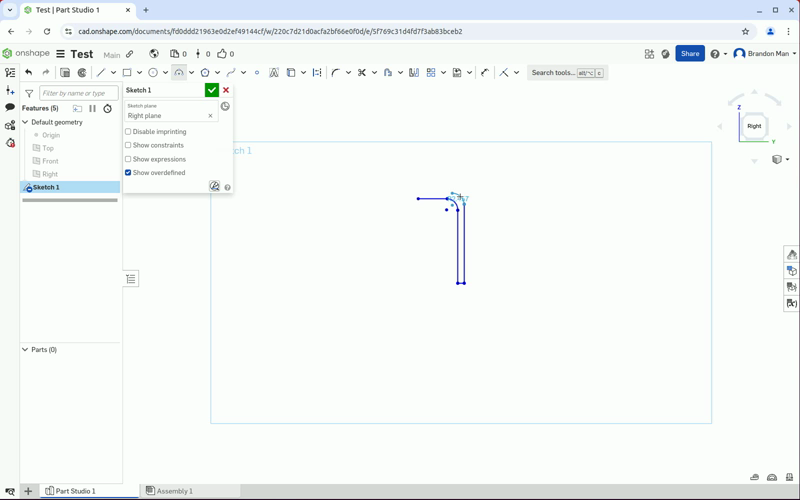
click(460, 196)
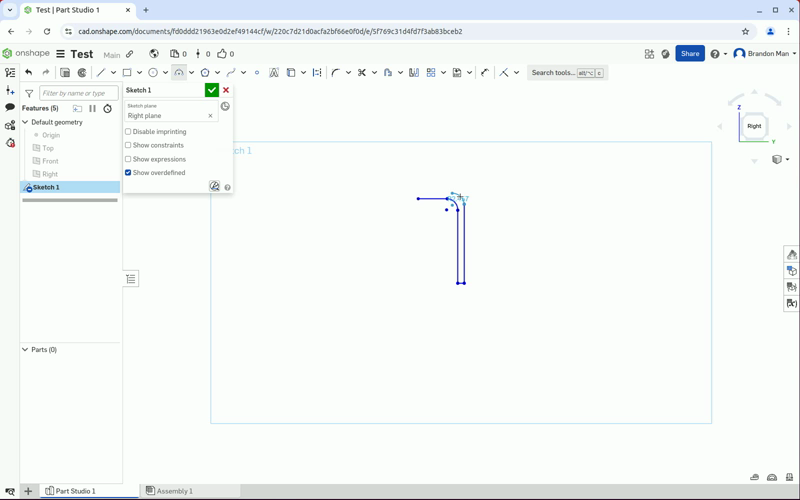
key_up(shift)
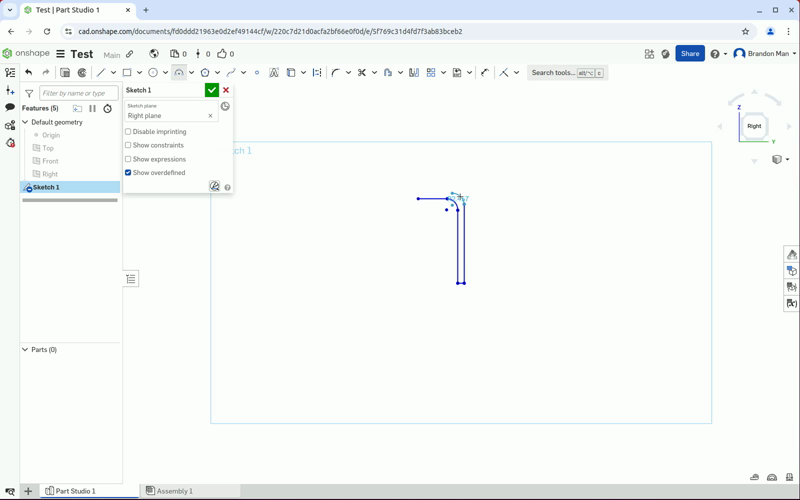
key(esc)
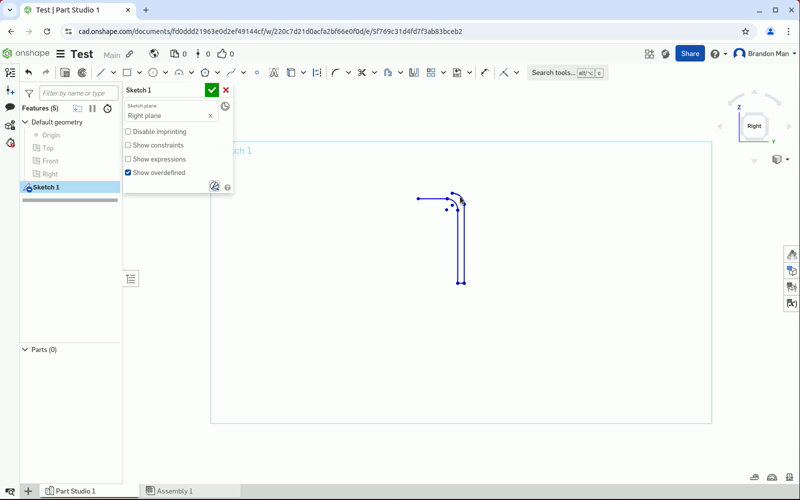
key(l)
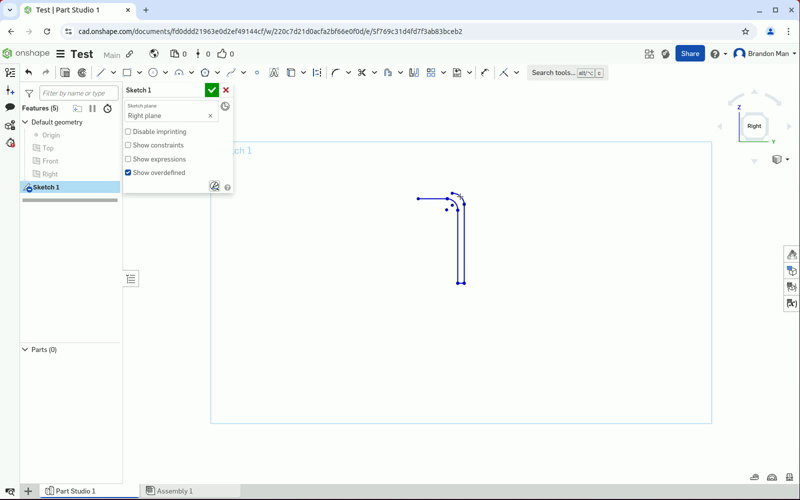
mouse_move(452, 193)
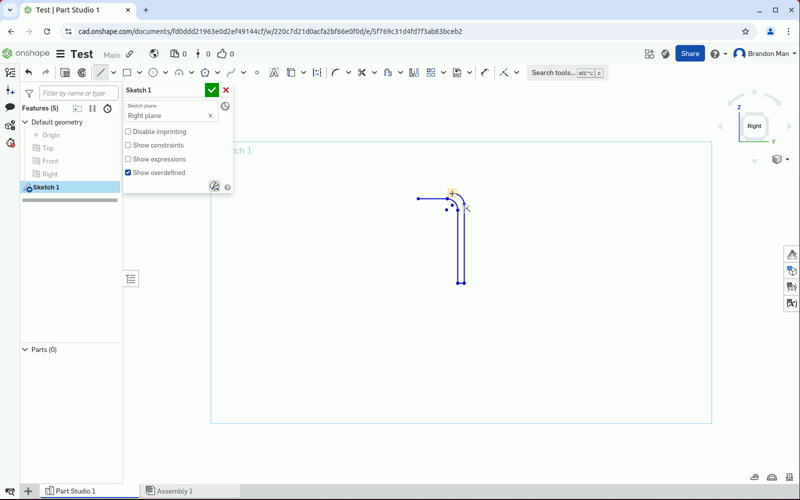
click(452, 193)
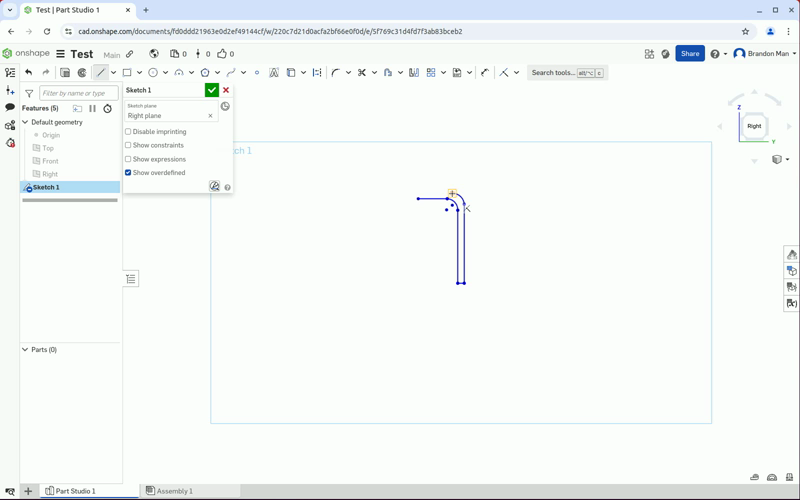
key_down(shift)
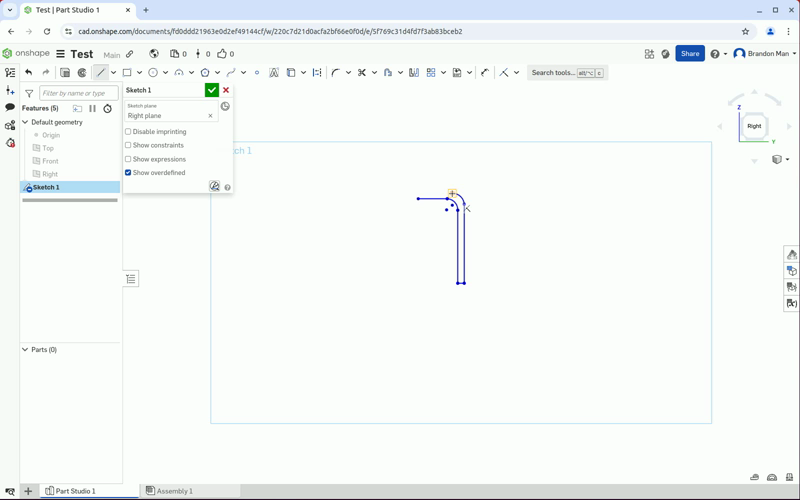
mouse_move(482, 193)
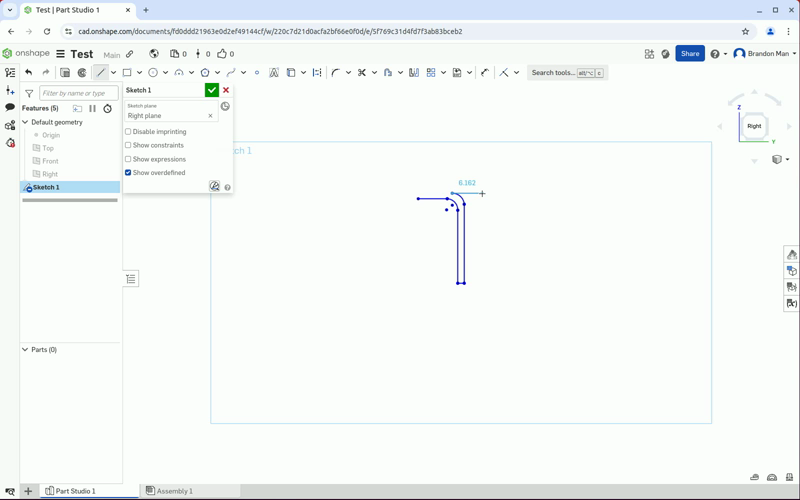
mouse_move(418, 193)
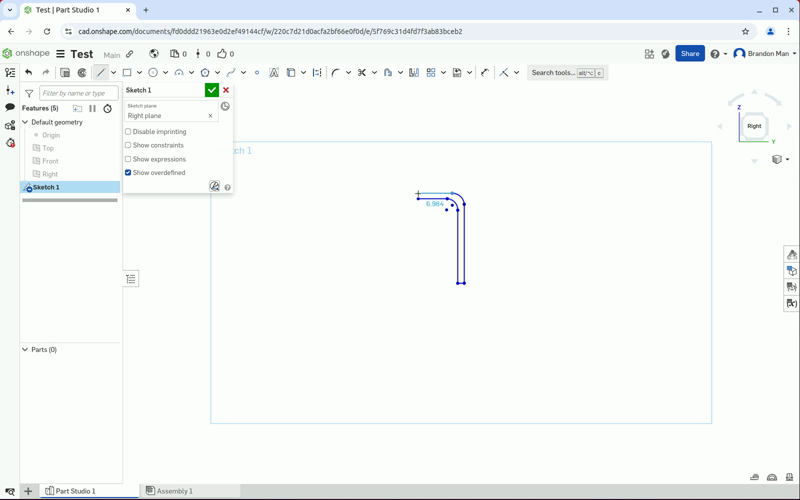
click(418, 193)
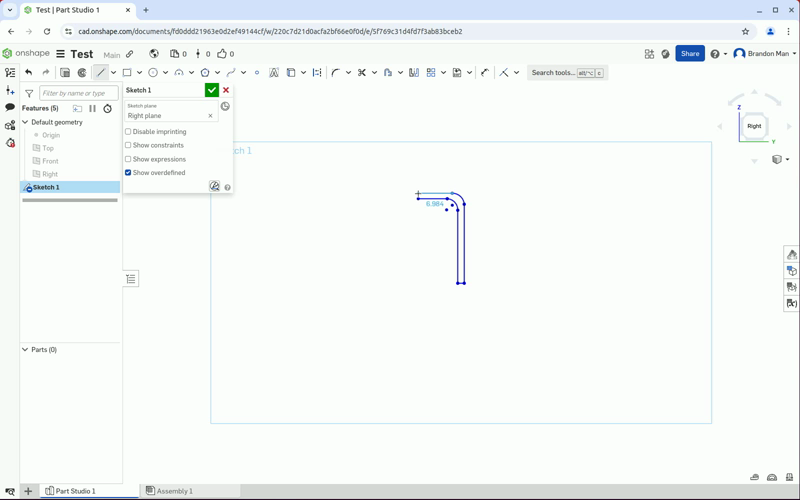
key_up(shift)
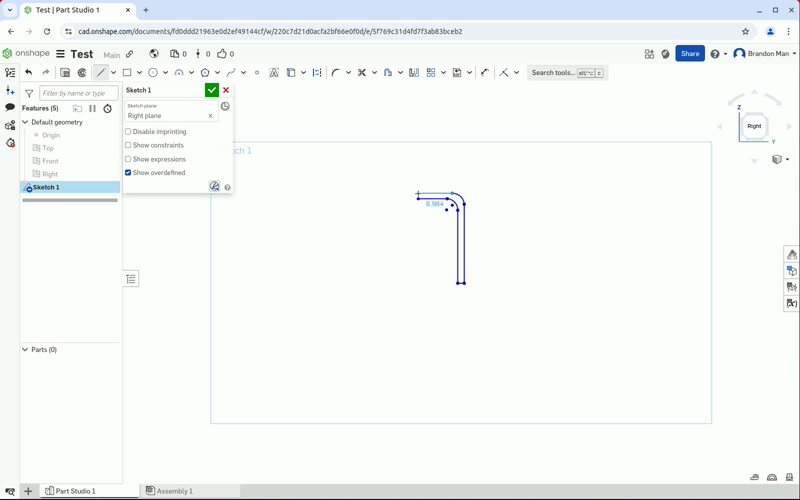
mouse_move(448, 193)
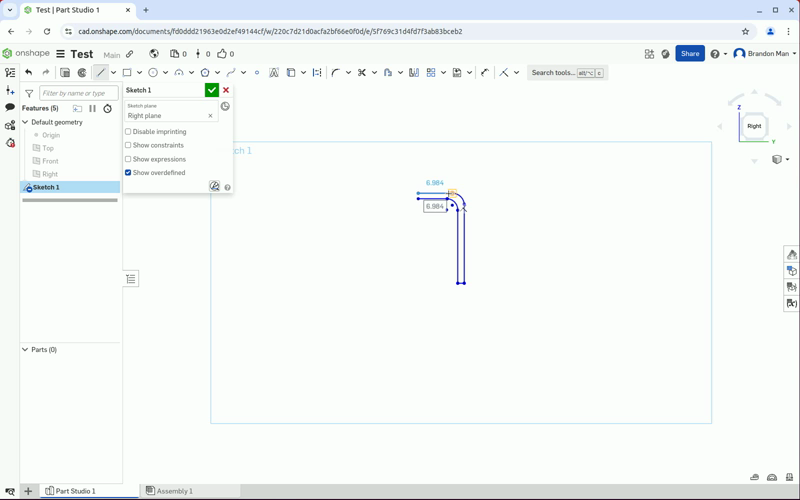
key_down(shift)
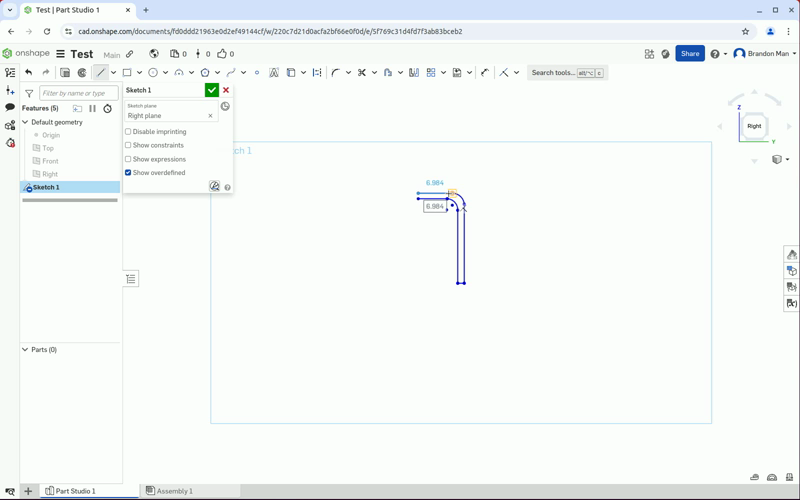
mouse_move(418, 198)
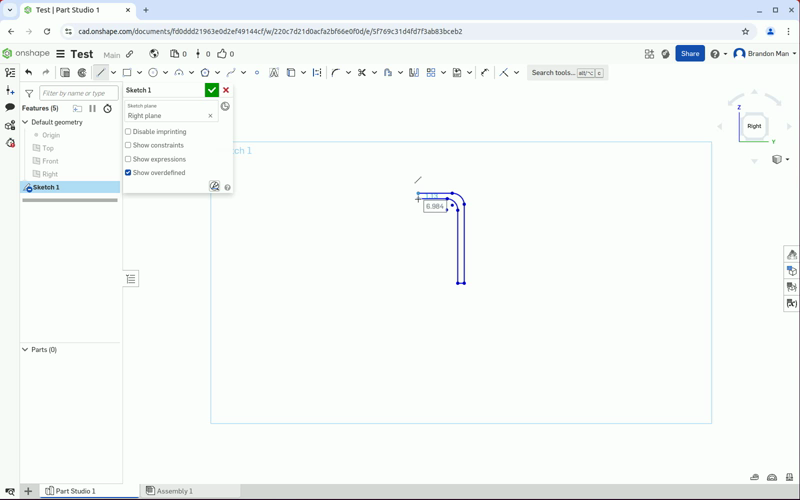
scroll(6)
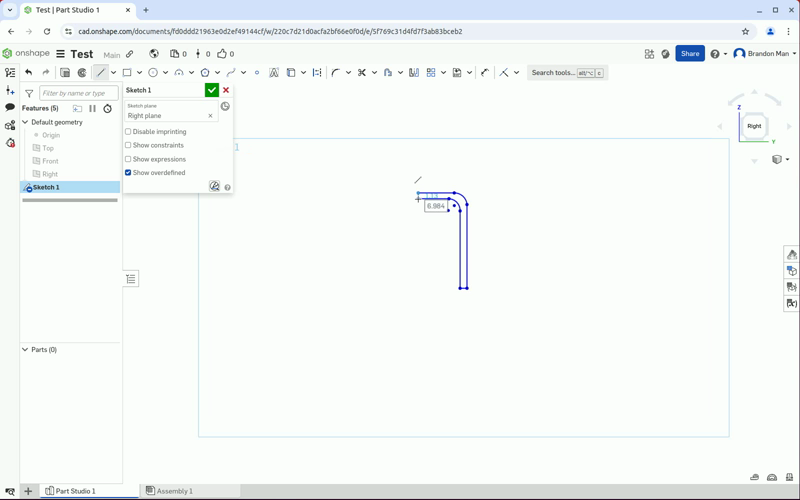
scroll(6)
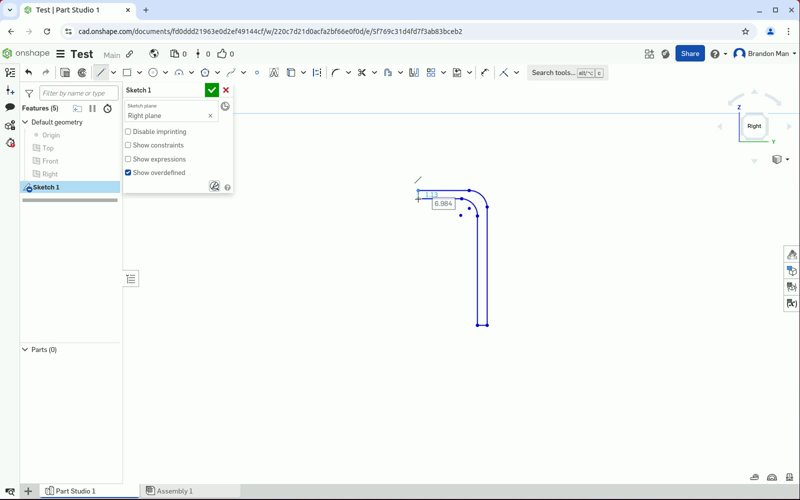
scroll(6)
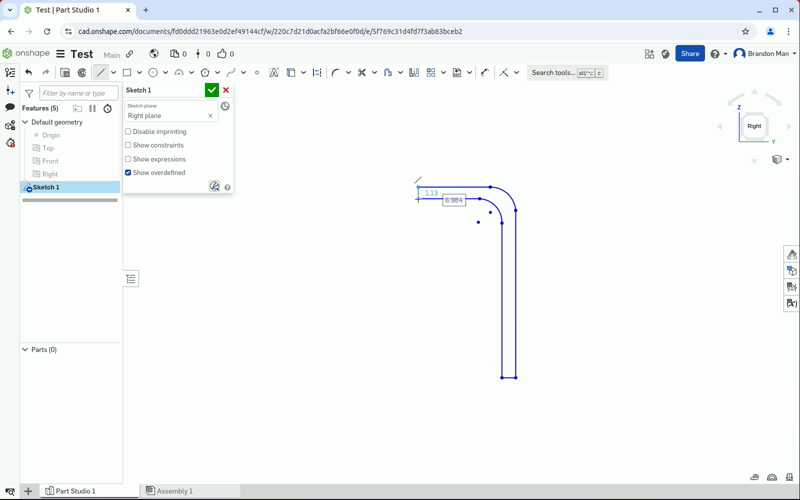
scroll(6)
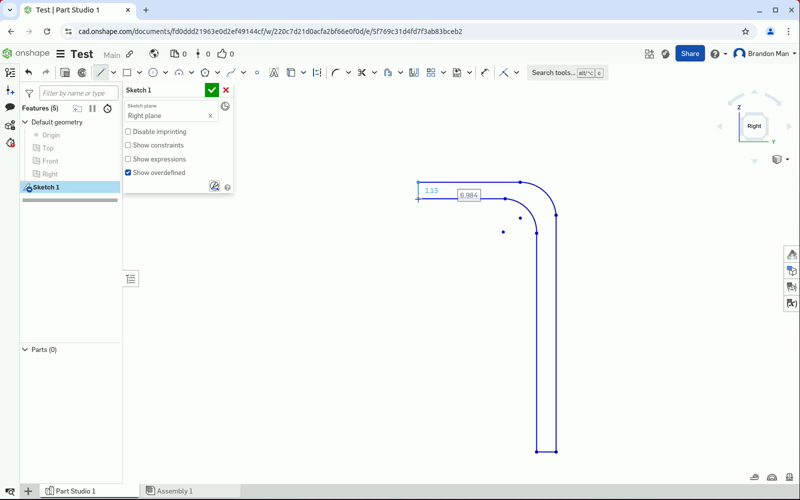
scroll(6)
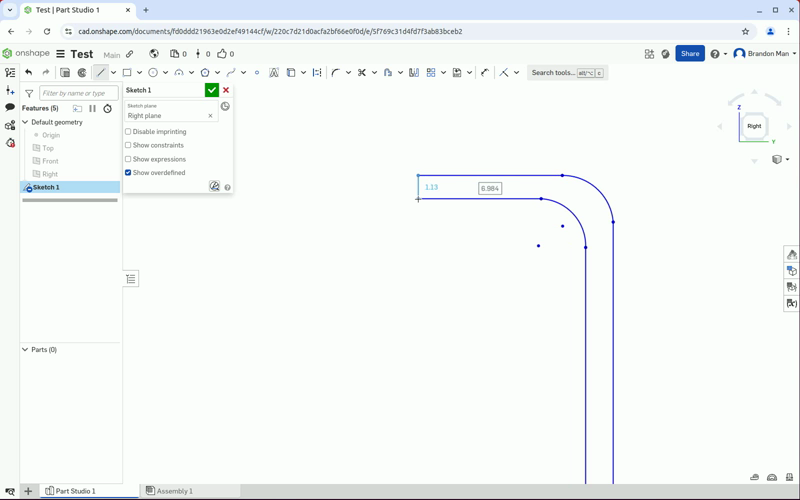
scroll(6)
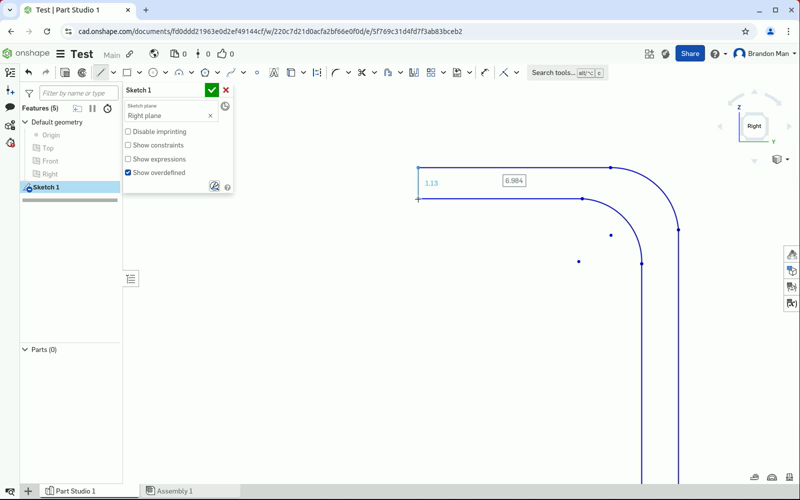
scroll(6)
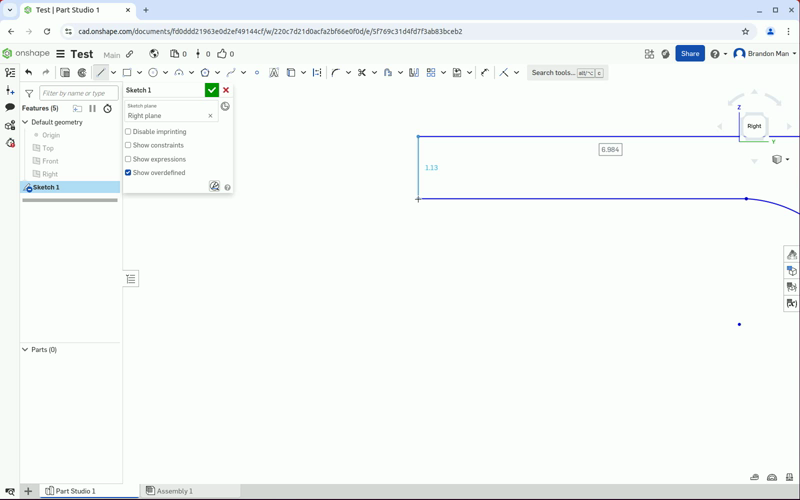
key_up(shift)
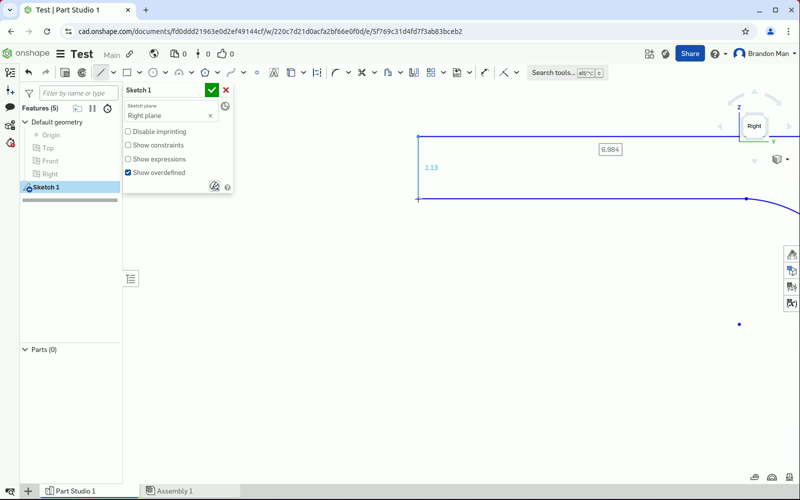
click(418, 198)
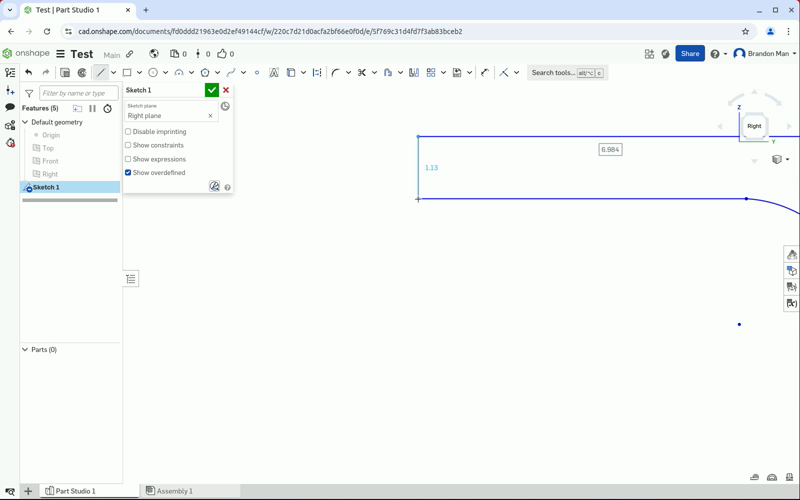
scroll(-6)
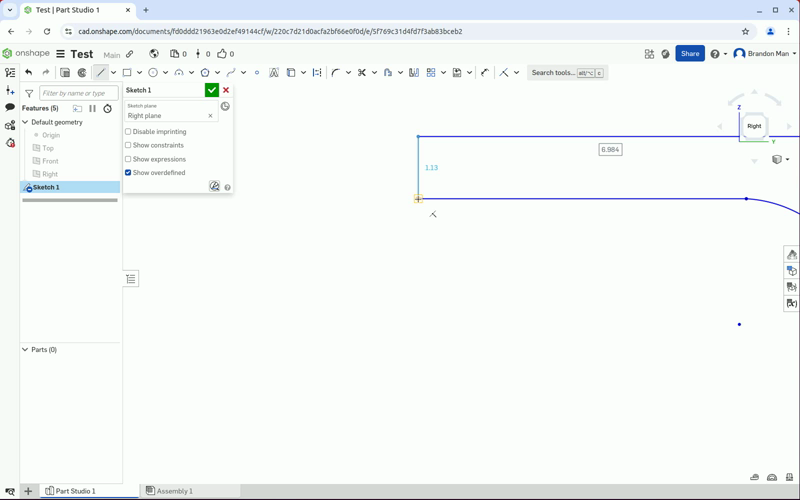
scroll(-6)
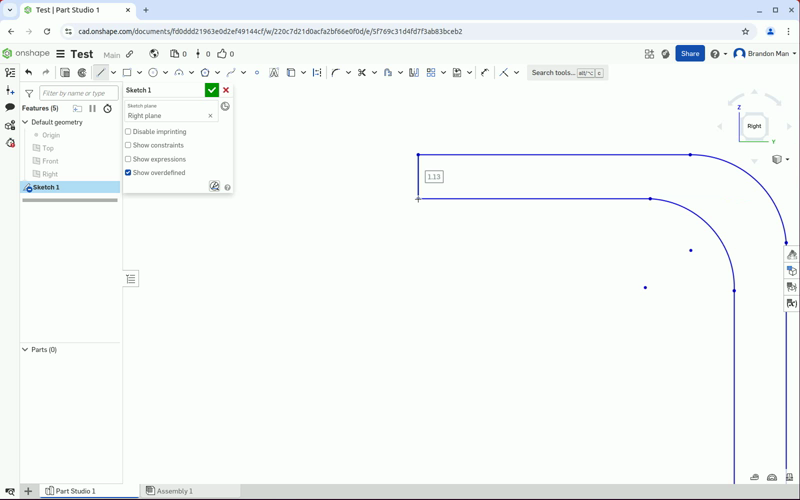
scroll(-6)
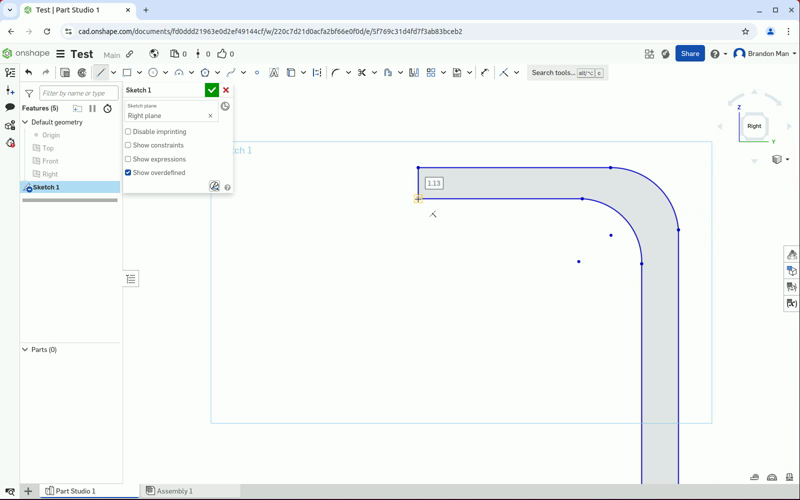
scroll(-6)
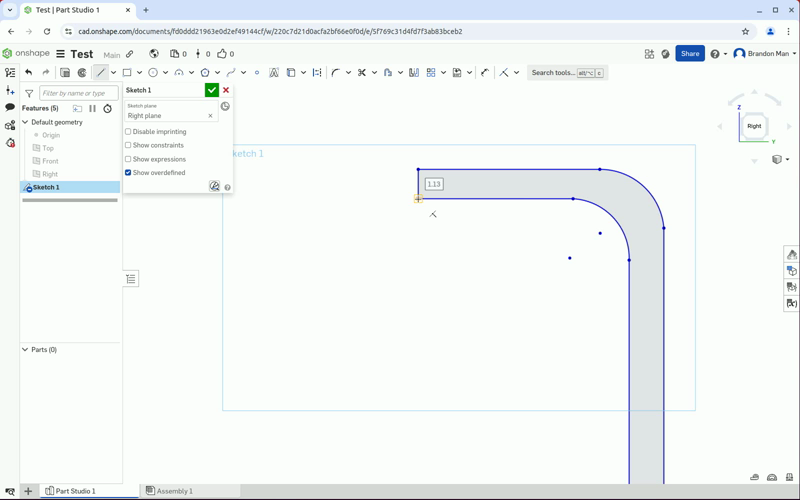
scroll(-6)
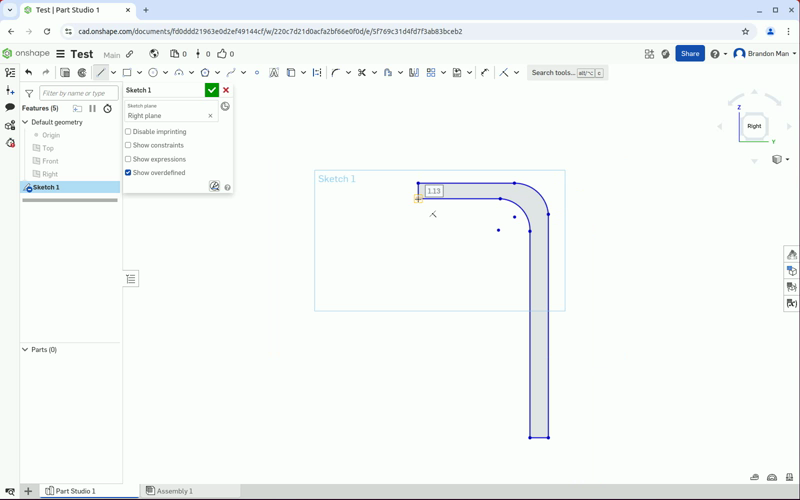
scroll(-6)
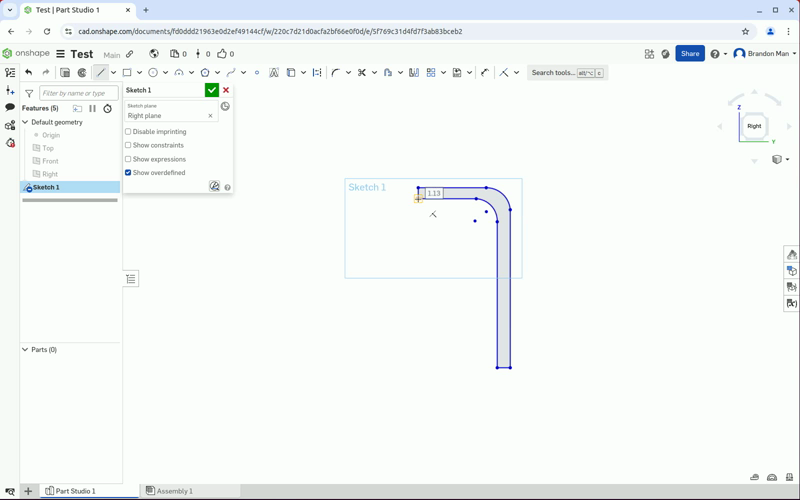
scroll(-6)
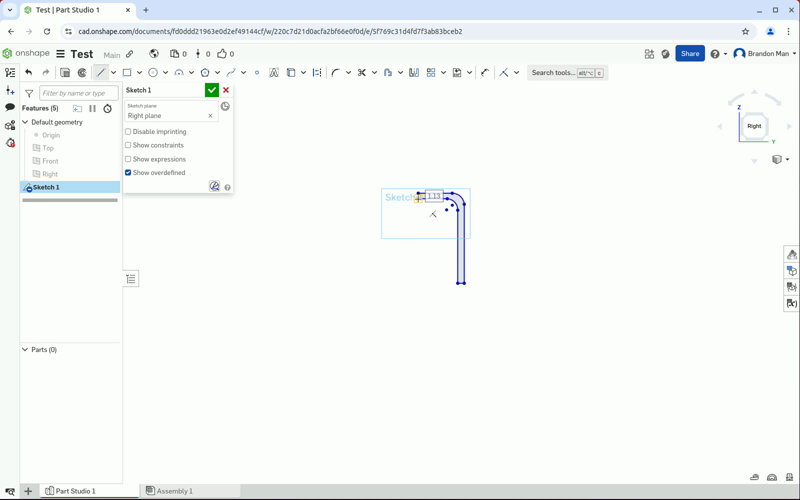
key(esc)
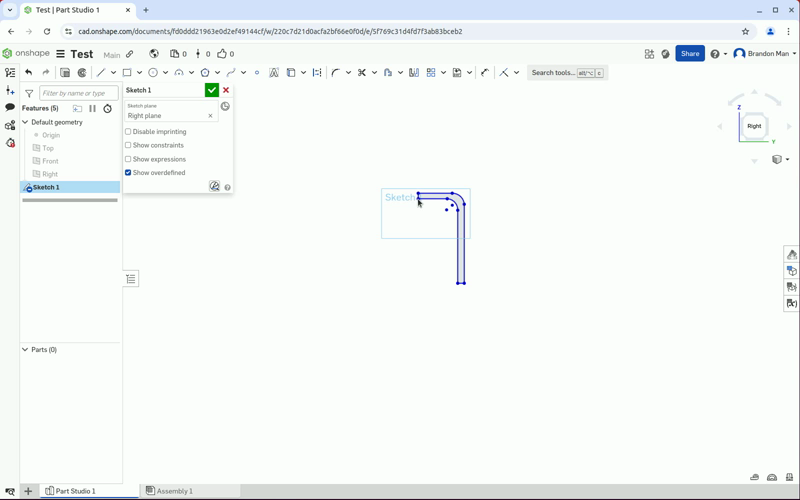
mouse_move(457, 197)
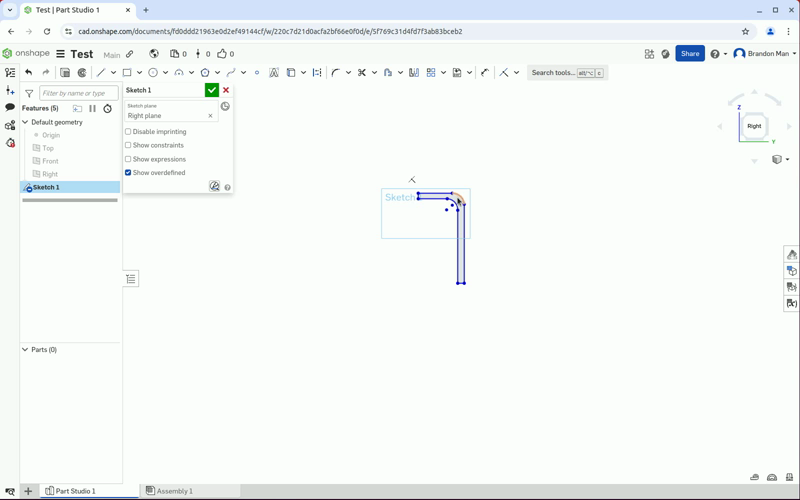
scroll(6)
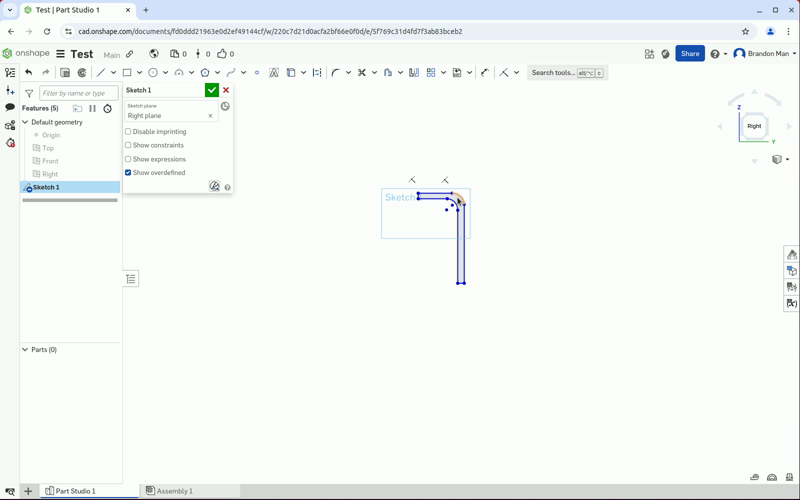
scroll(6)
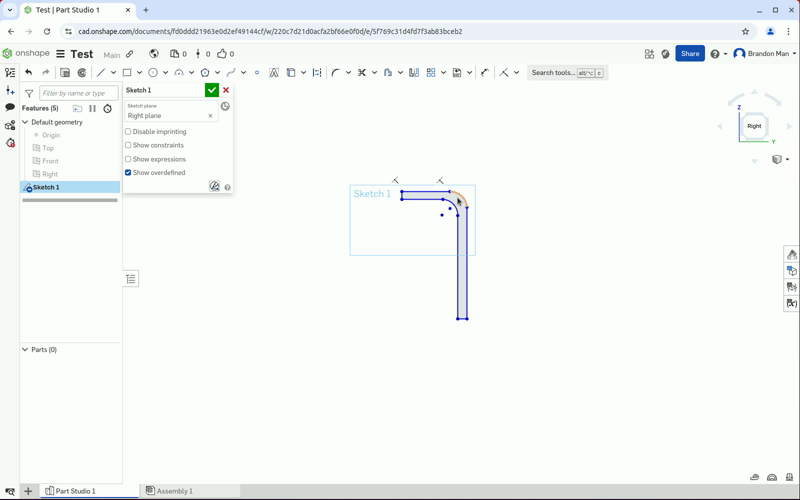
scroll(6)
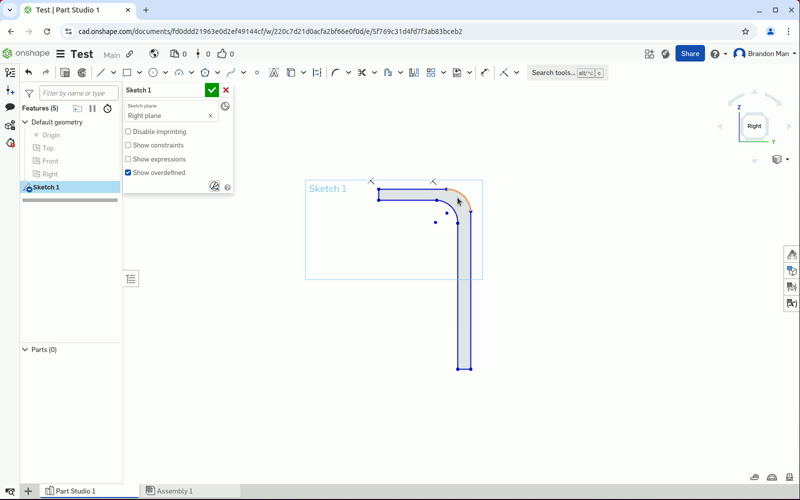
scroll(6)
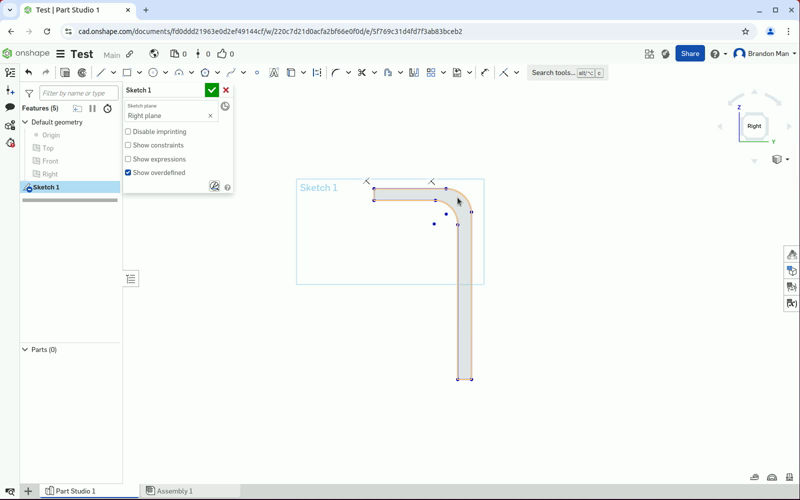
scroll(6)
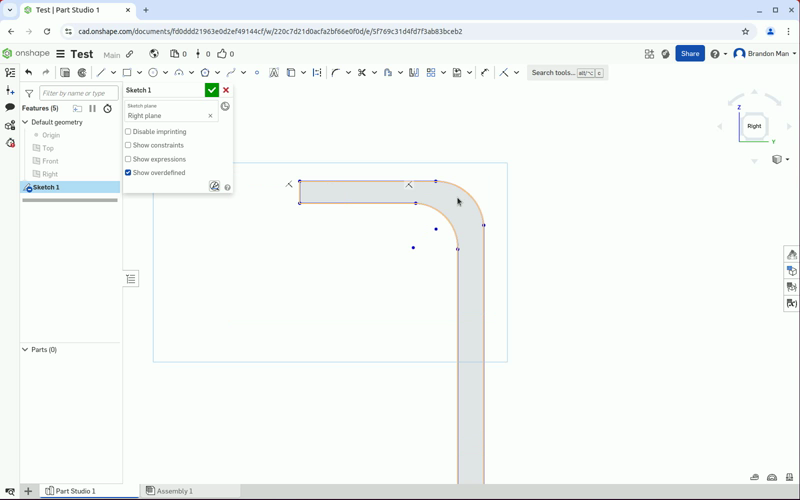
scroll(6)
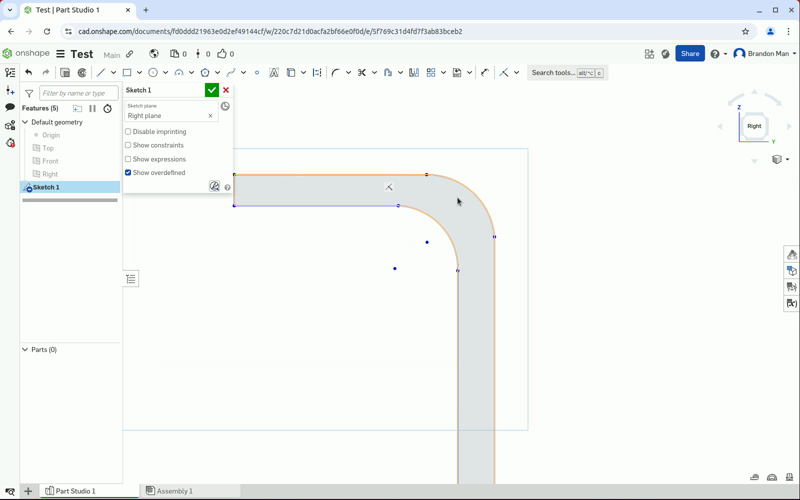
scroll(6)
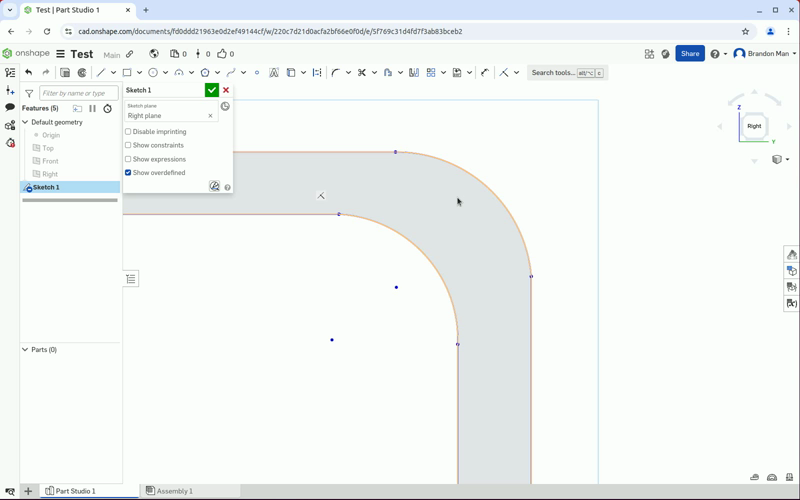
click(457, 197)
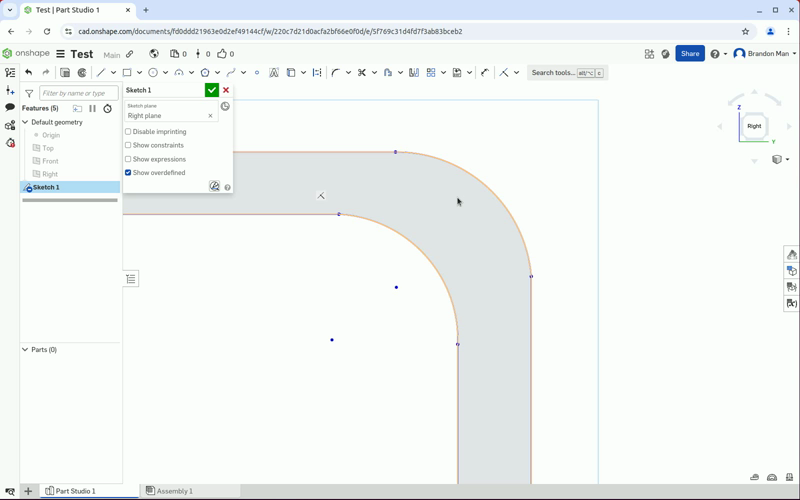
scroll(-6)
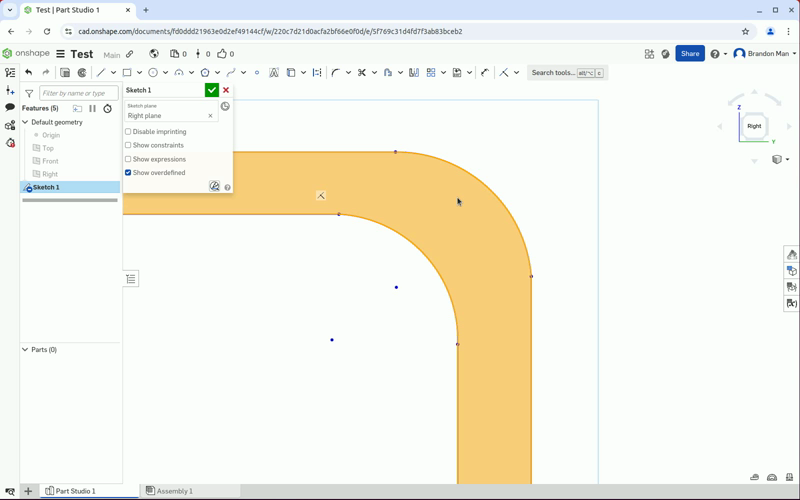
scroll(-6)
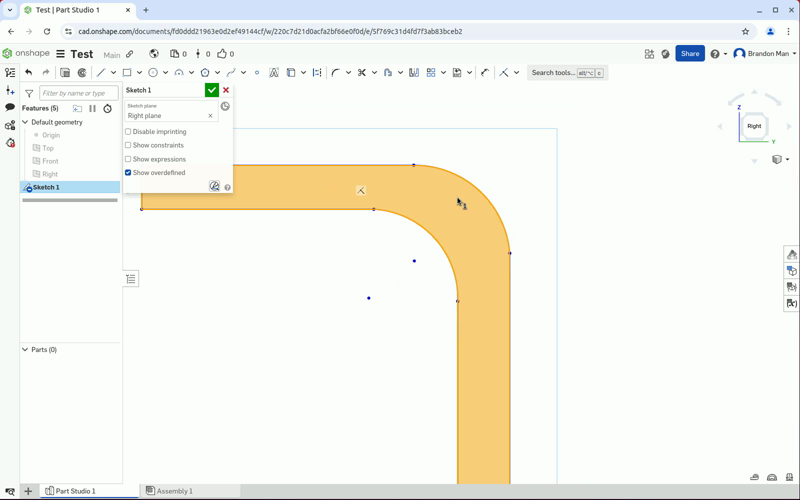
scroll(-6)
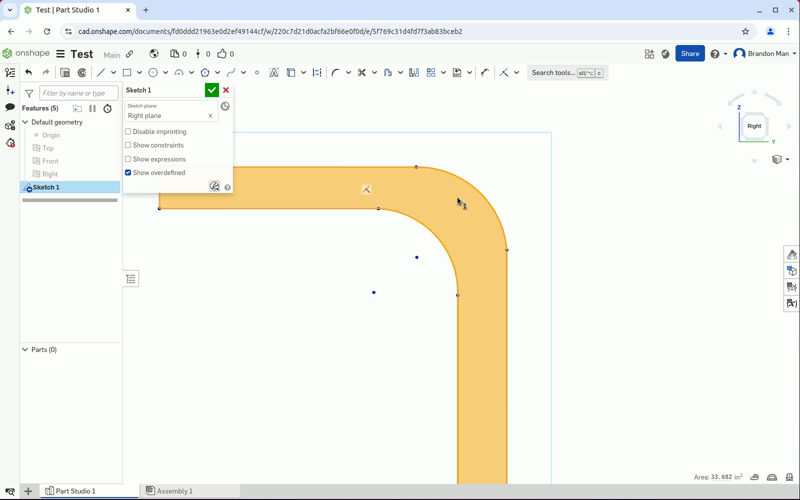
scroll(-6)
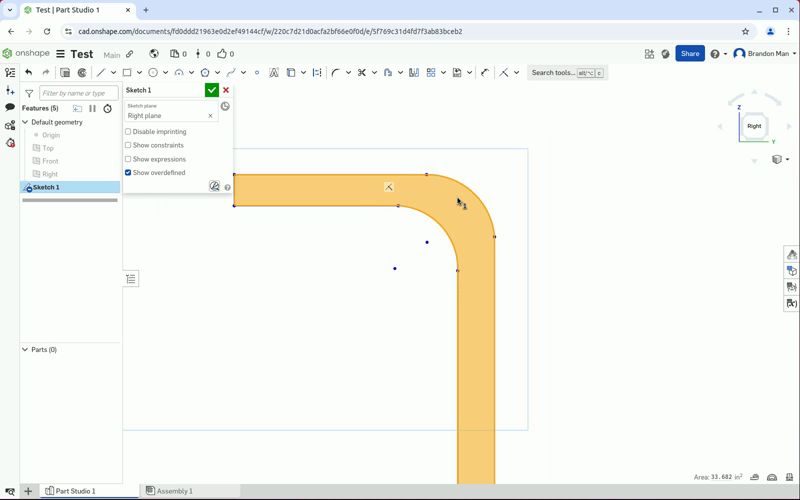
scroll(-6)
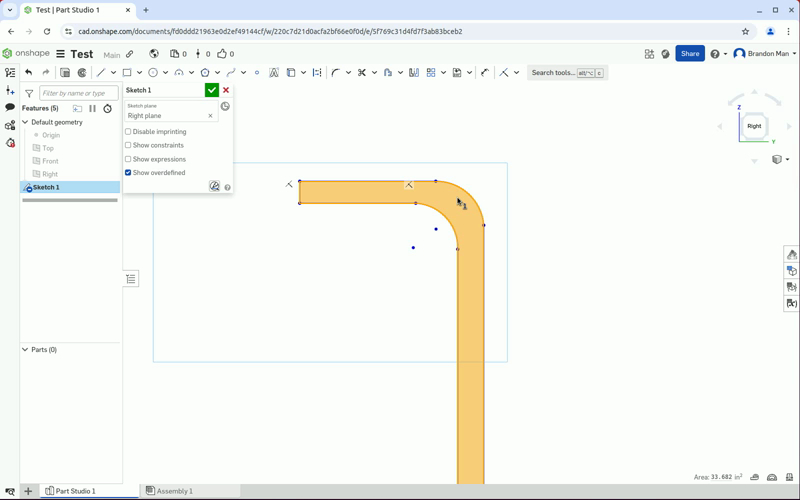
scroll(-6)
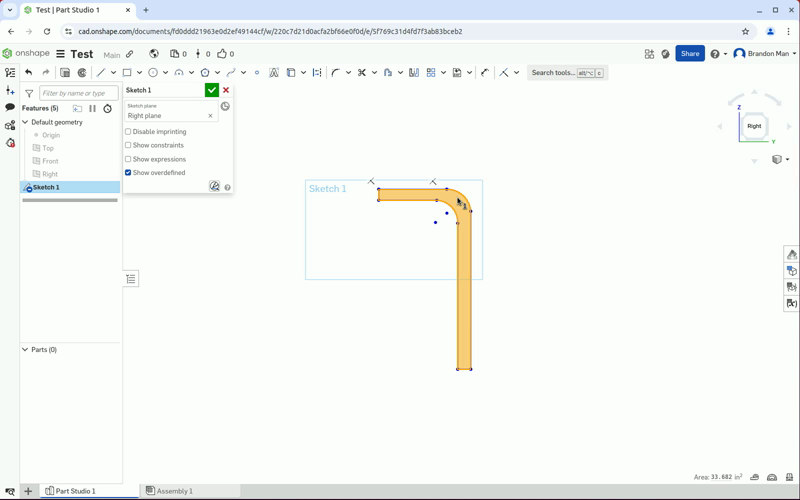
scroll(-6)
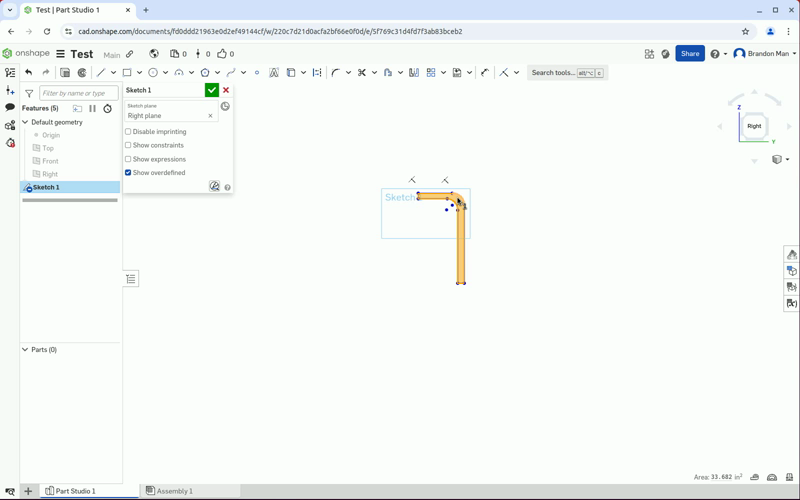
mouse_move(73, 352)
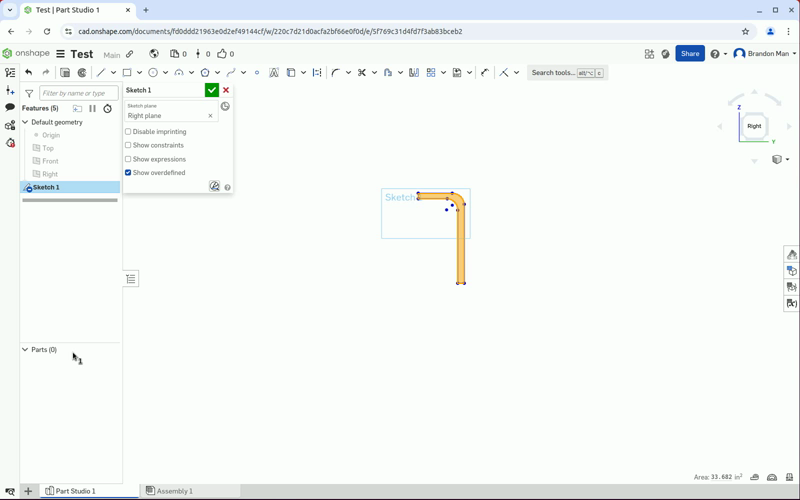
key(shift+y)
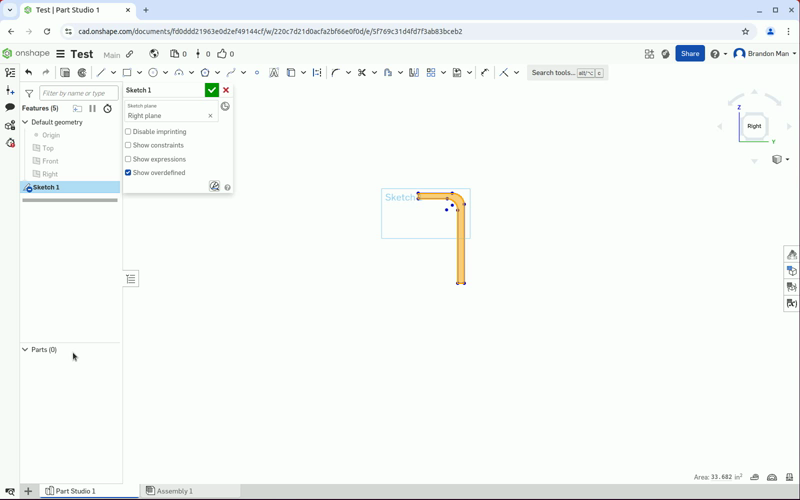
key(shift+e)
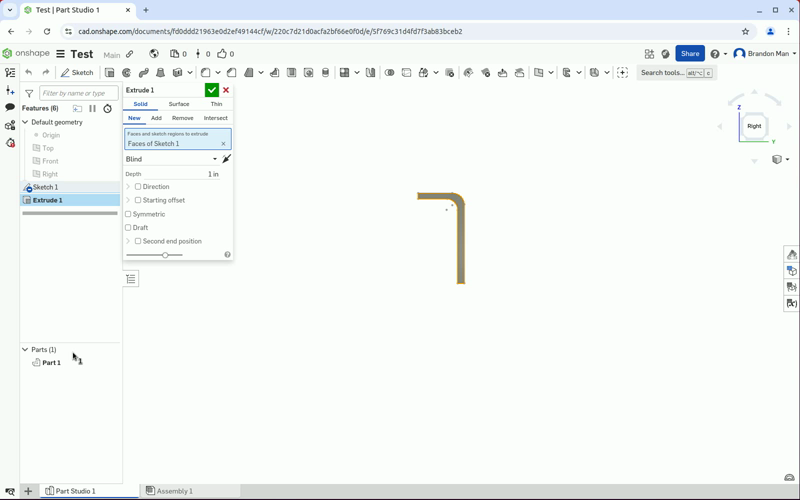
mouse_move(143, 106)
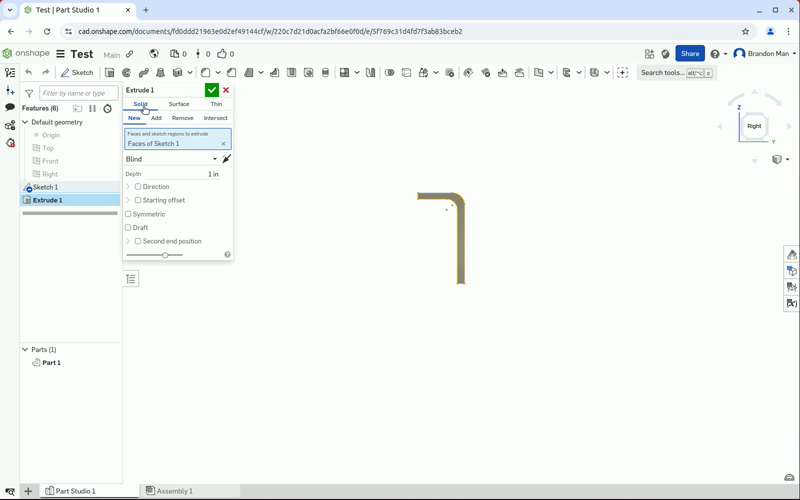
click(143, 106)
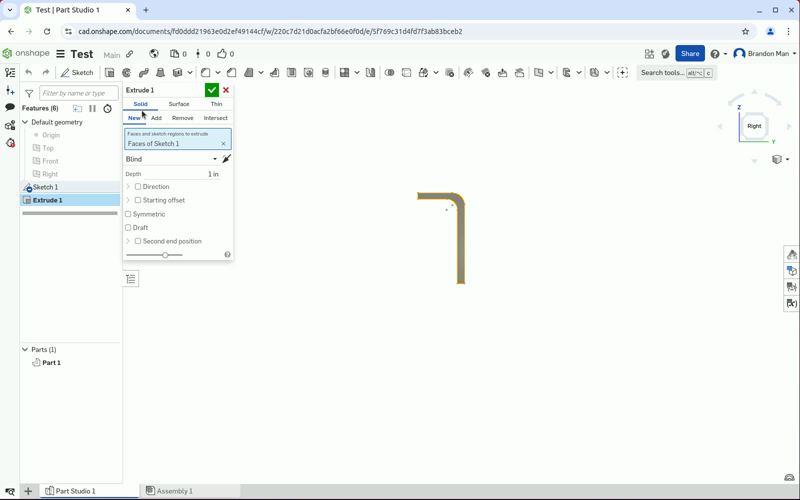
mouse_move(137, 120)
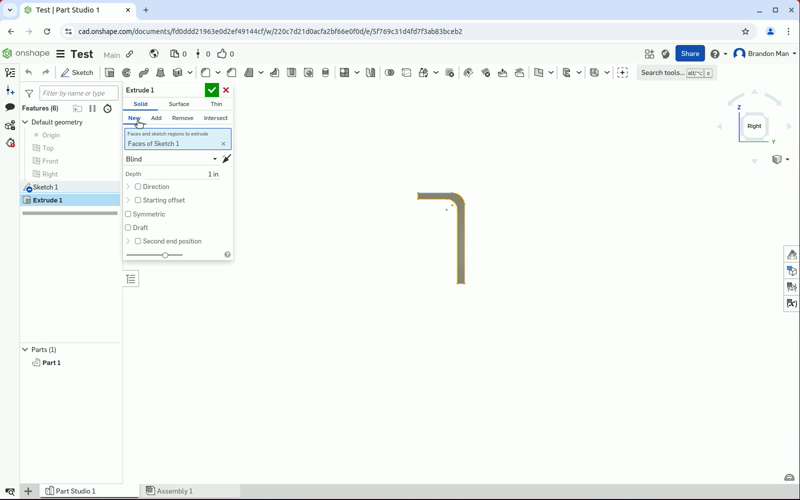
click(137, 120)
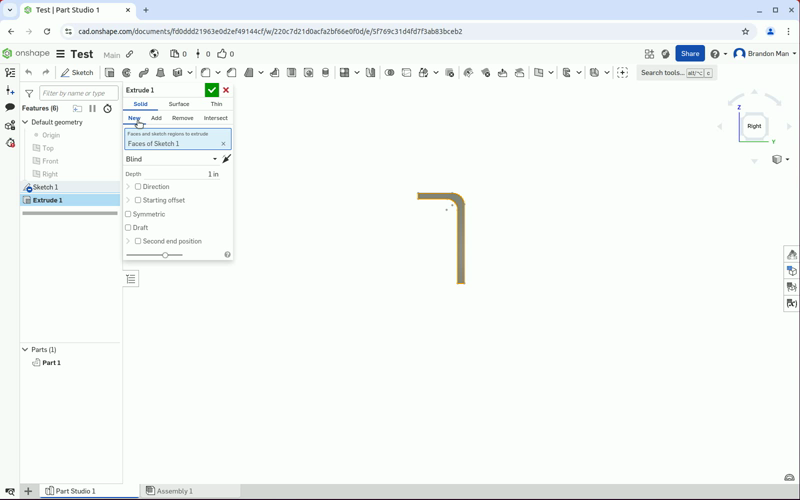
key(tab, 4)
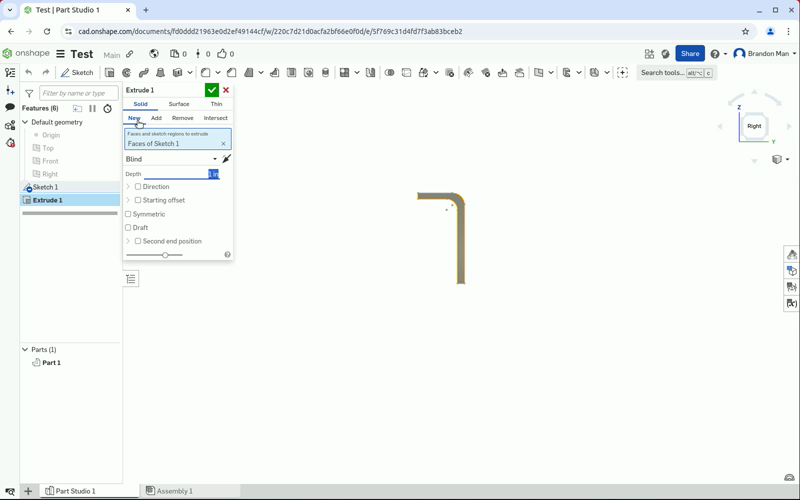
text(46.216)
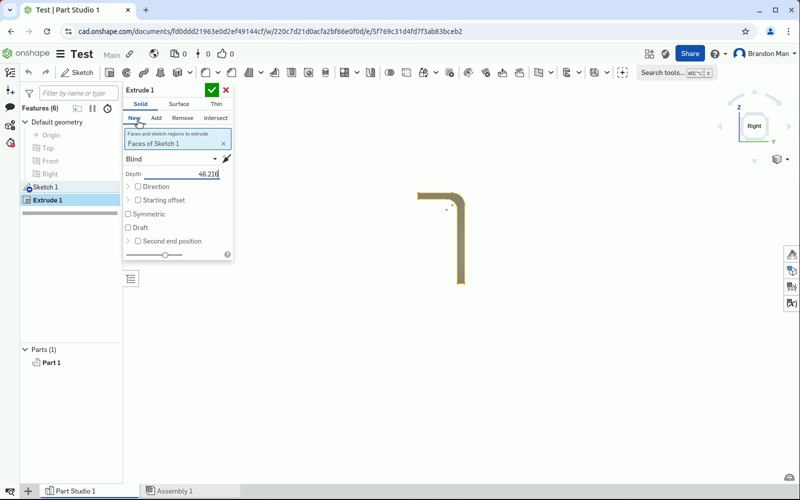
key(tab, 3)
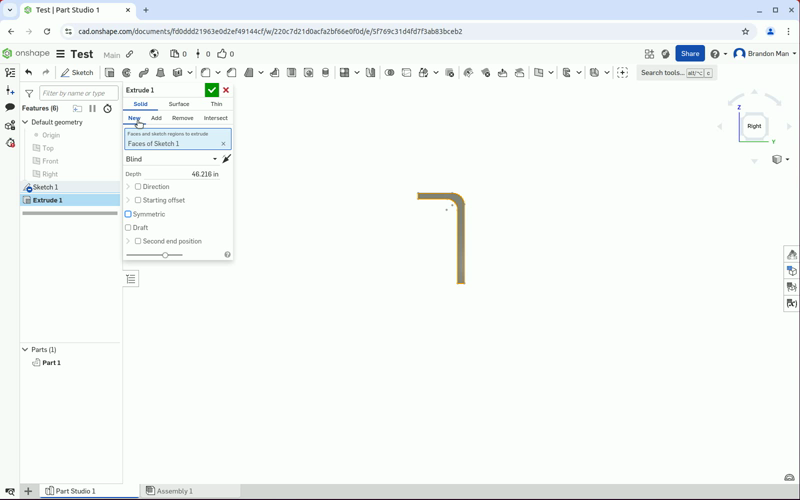
key(space)
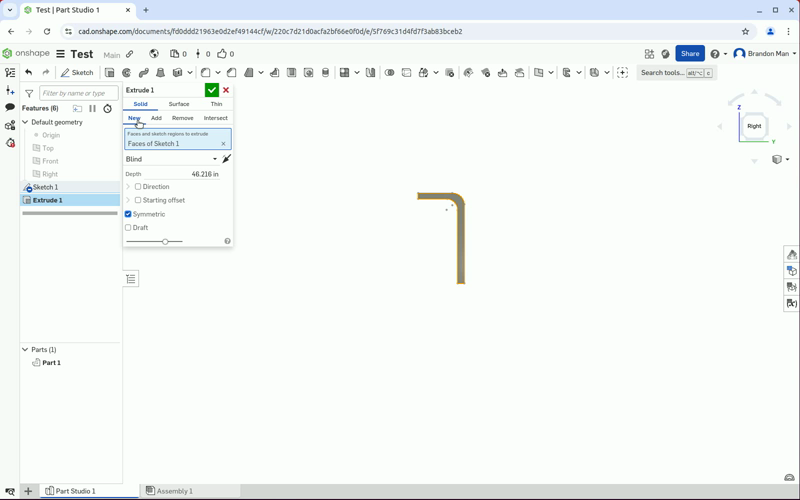
key(enter)
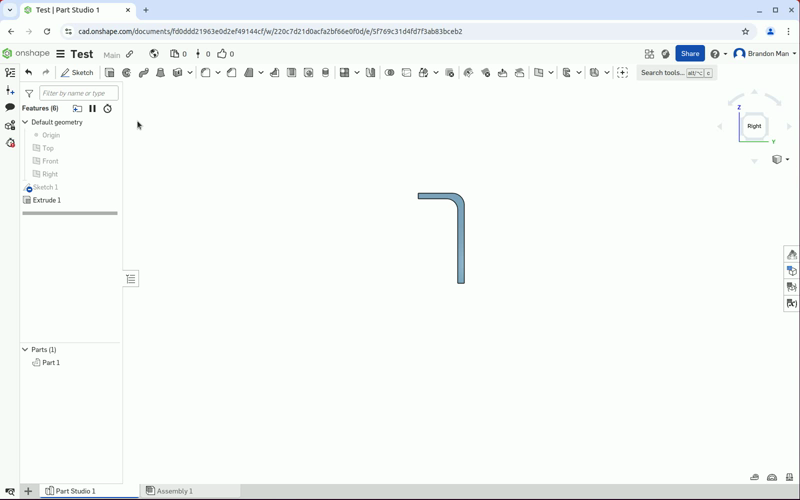
key(shift+h)
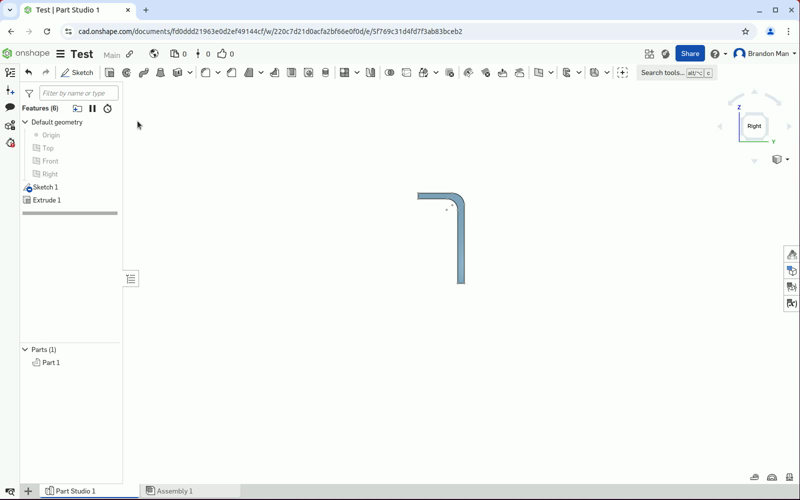
key(shift+h)
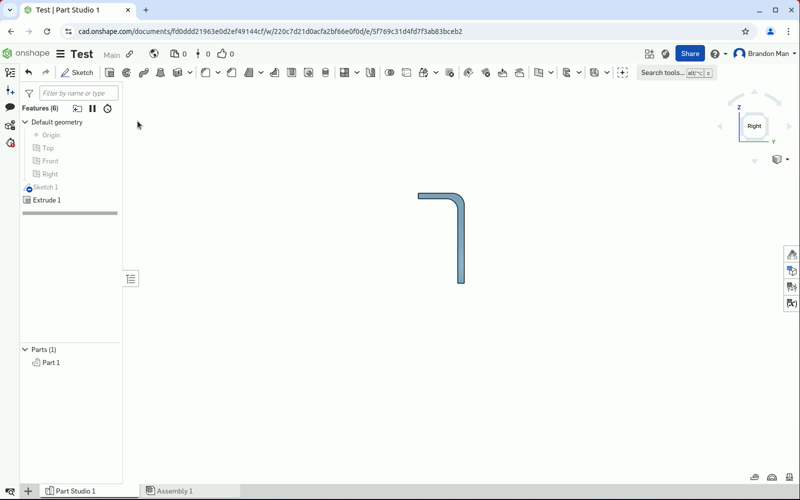
mouse_move(73, 189)
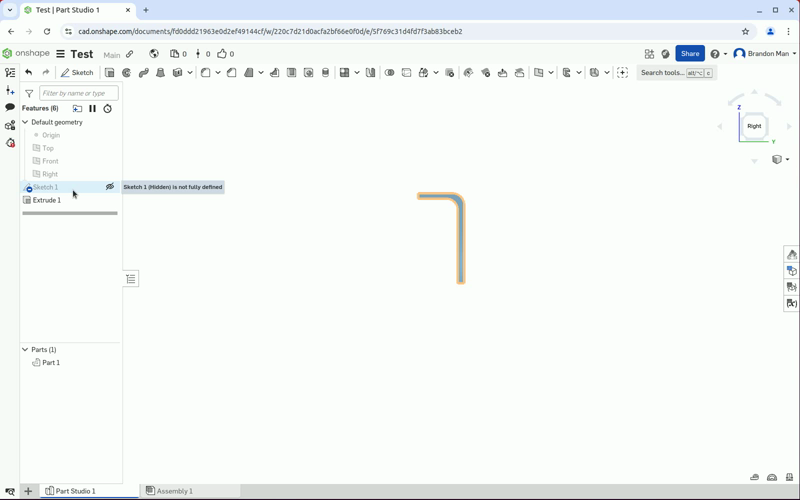
click(73, 189)
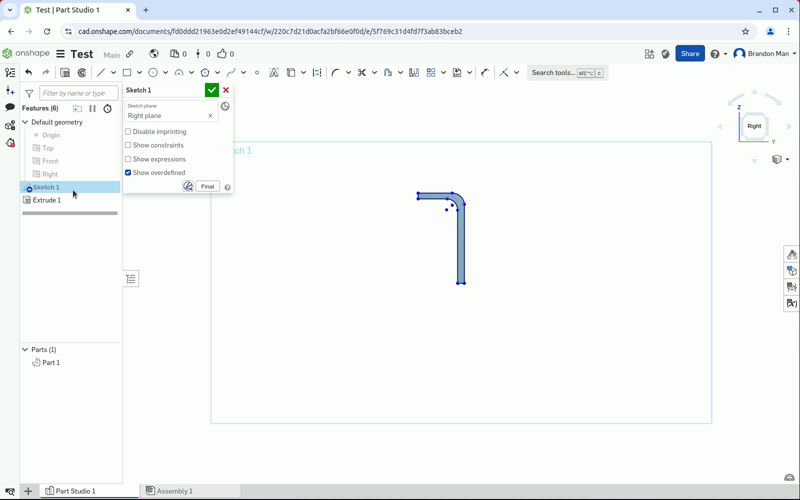
mouse_move(229, 92)
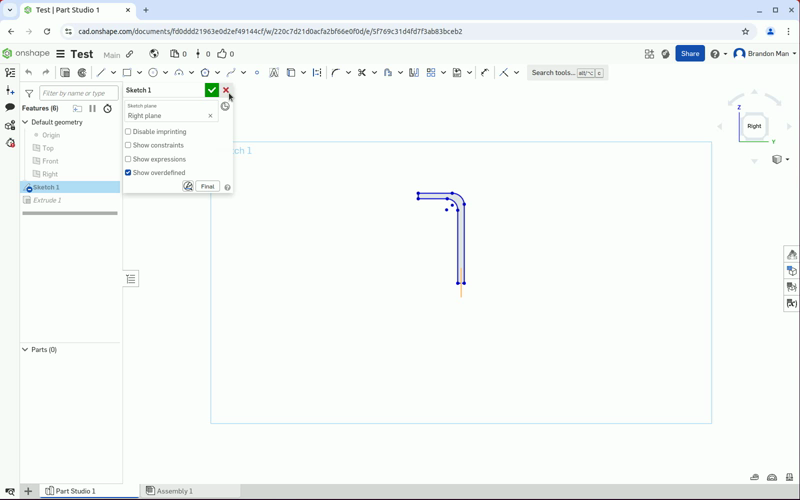
click(229, 92)
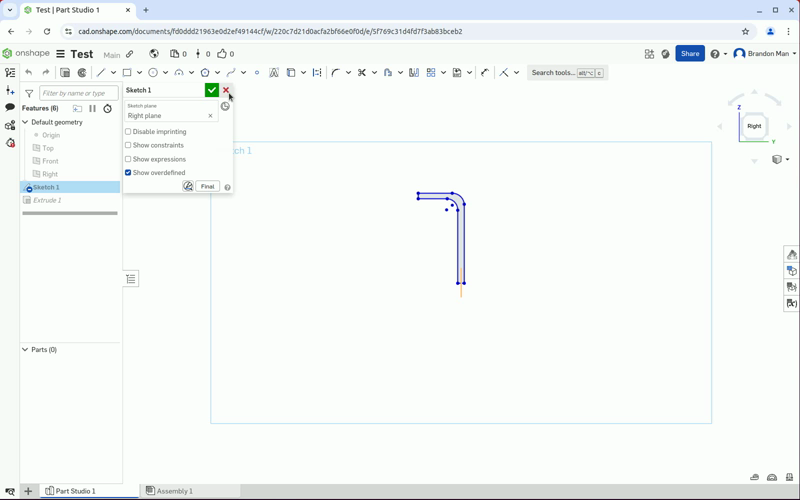
key(shift+s)
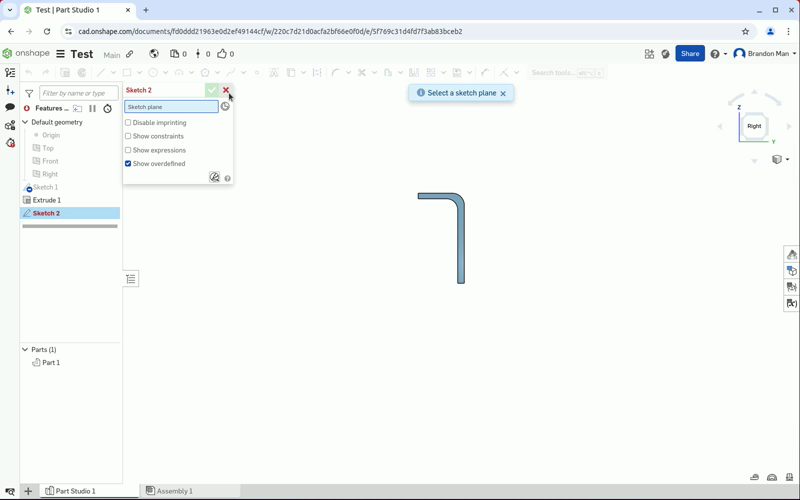
mouse_move(73, 176)
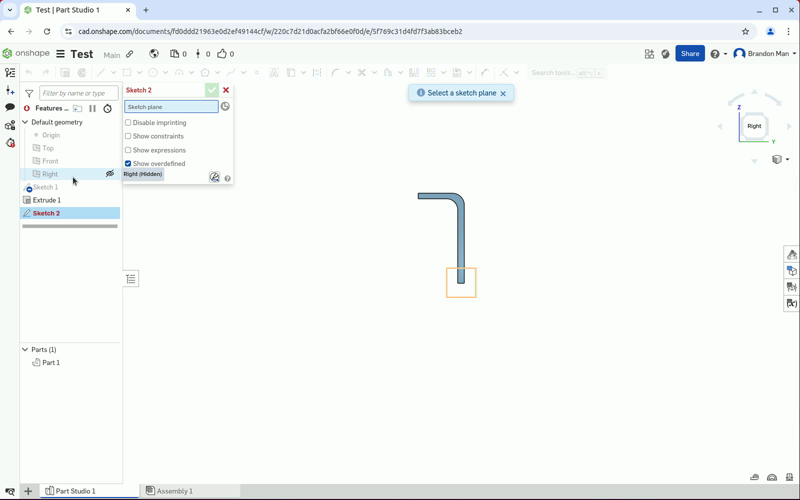
click(73, 176)
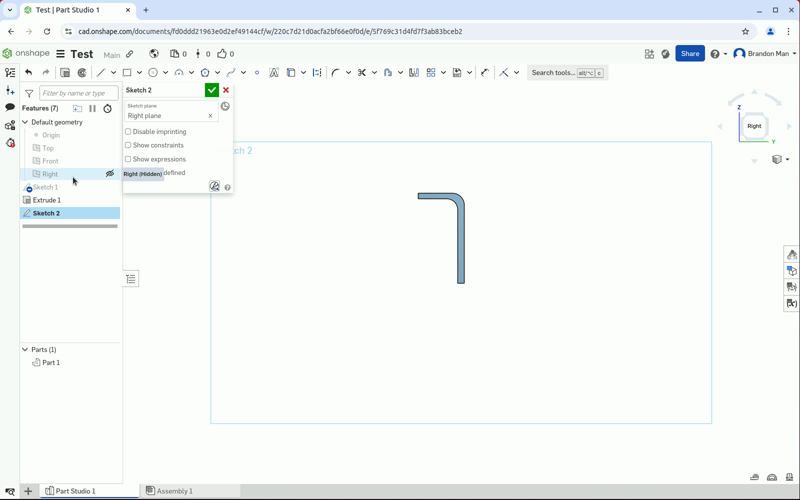
mouse_move(73, 352)
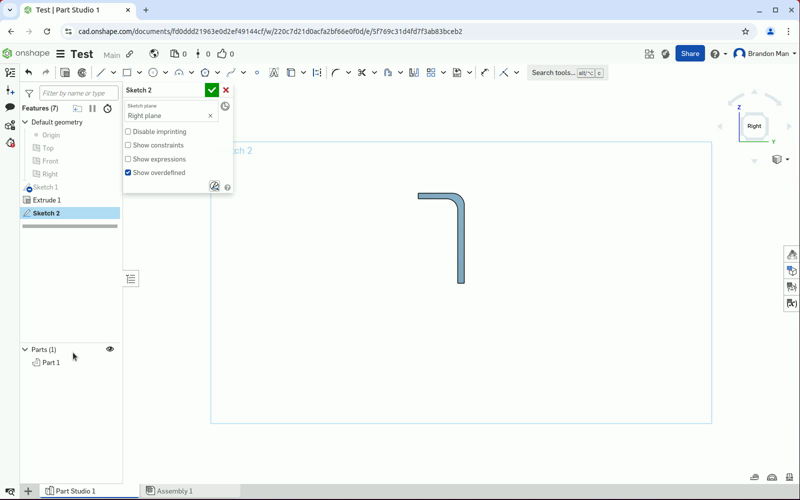
key(y)
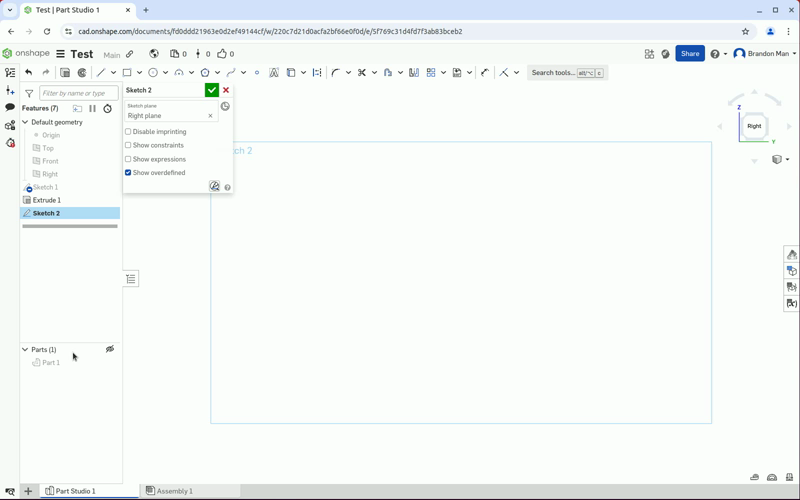
key(l)
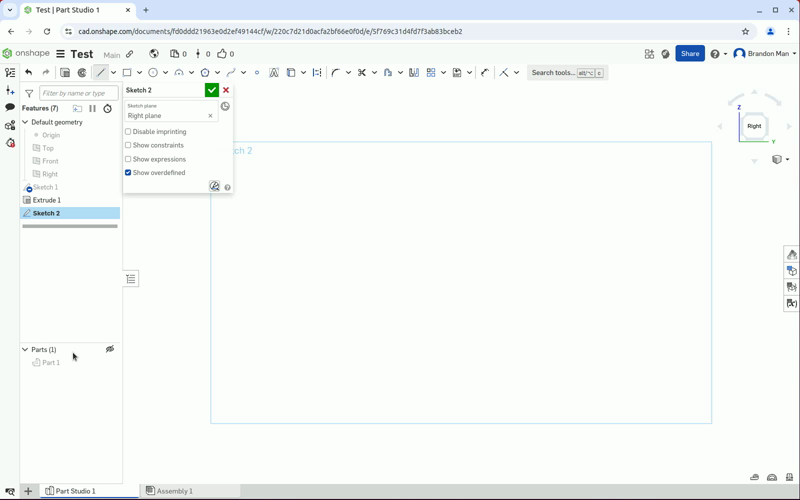
key_down(shift)
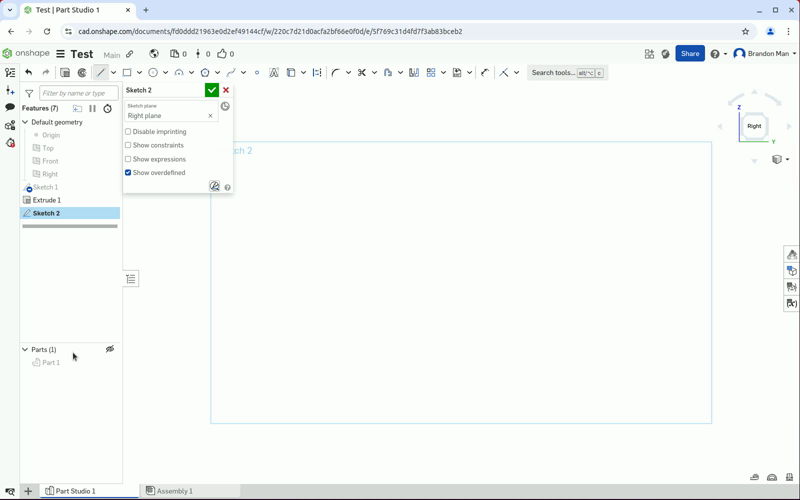
mouse_move(418, 373)
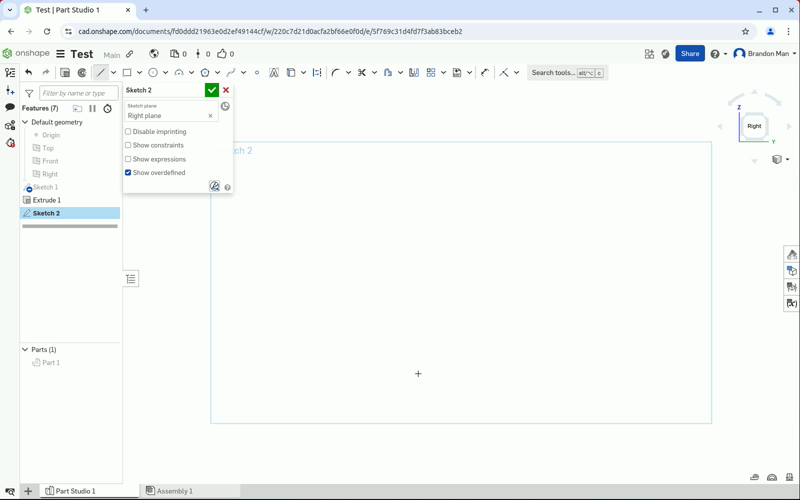
click(418, 373)
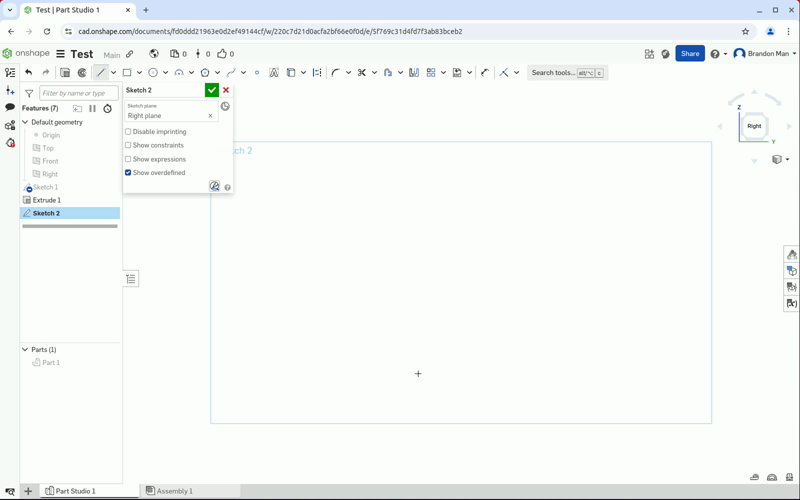
key_up(shift)
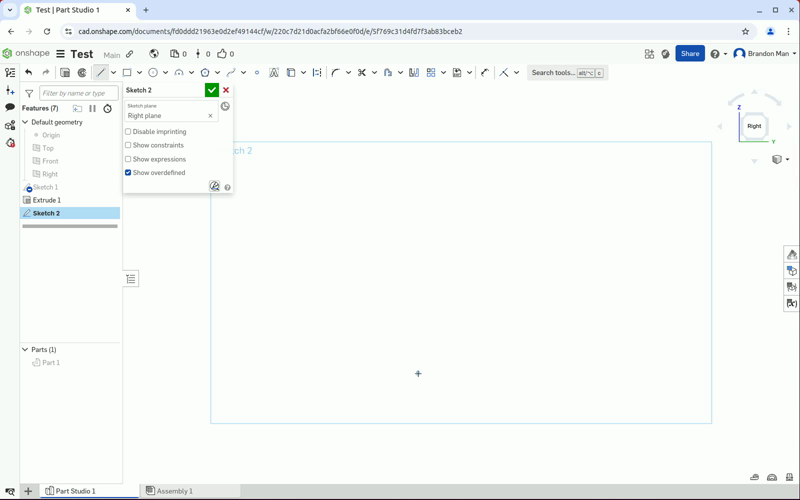
key_down(shift)
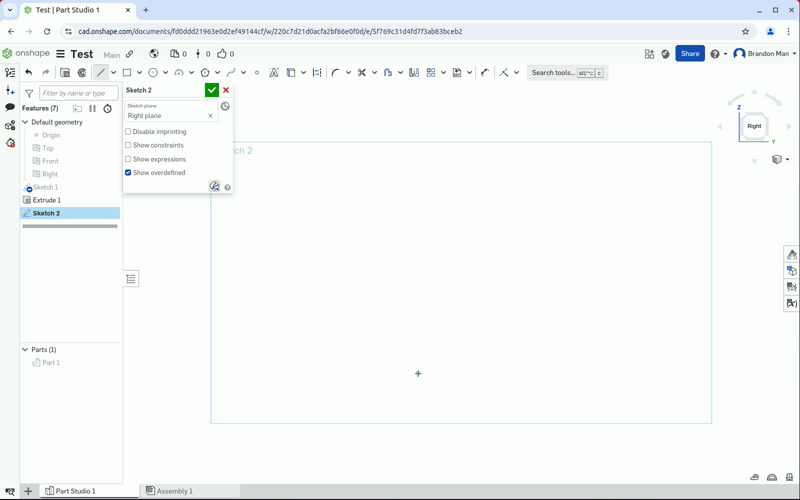
mouse_move(448, 373)
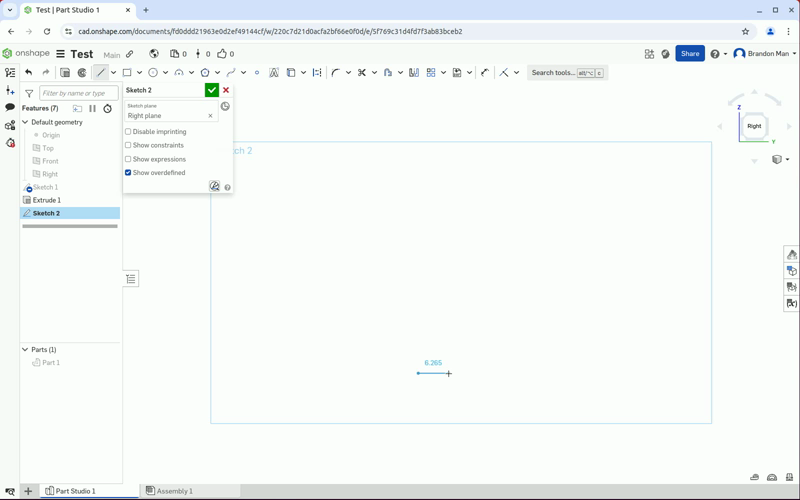
mouse_move(453, 373)
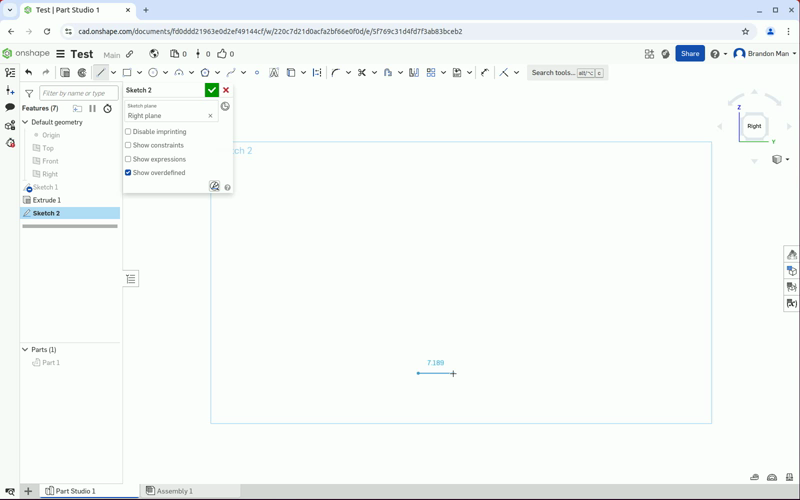
click(453, 373)
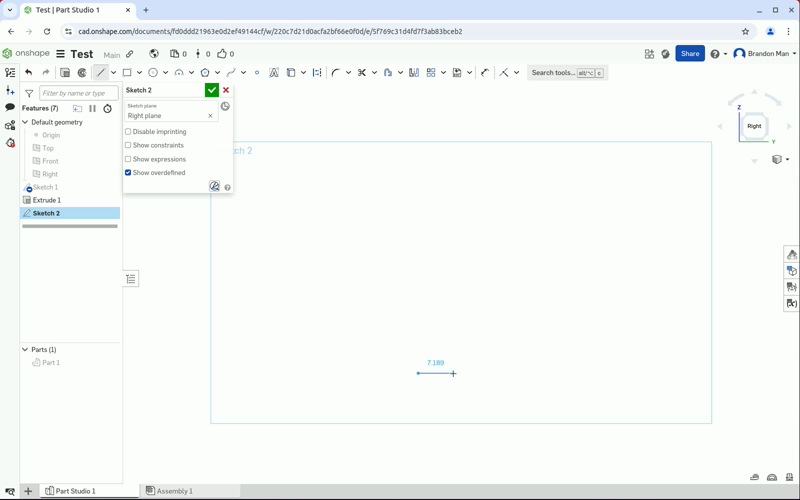
key_up(shift)
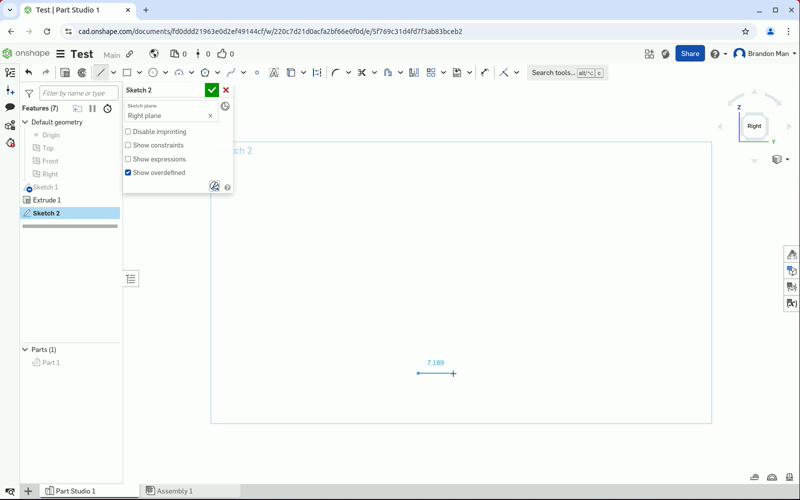
key(esc)
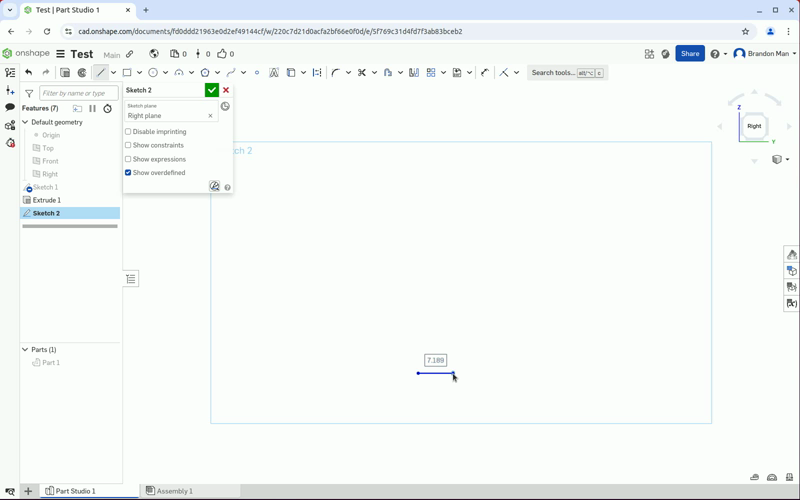
key(a)
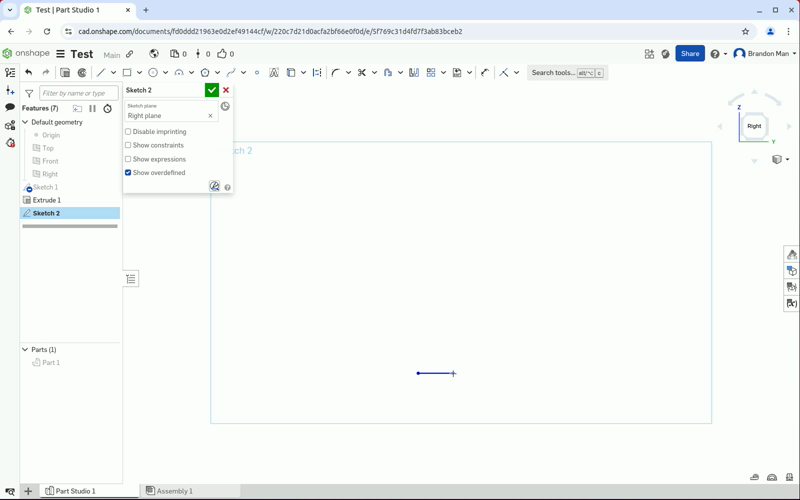
mouse_move(453, 373)
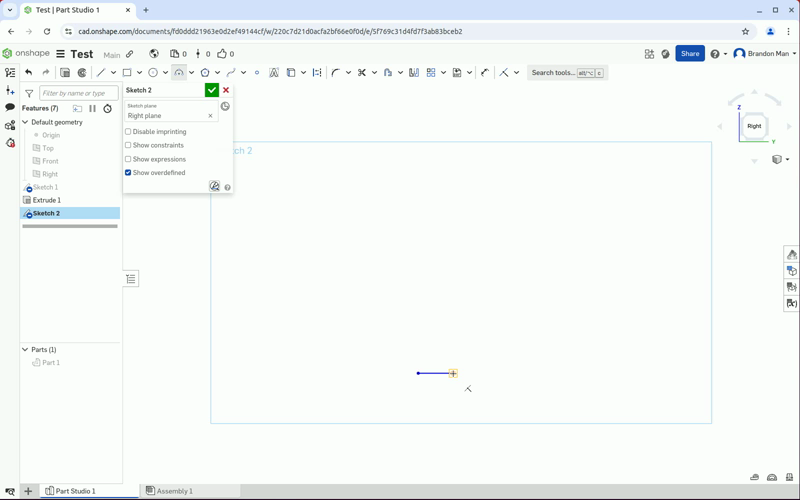
click(453, 373)
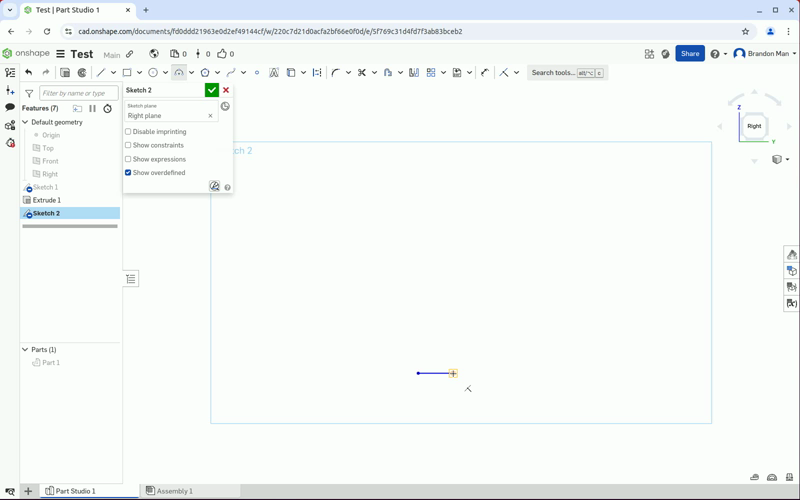
key_down(shift)
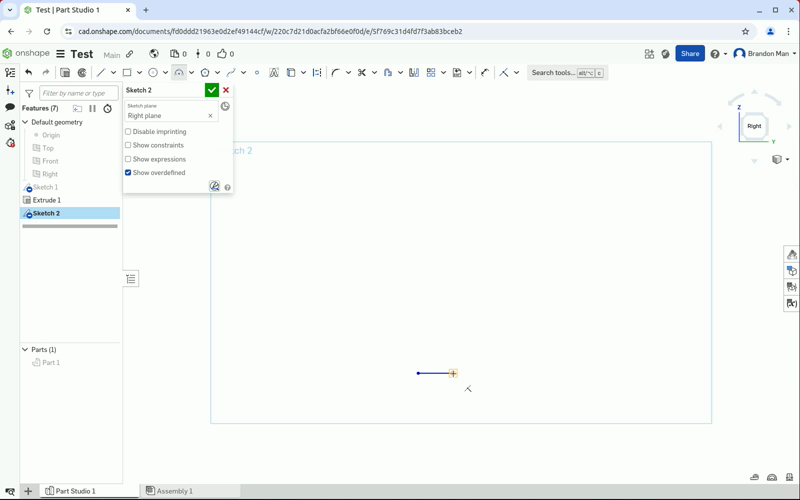
mouse_move(464, 361)
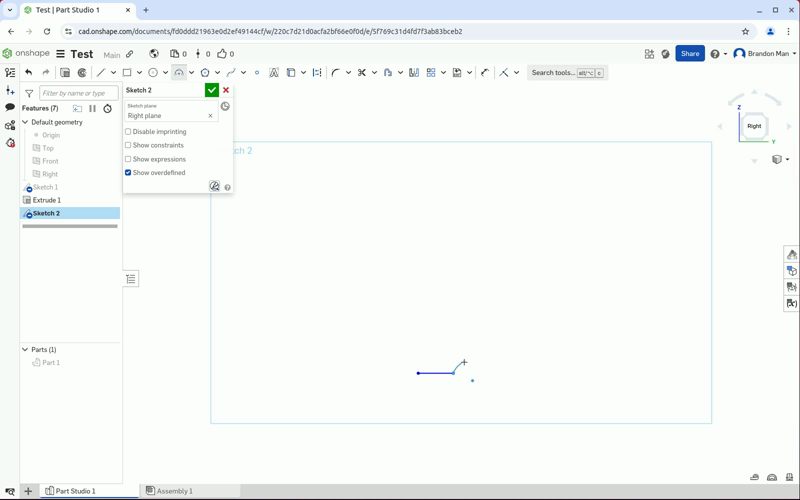
click(464, 361)
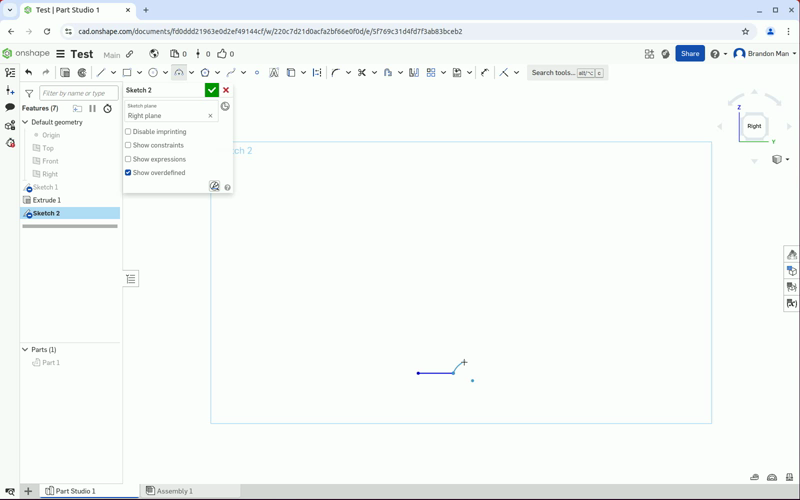
mouse_move(461, 369)
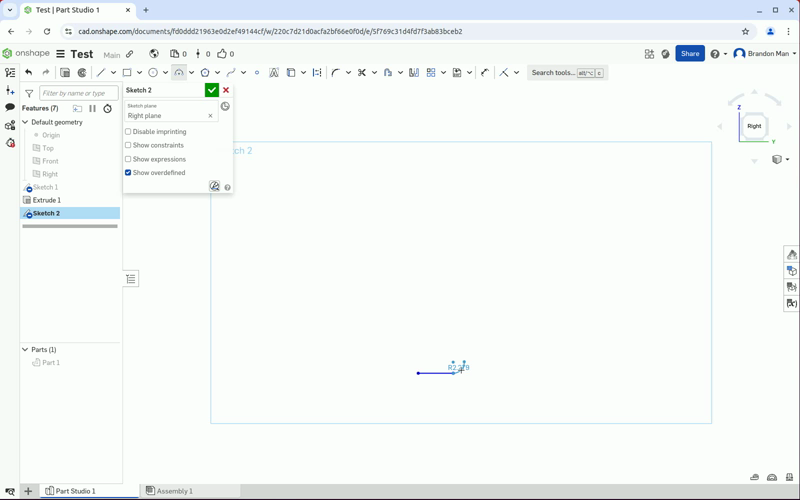
click(461, 369)
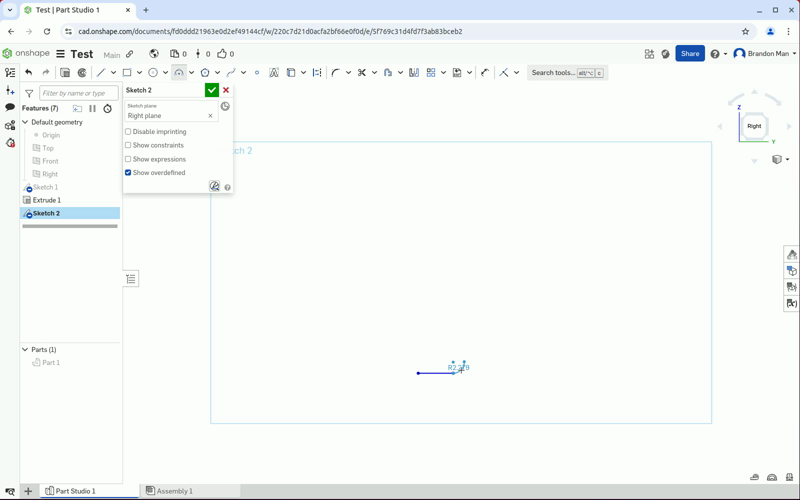
key_up(shift)
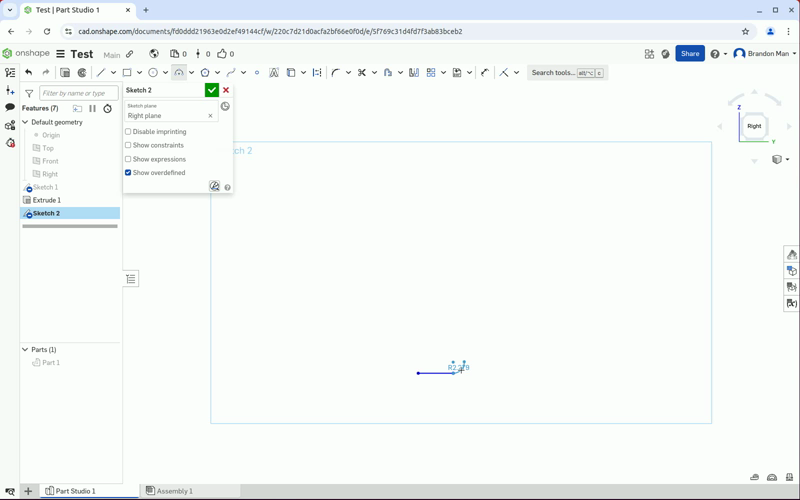
key(esc)
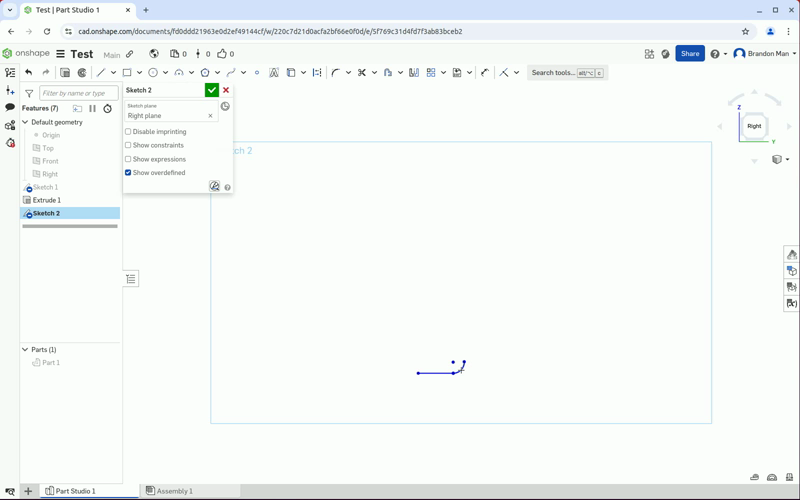
key(l)
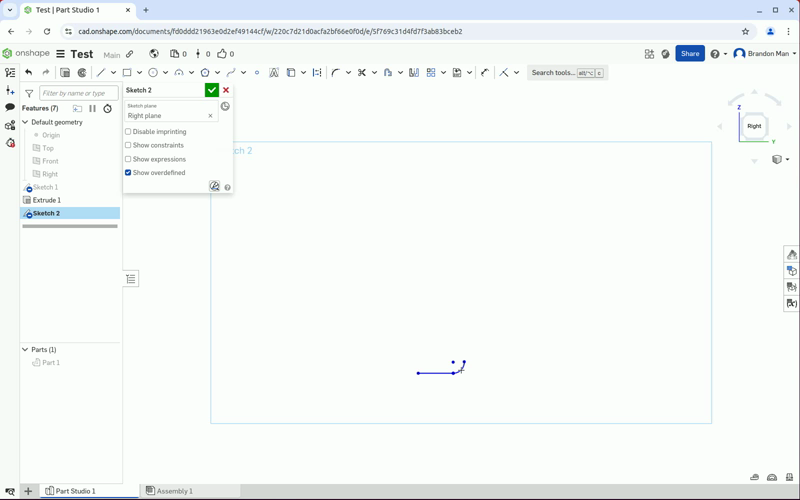
mouse_move(464, 361)
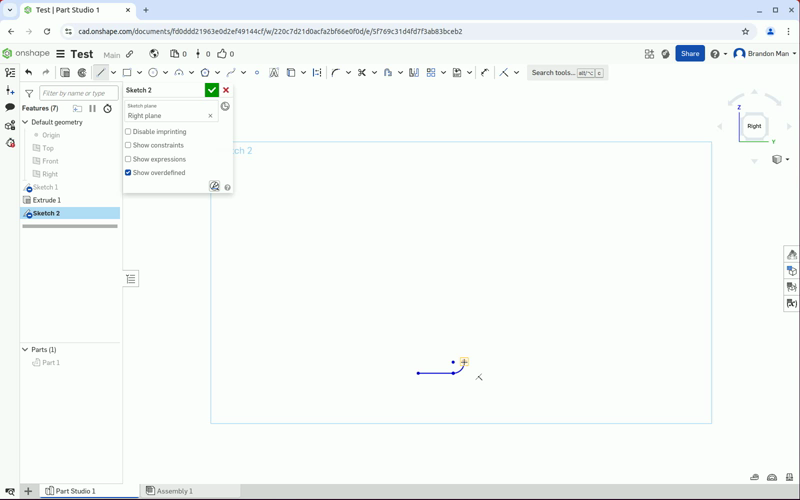
click(464, 361)
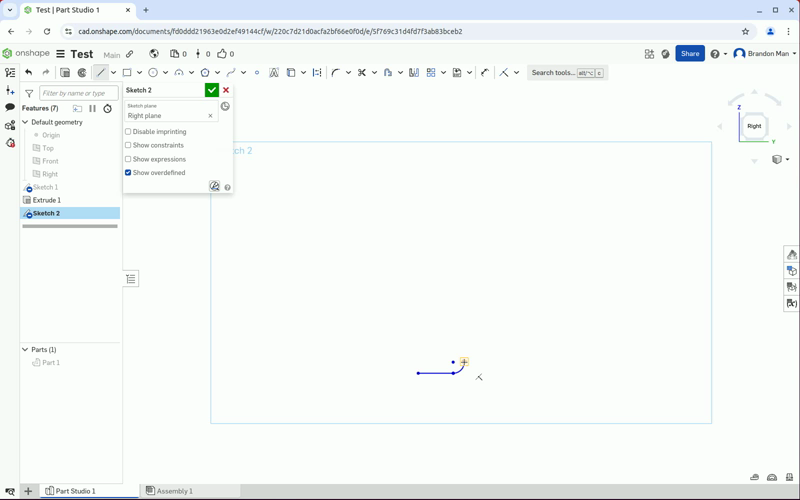
key_down(shift)
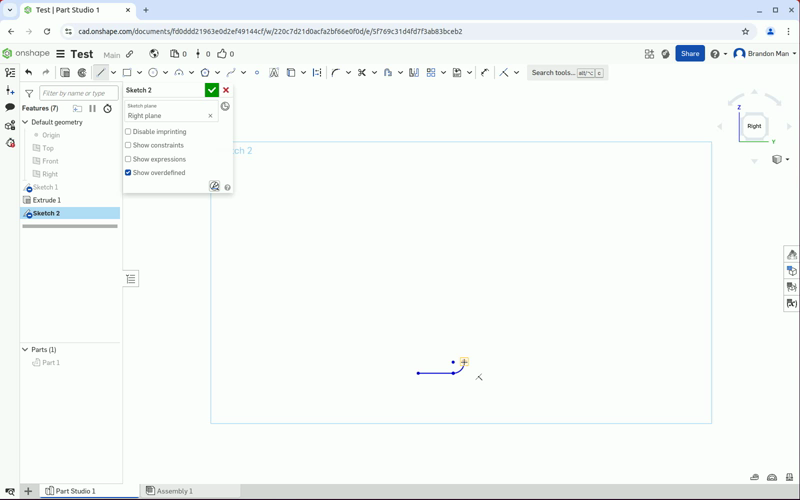
mouse_move(464, 282)
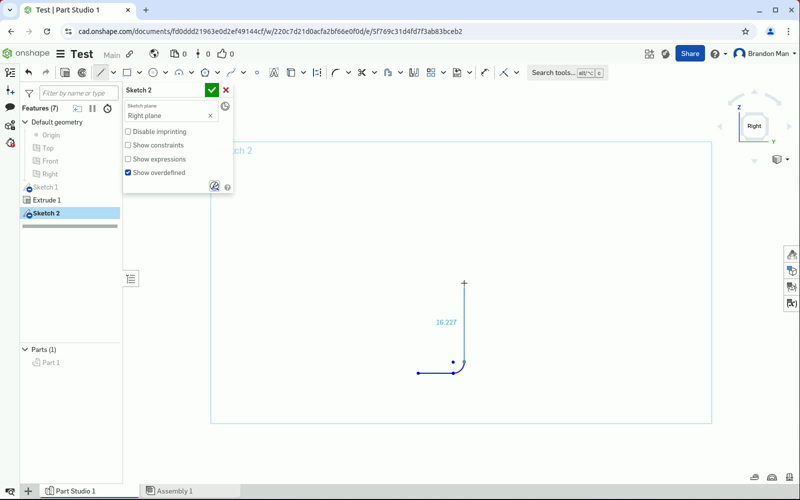
click(464, 282)
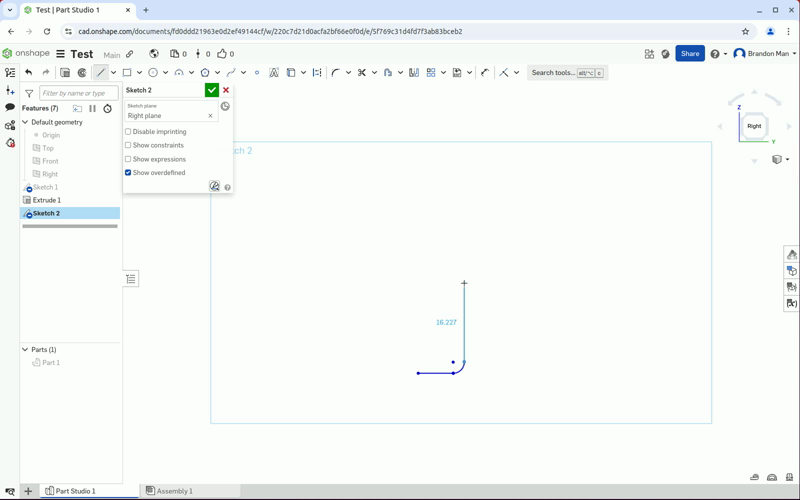
key_up(shift)
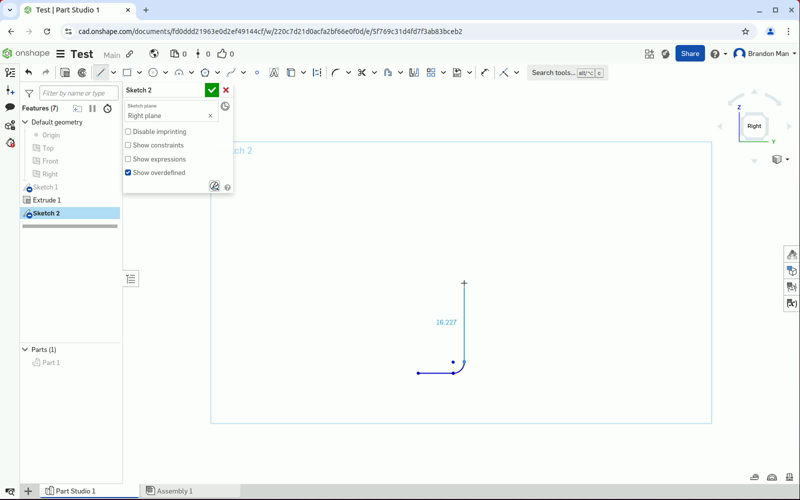
key_down(shift)
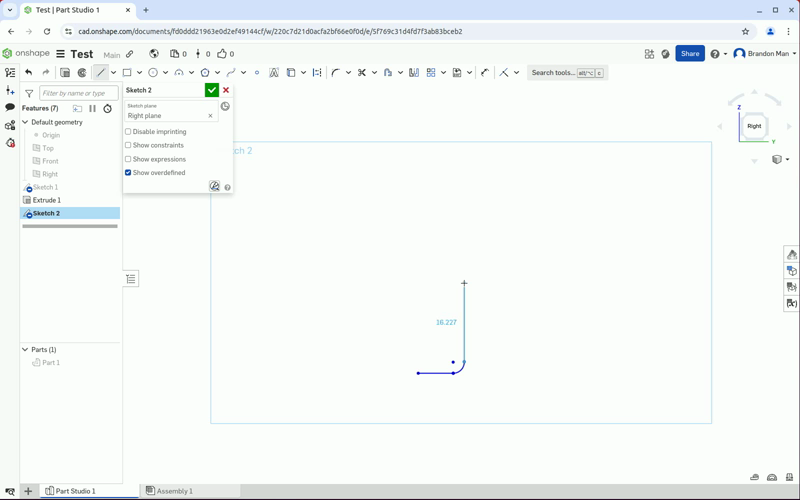
mouse_move(494, 282)
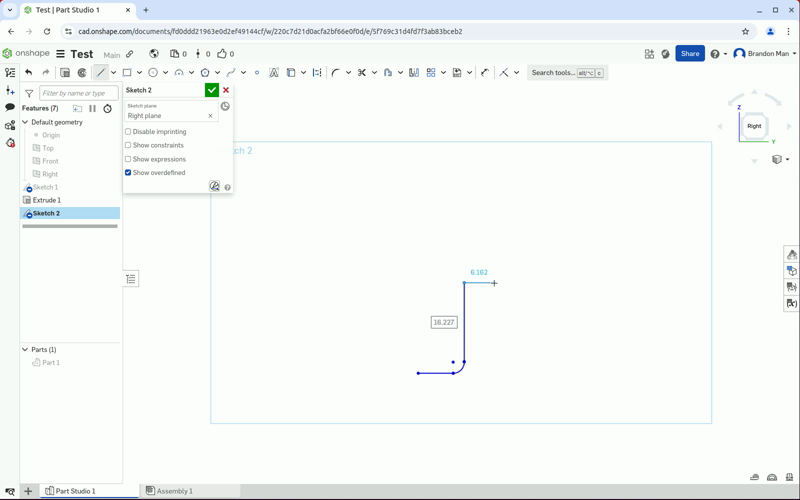
mouse_move(458, 282)
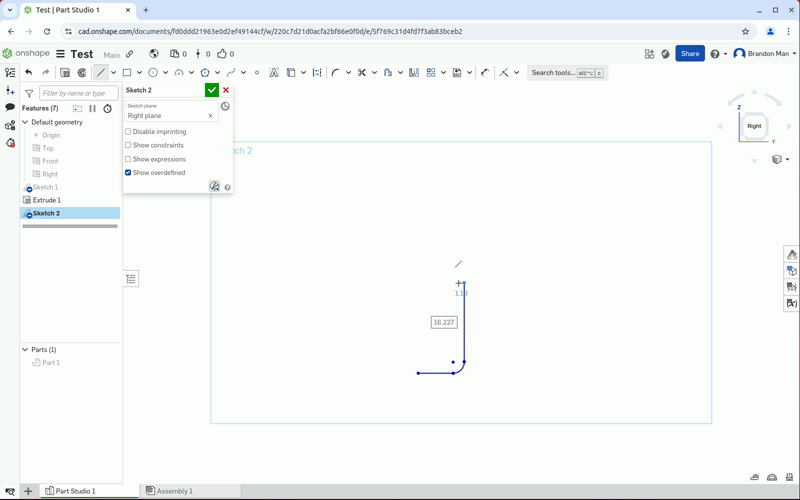
scroll(6)
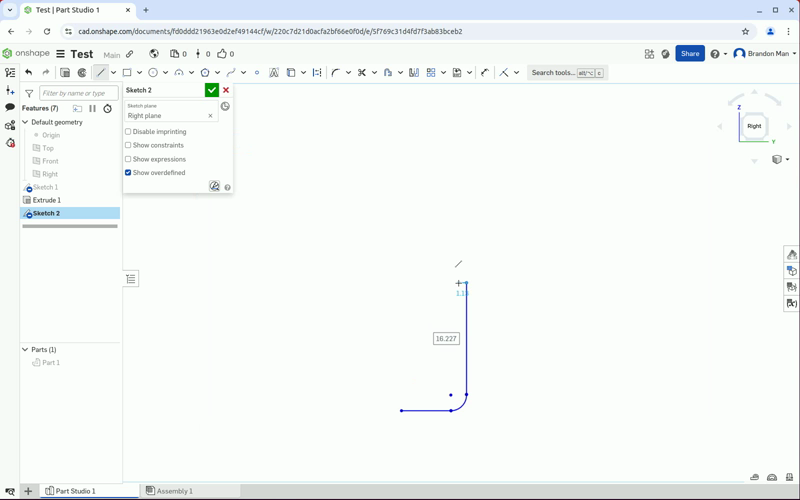
scroll(6)
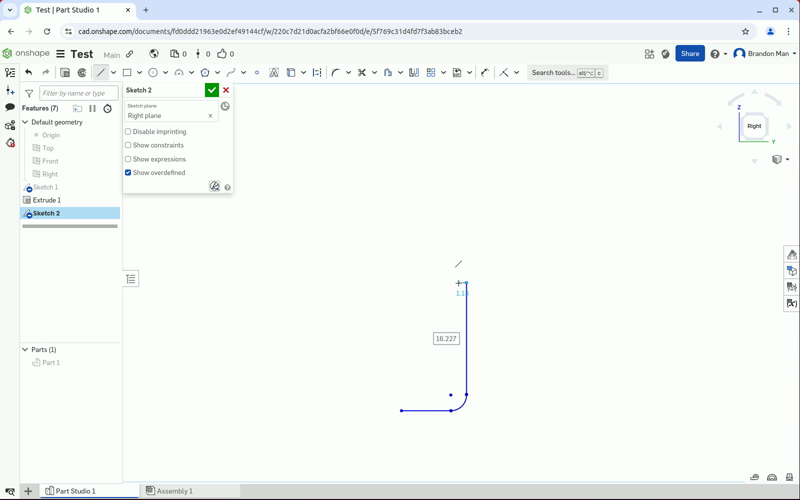
scroll(6)
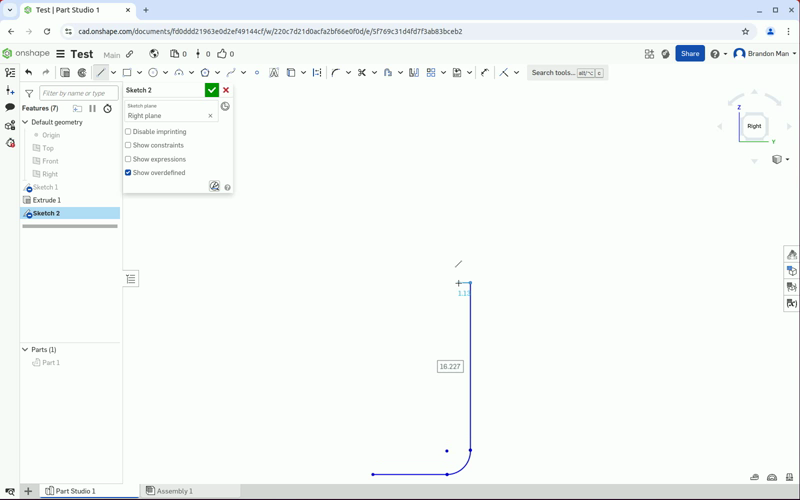
scroll(6)
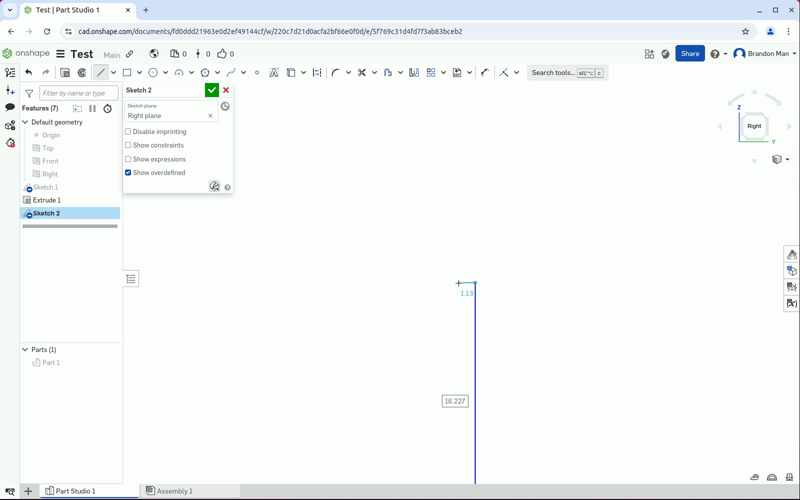
scroll(6)
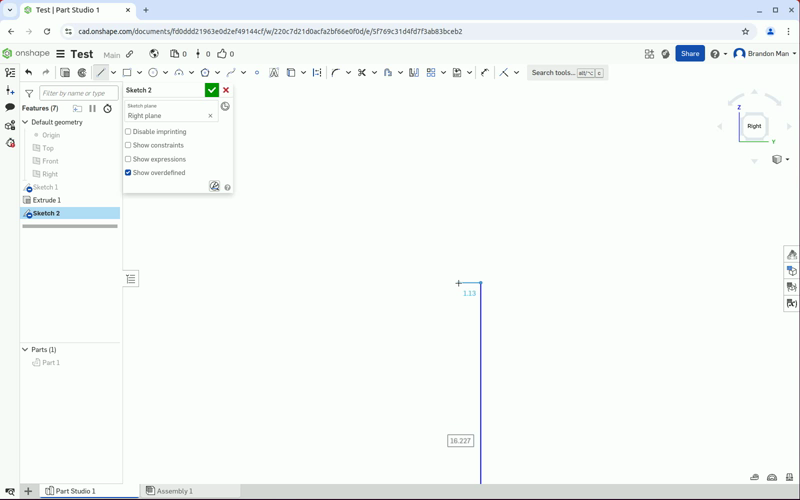
scroll(6)
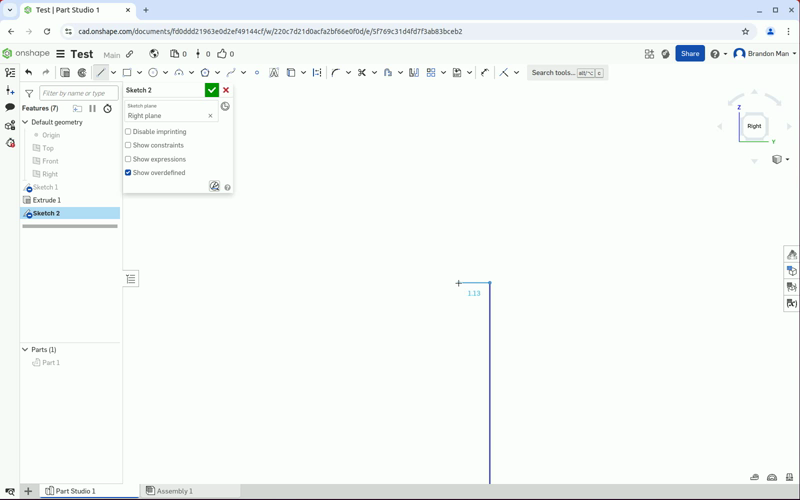
scroll(6)
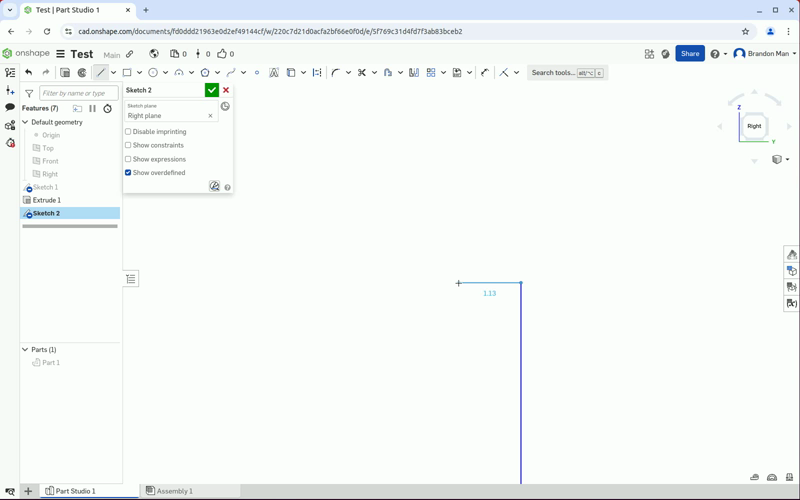
click(458, 282)
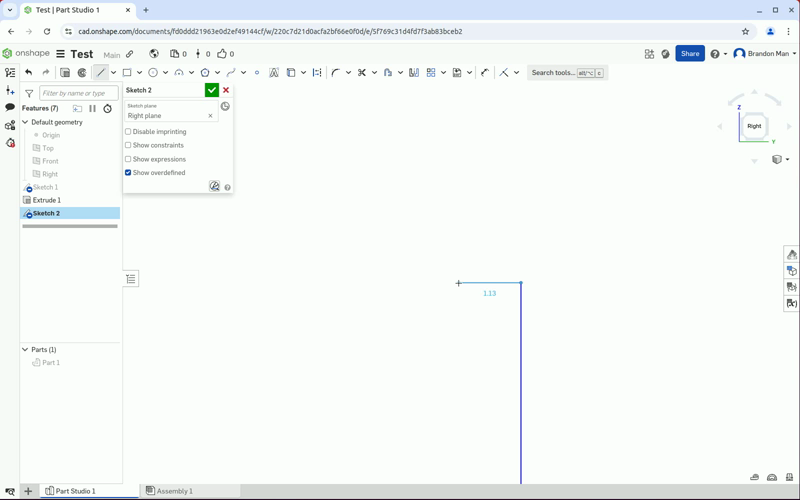
scroll(-6)
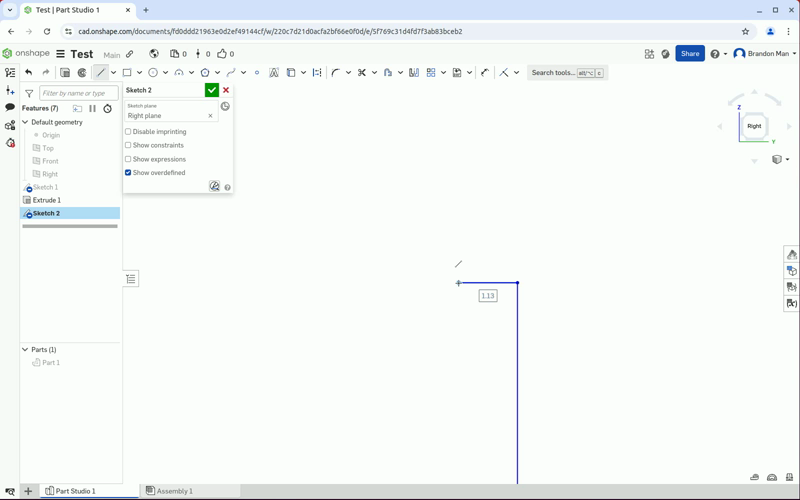
scroll(-6)
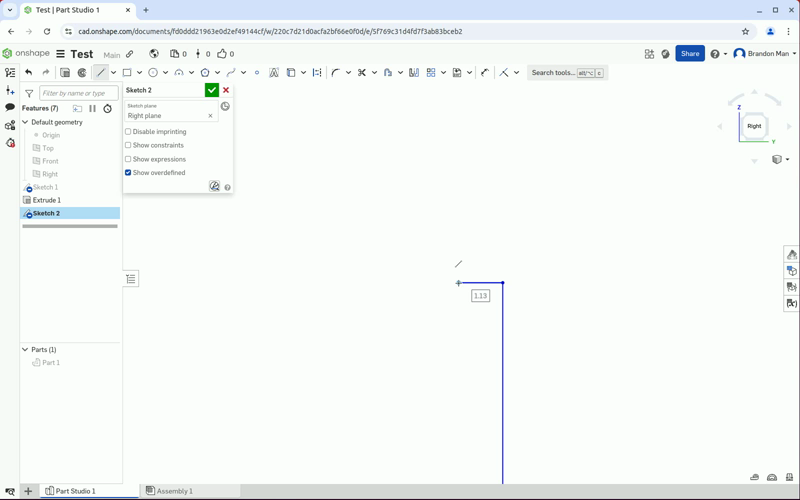
scroll(-6)
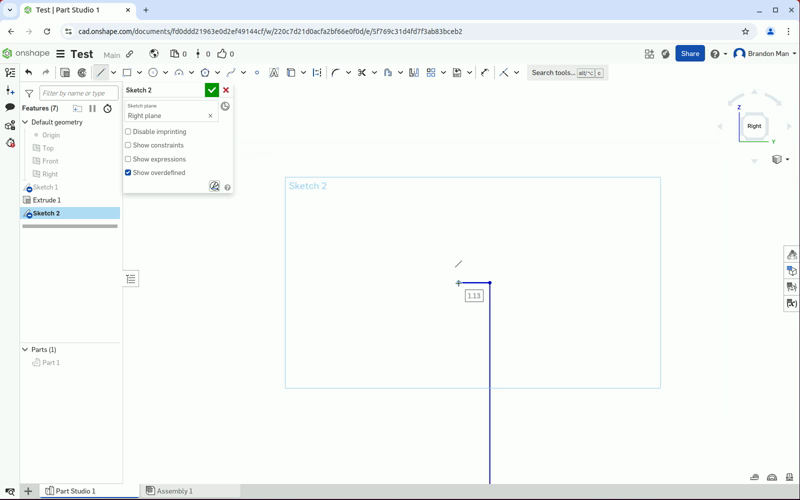
scroll(-6)
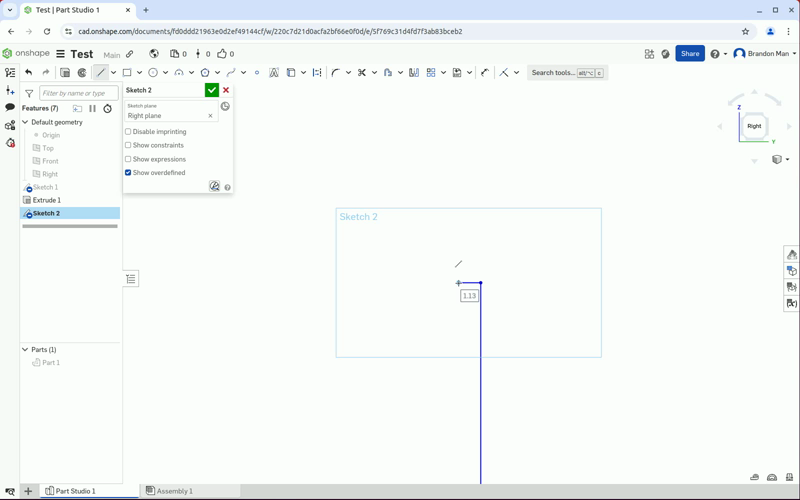
scroll(-6)
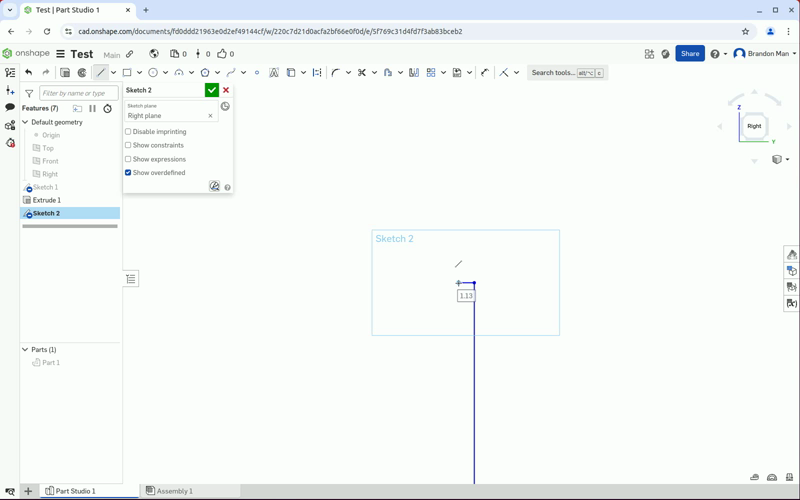
scroll(-6)
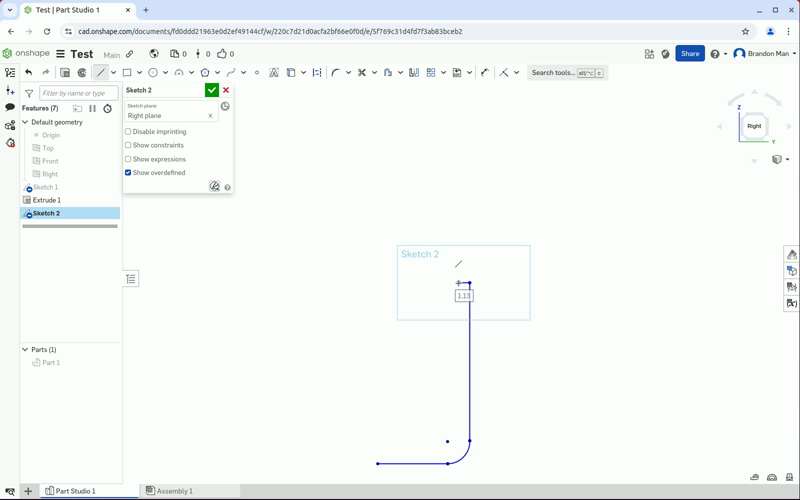
scroll(-6)
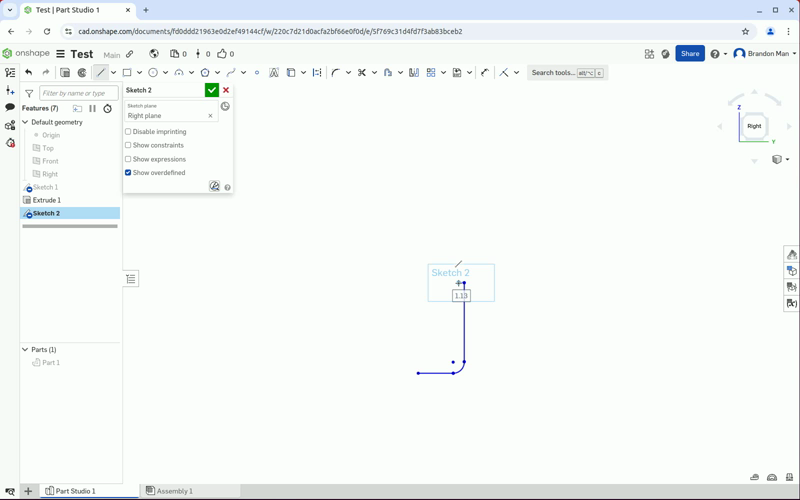
key_up(shift)
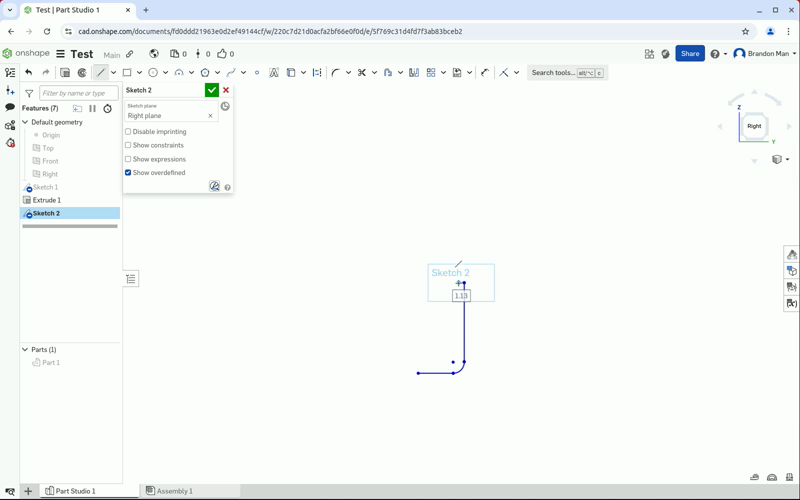
key_down(shift)
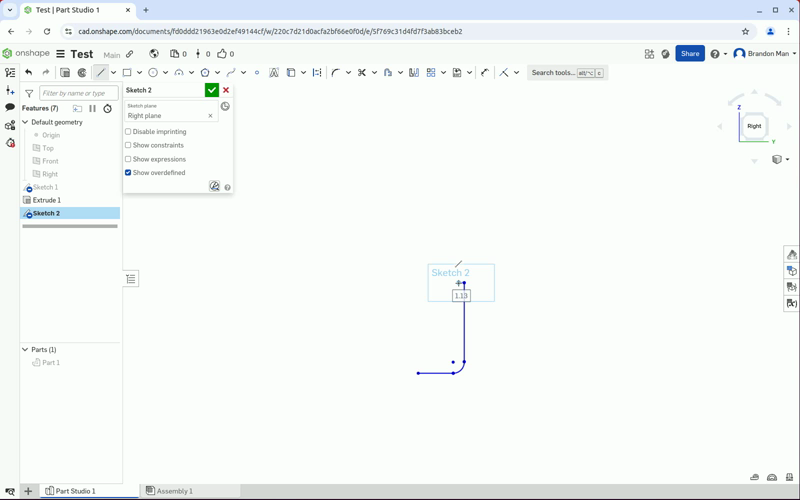
mouse_move(458, 356)
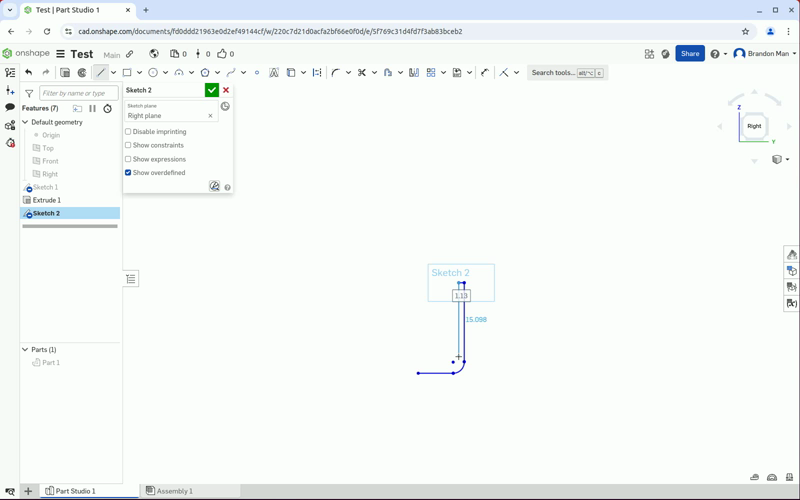
click(458, 356)
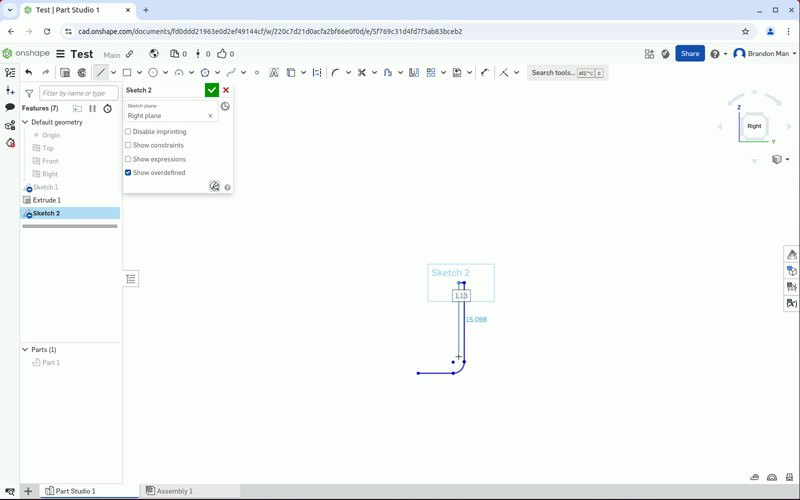
key_up(shift)
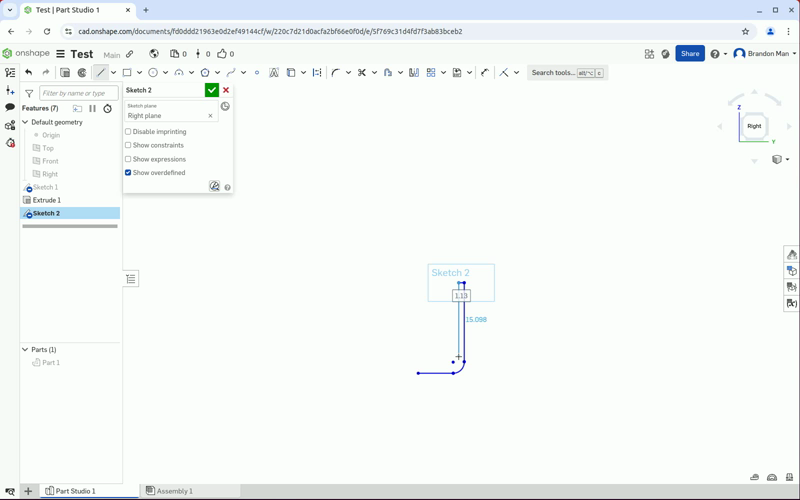
key(esc)
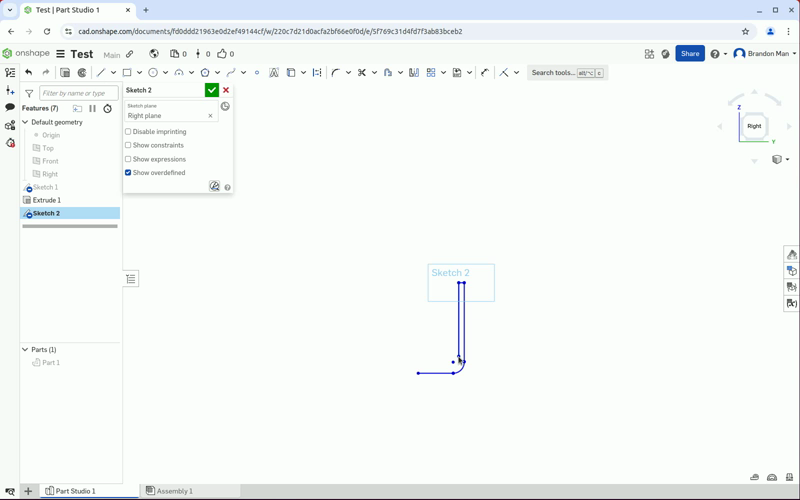
key(a)
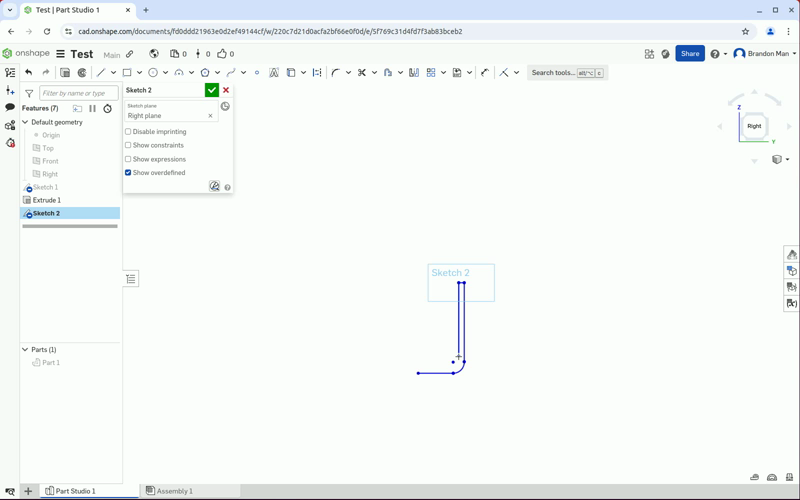
mouse_move(458, 356)
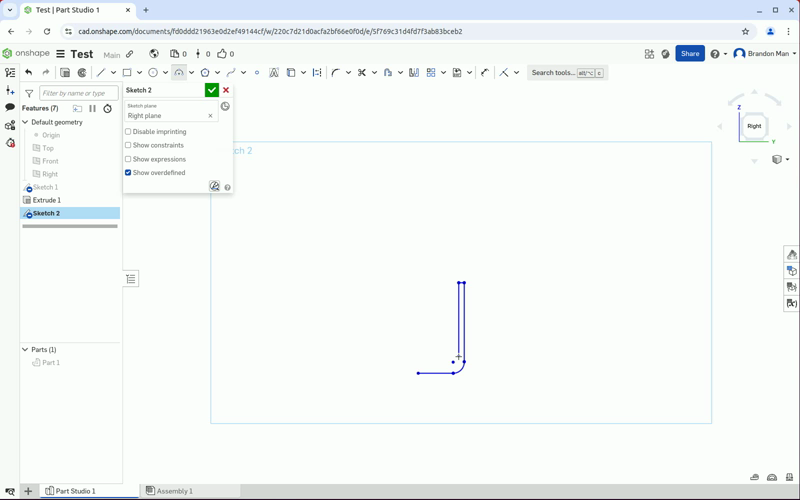
click(458, 356)
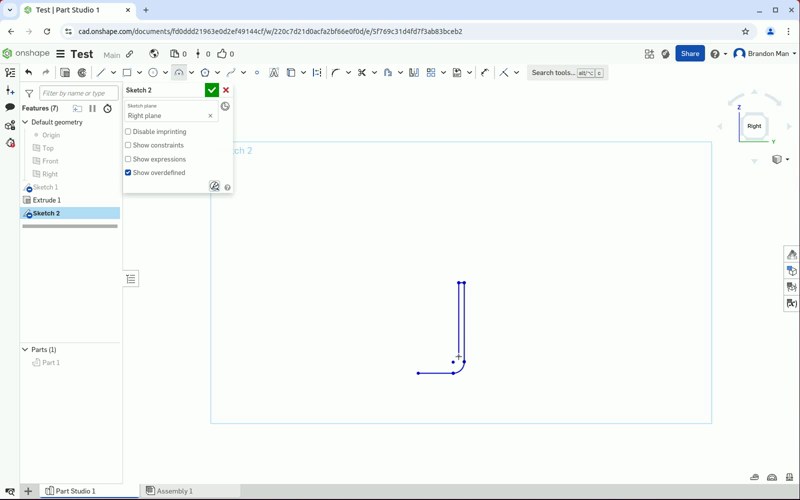
key_down(shift)
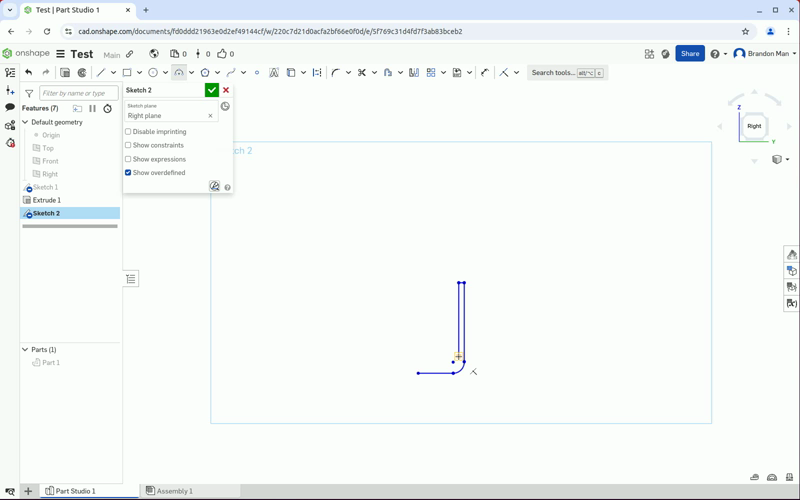
mouse_move(447, 367)
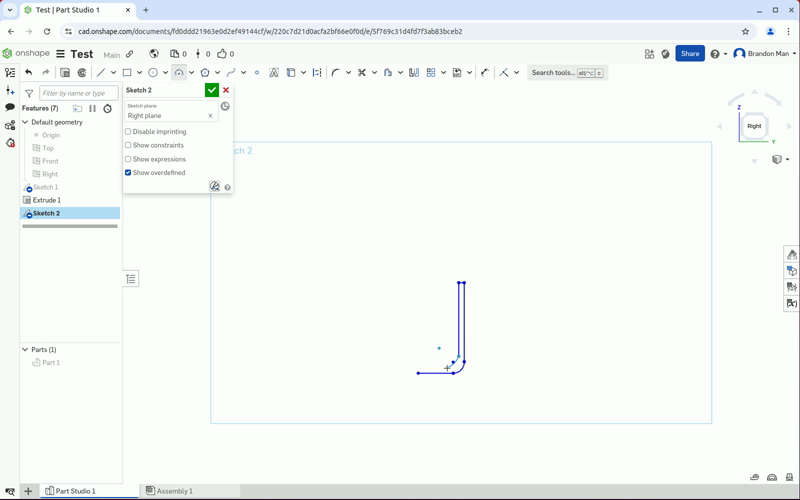
click(447, 367)
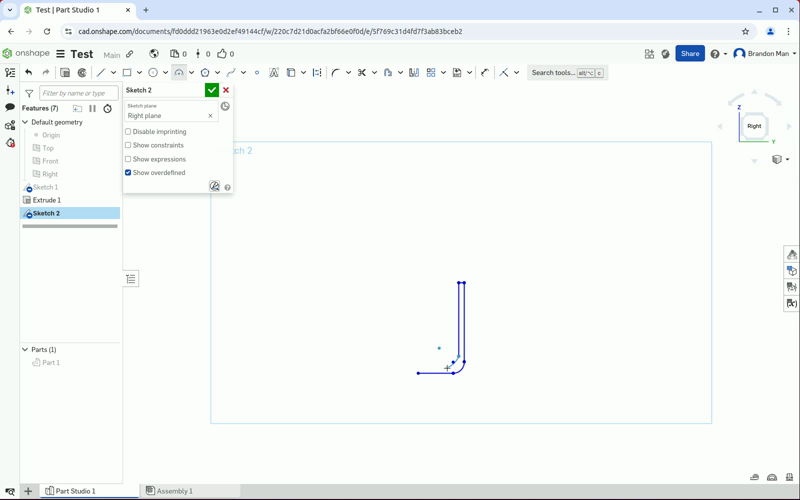
mouse_move(455, 364)
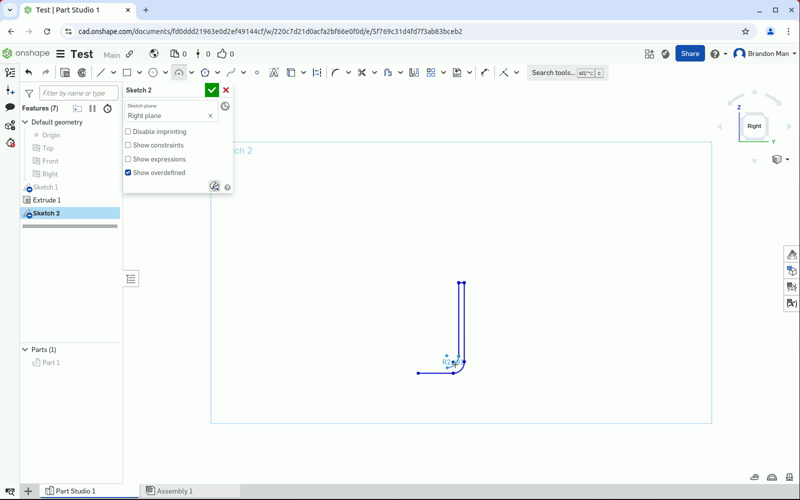
scroll(6)
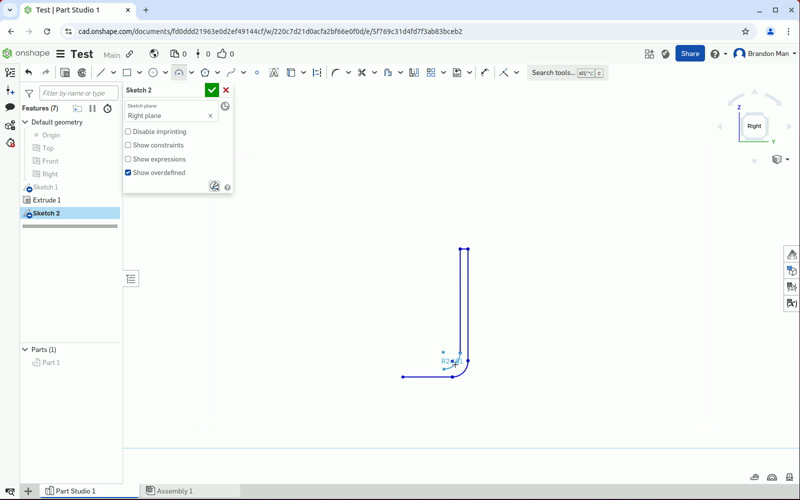
scroll(6)
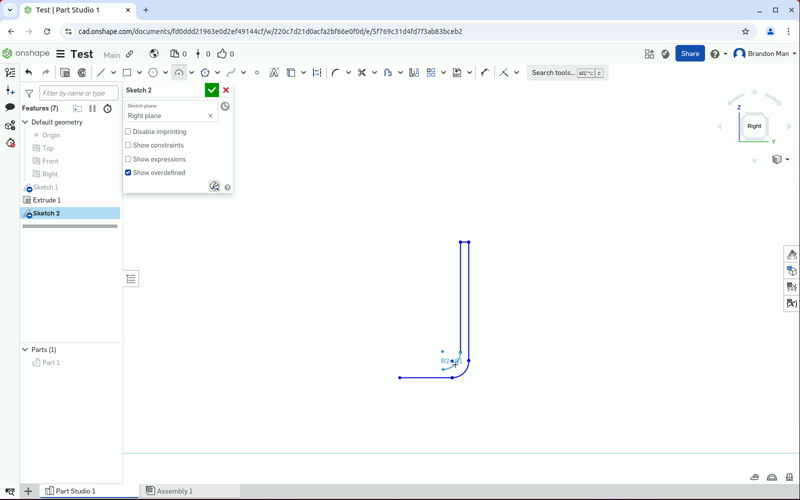
scroll(6)
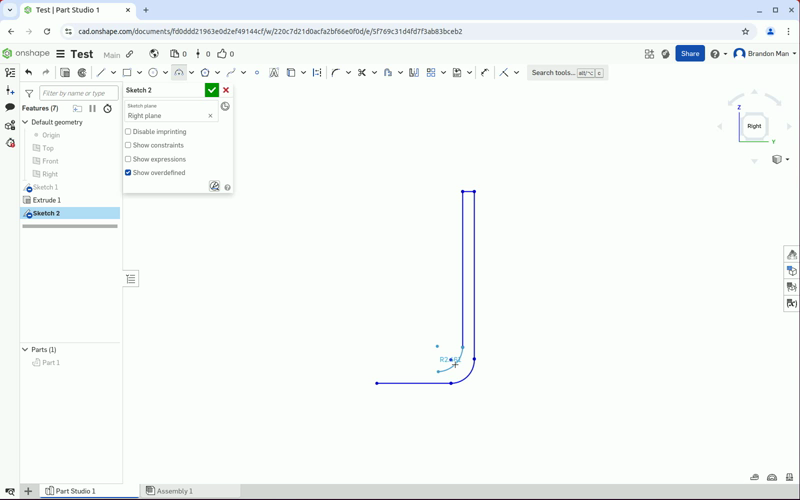
scroll(6)
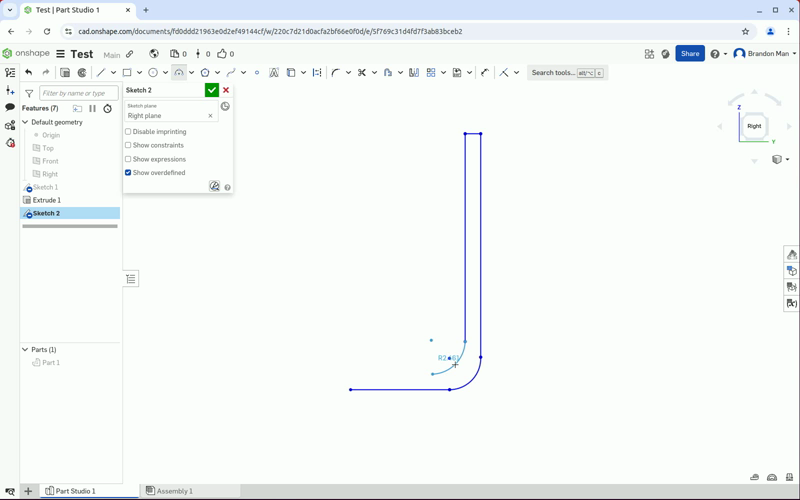
scroll(6)
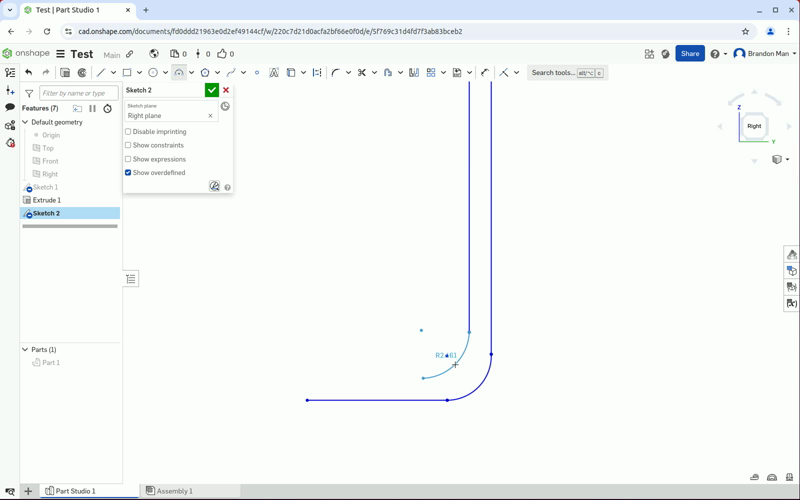
scroll(6)
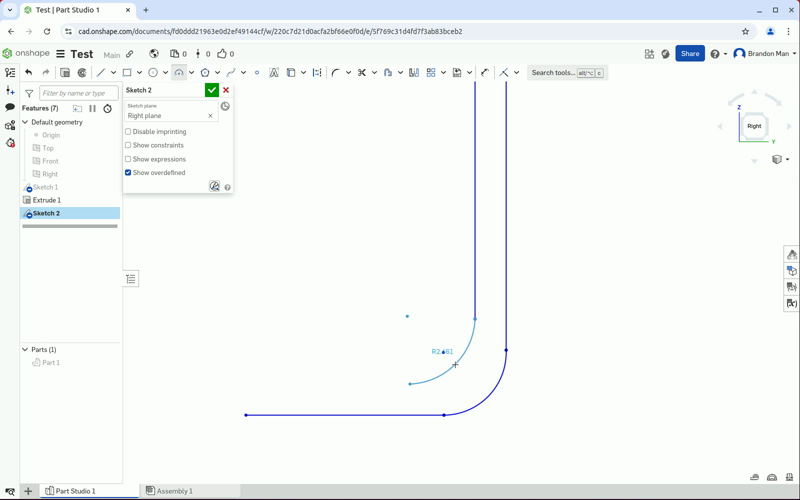
scroll(6)
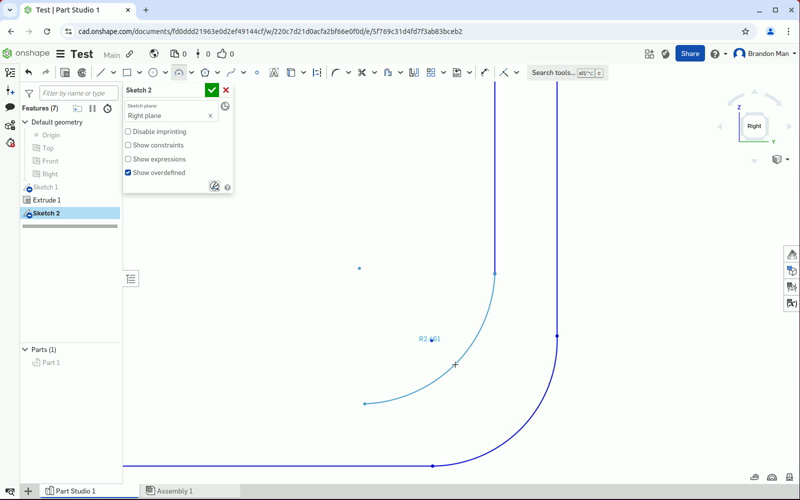
click(455, 364)
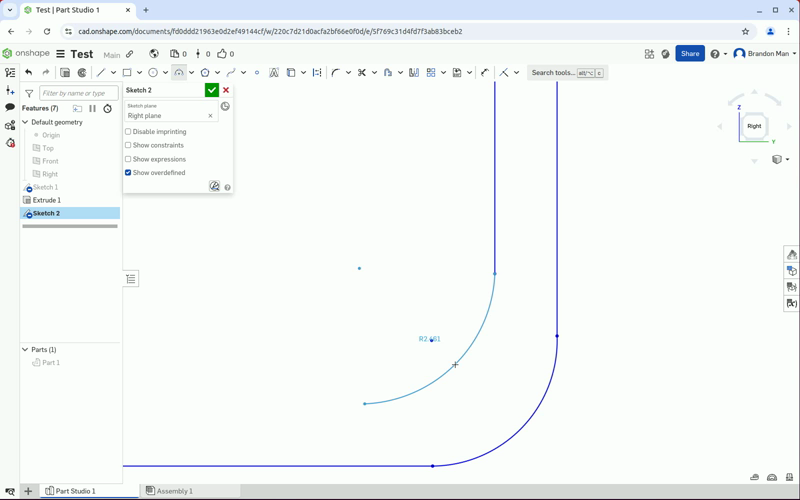
scroll(-6)
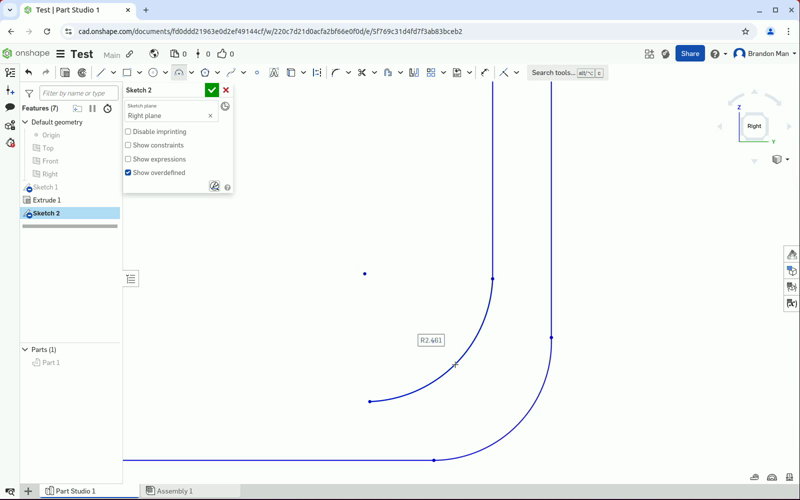
scroll(-6)
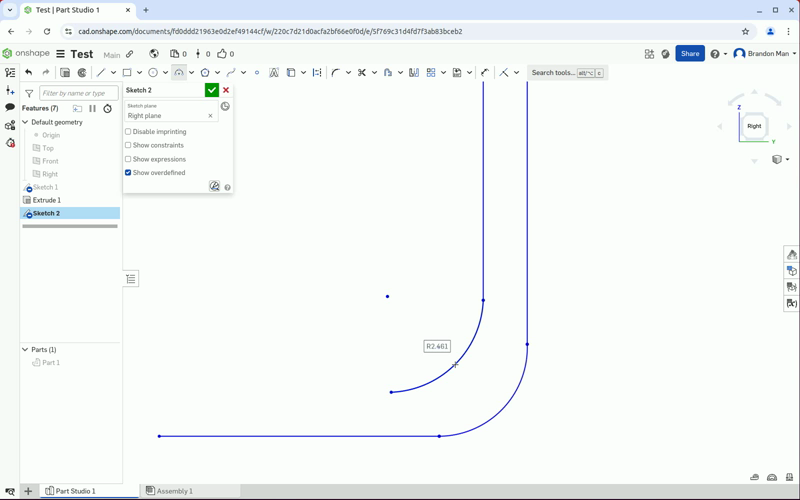
scroll(-6)
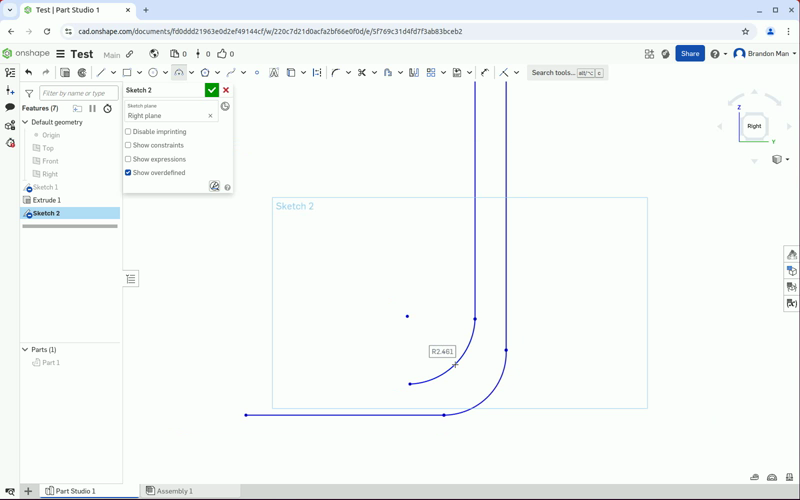
scroll(-6)
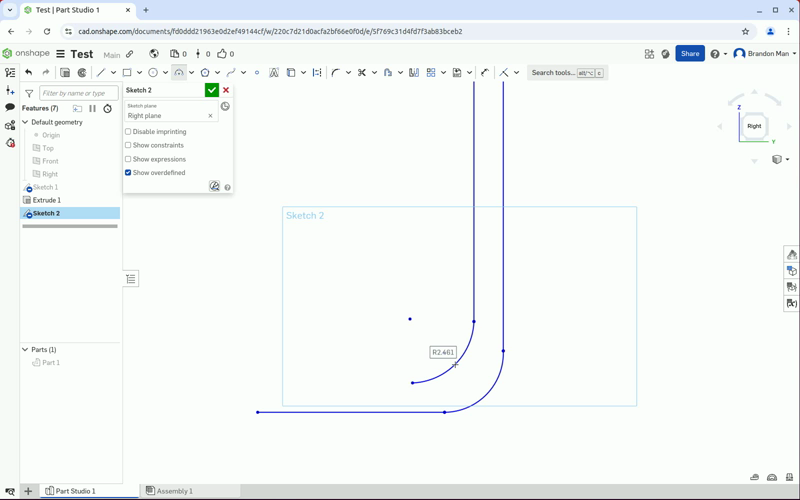
scroll(-6)
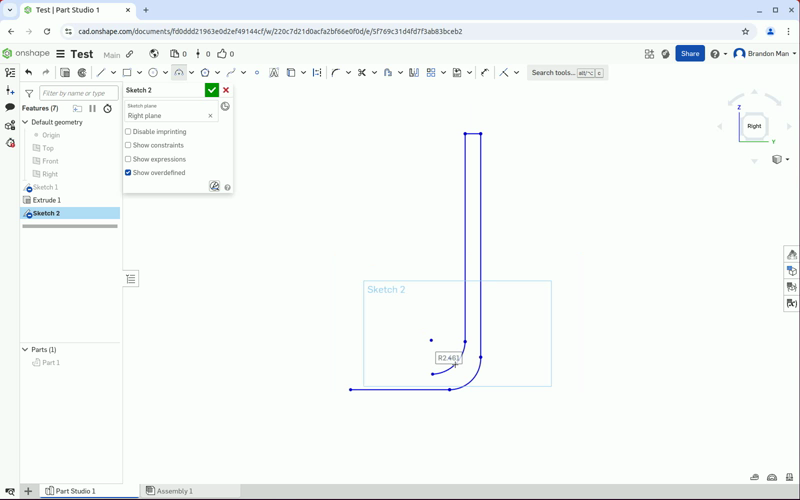
scroll(-6)
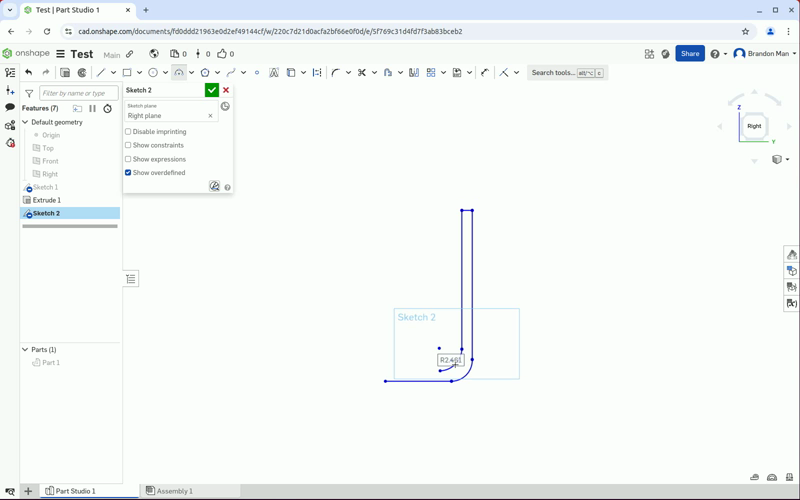
scroll(-6)
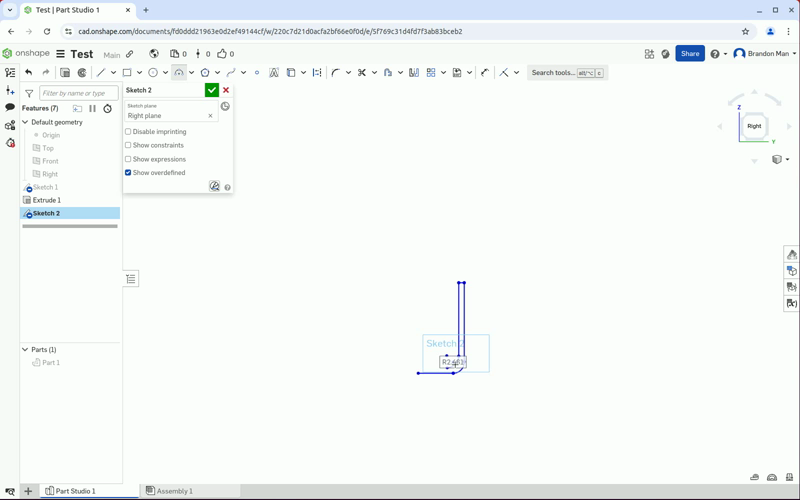
key_up(shift)
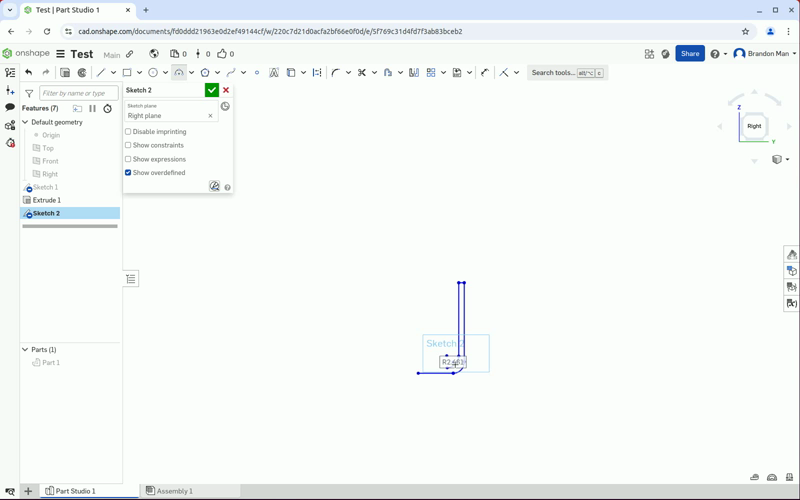
key(esc)
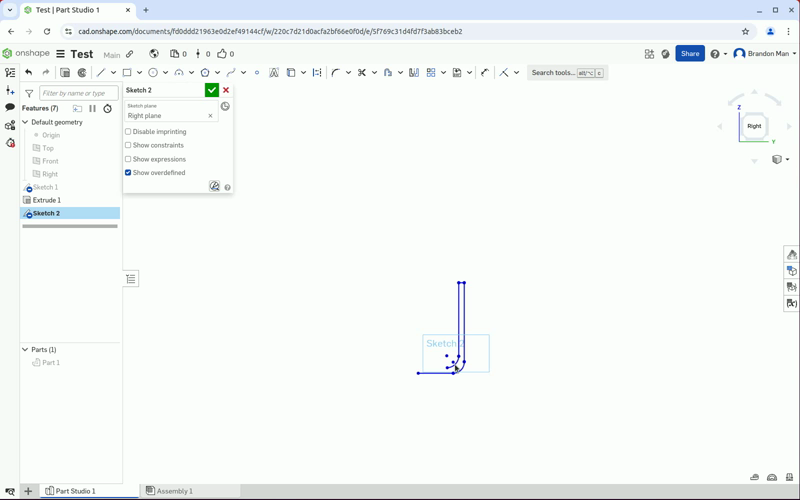
key(l)
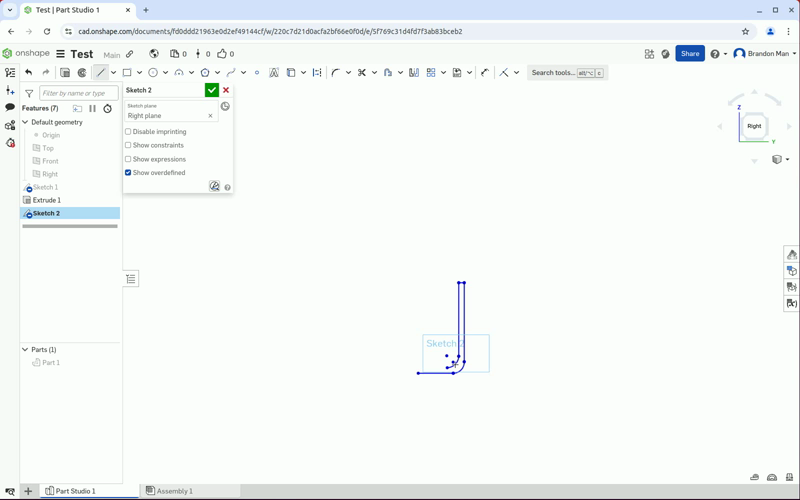
mouse_move(447, 367)
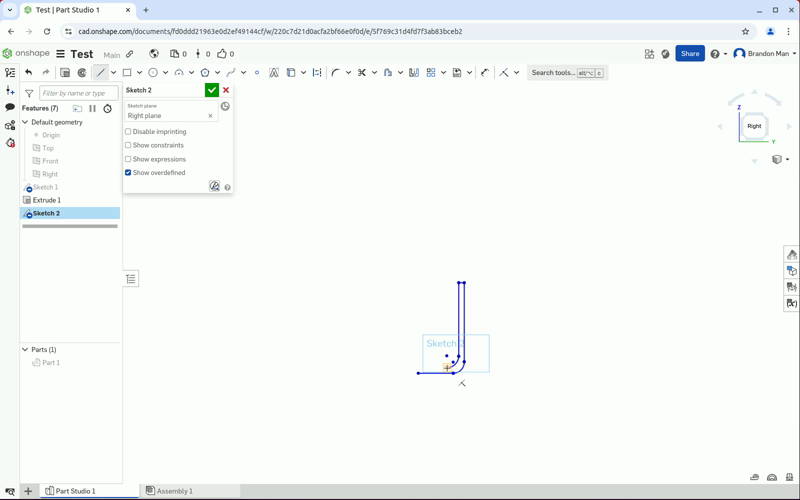
click(447, 367)
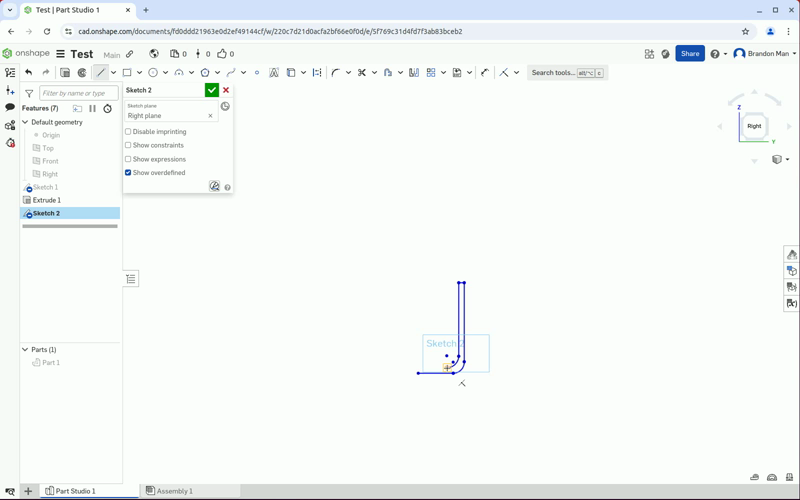
key_down(shift)
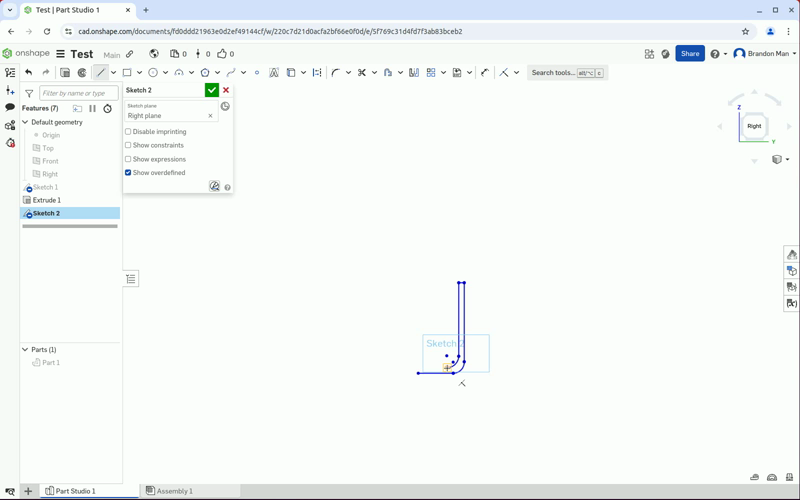
mouse_move(477, 367)
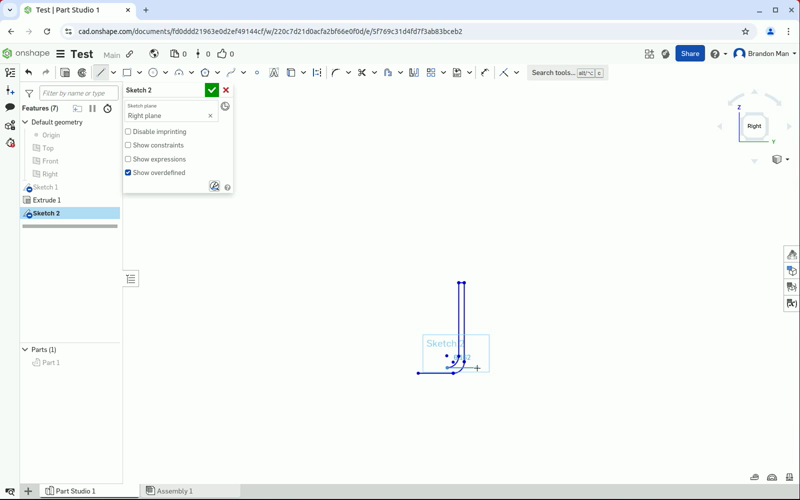
mouse_move(418, 367)
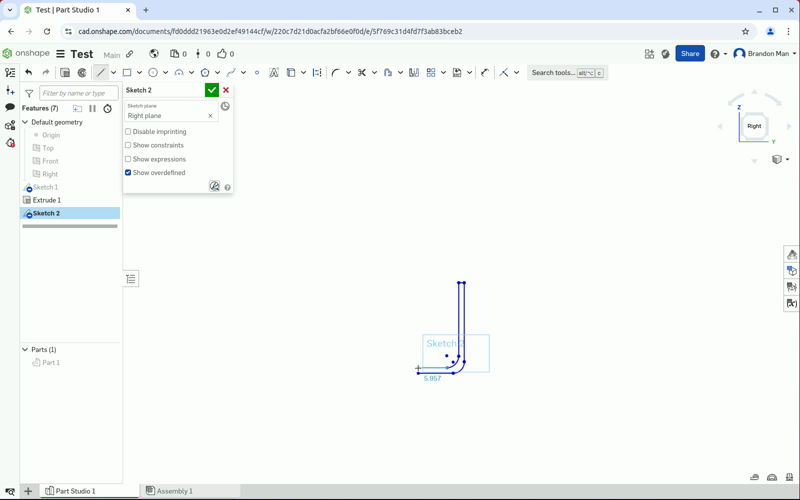
click(418, 367)
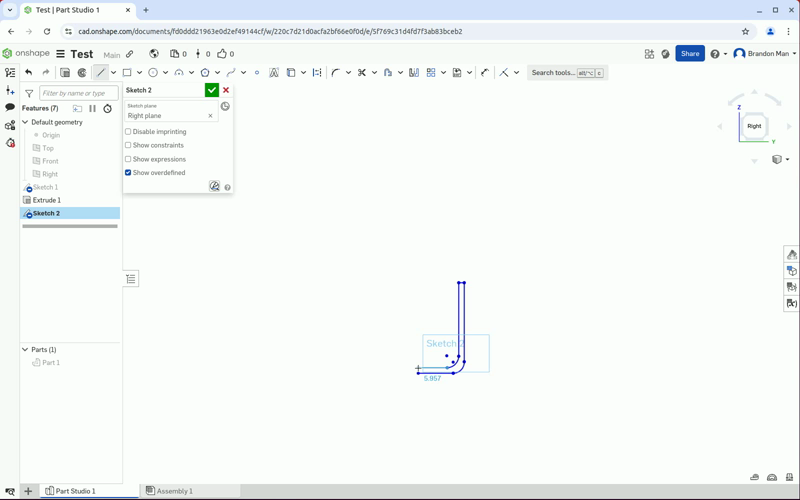
key_up(shift)
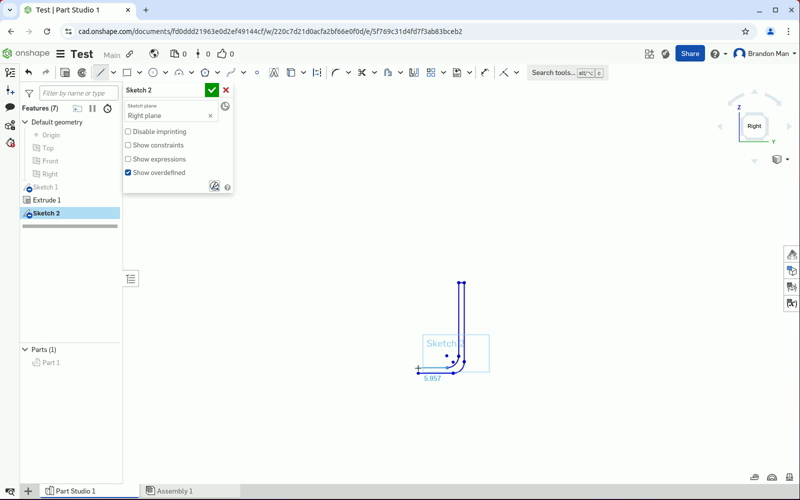
mouse_move(448, 367)
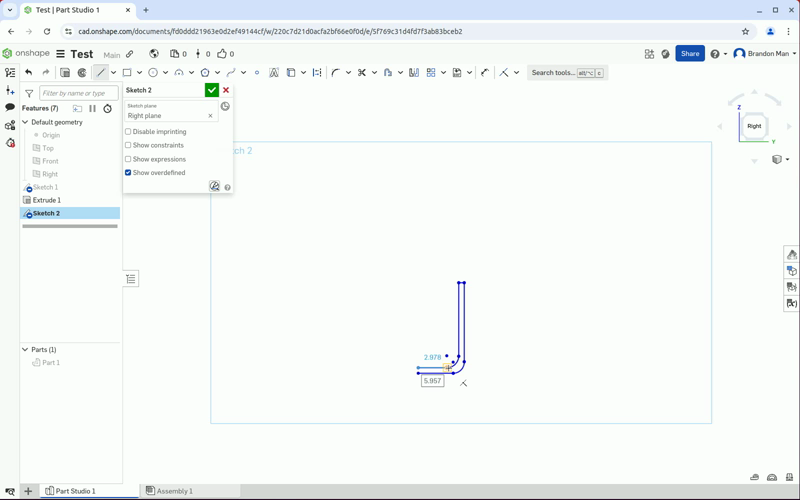
key_down(shift)
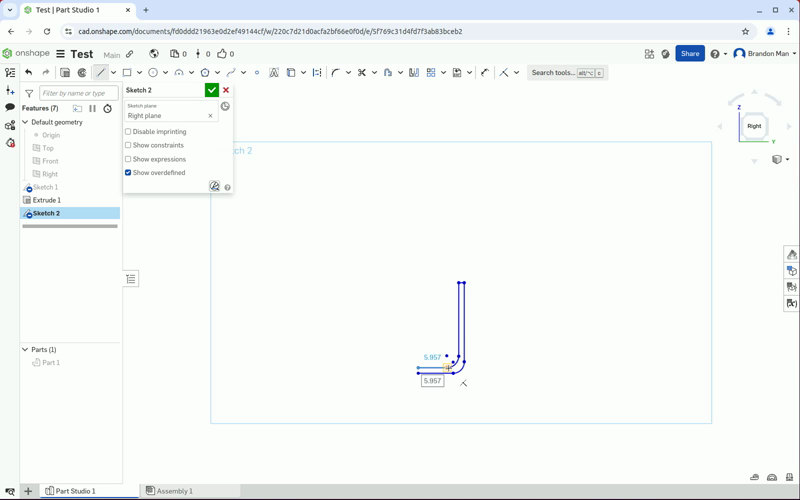
mouse_move(418, 373)
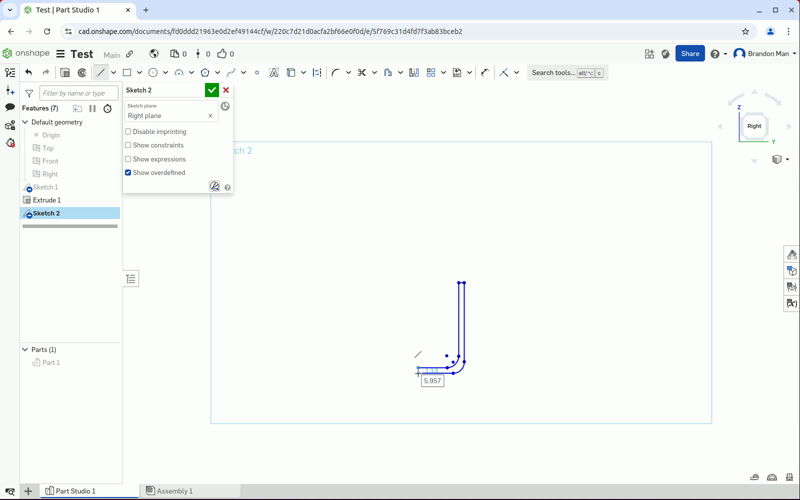
scroll(6)
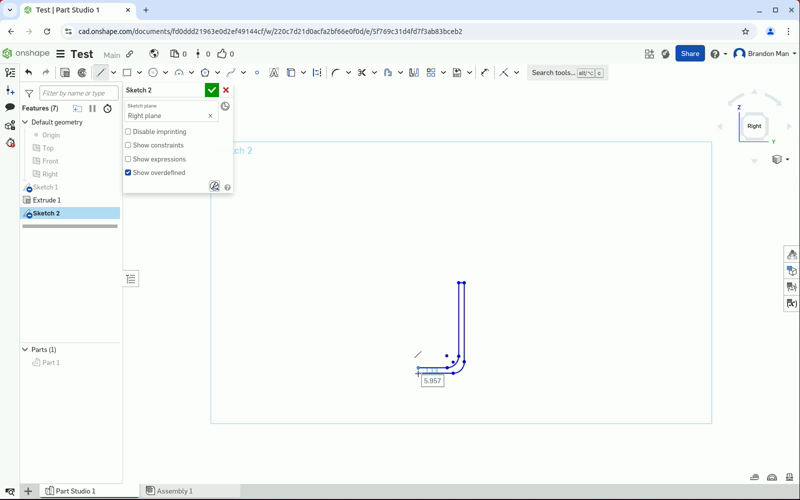
scroll(6)
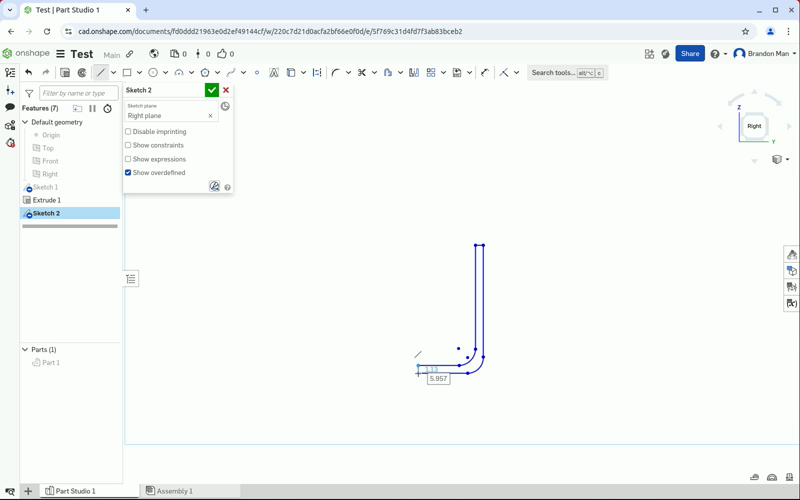
scroll(6)
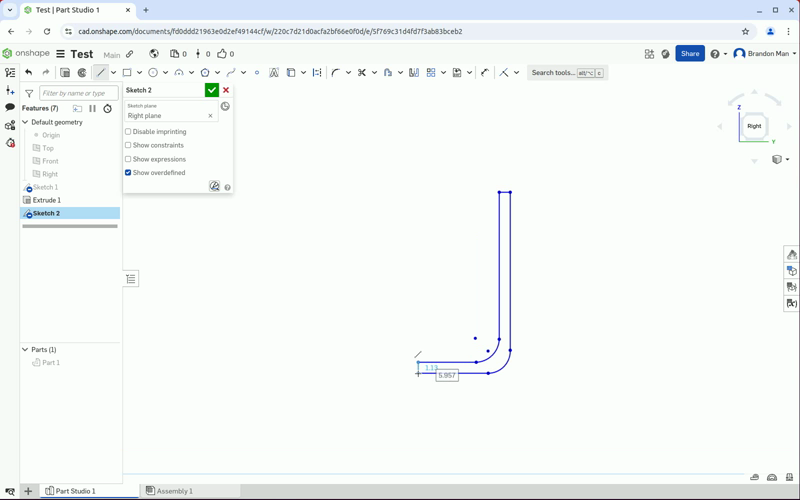
scroll(6)
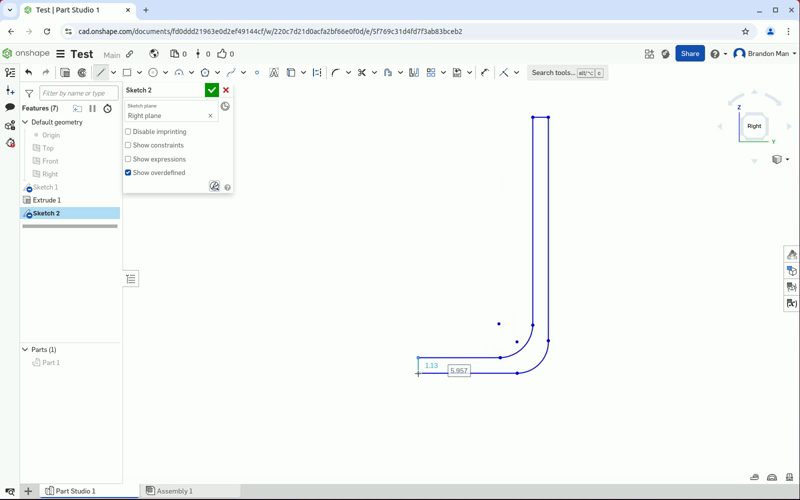
scroll(6)
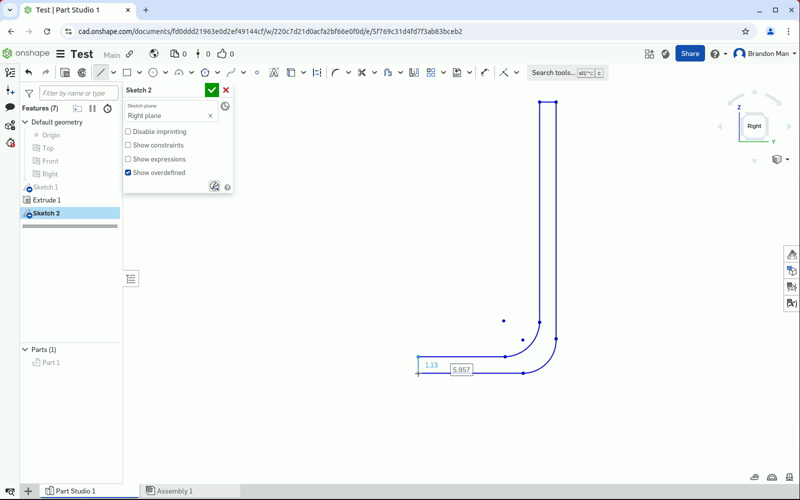
scroll(6)
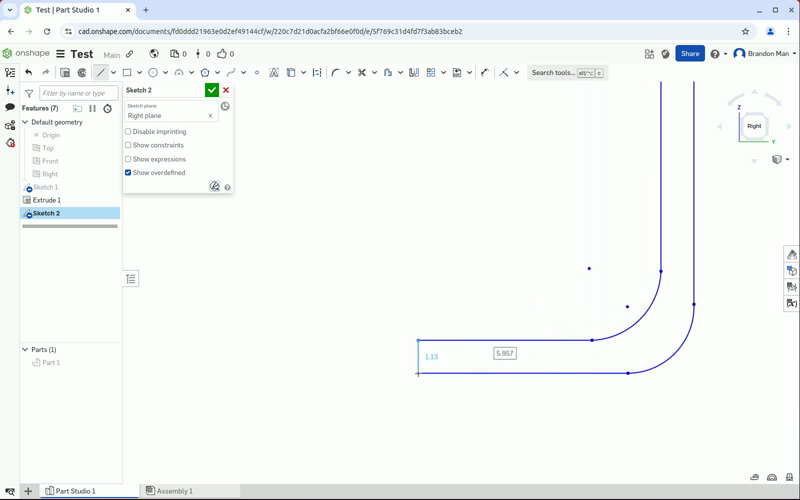
scroll(6)
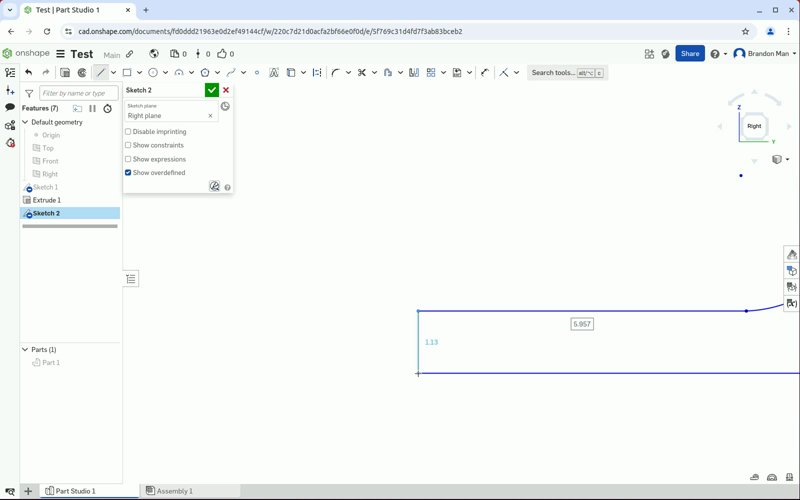
key_up(shift)
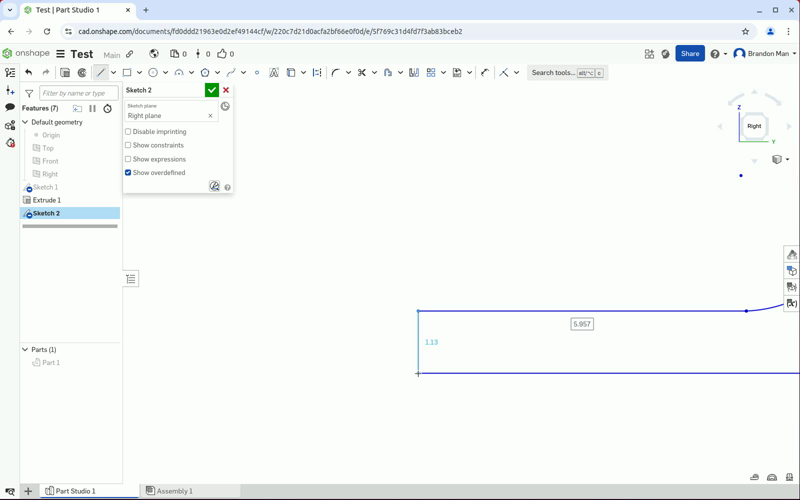
click(418, 373)
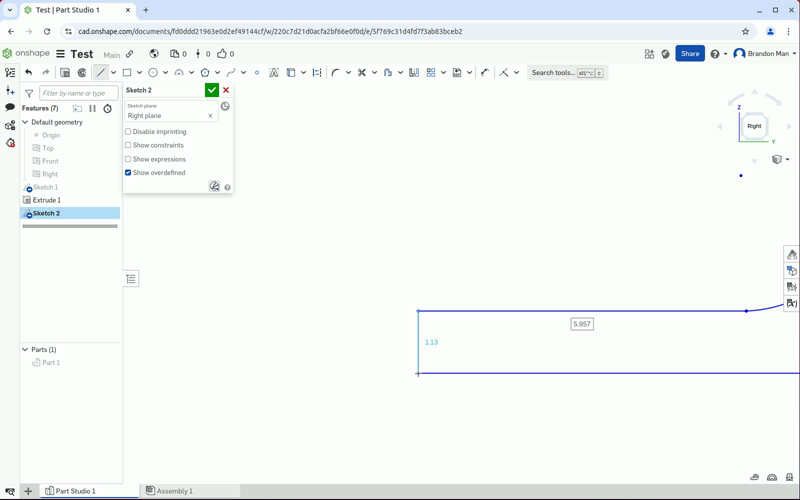
scroll(-6)
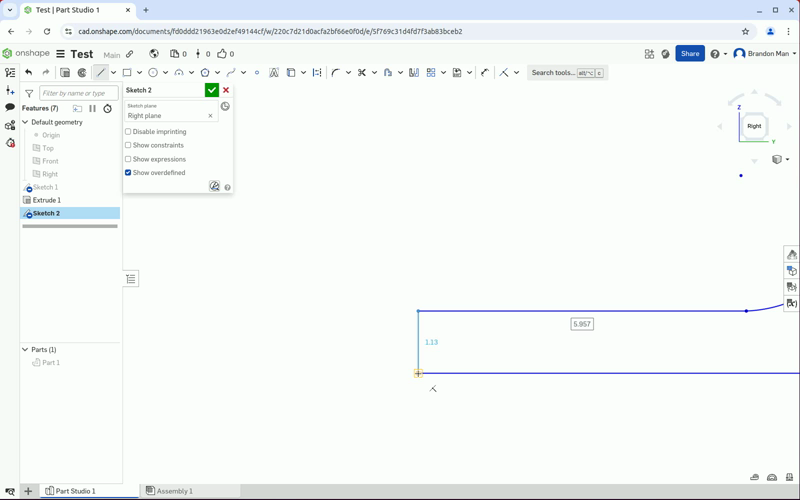
scroll(-6)
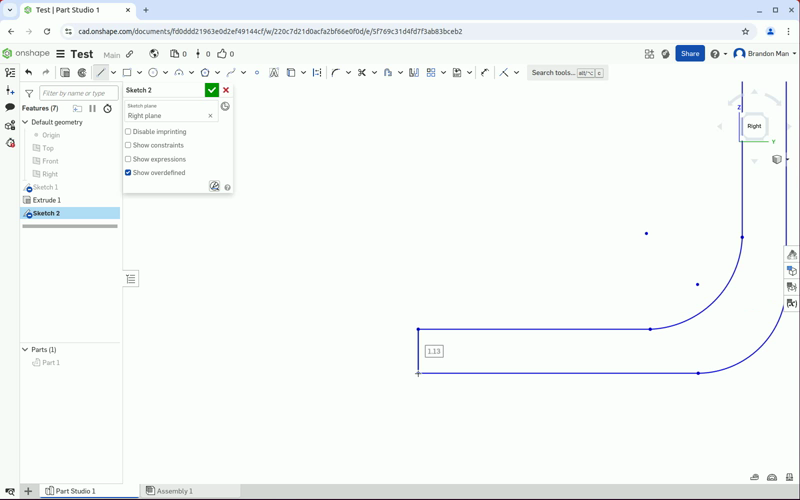
scroll(-6)
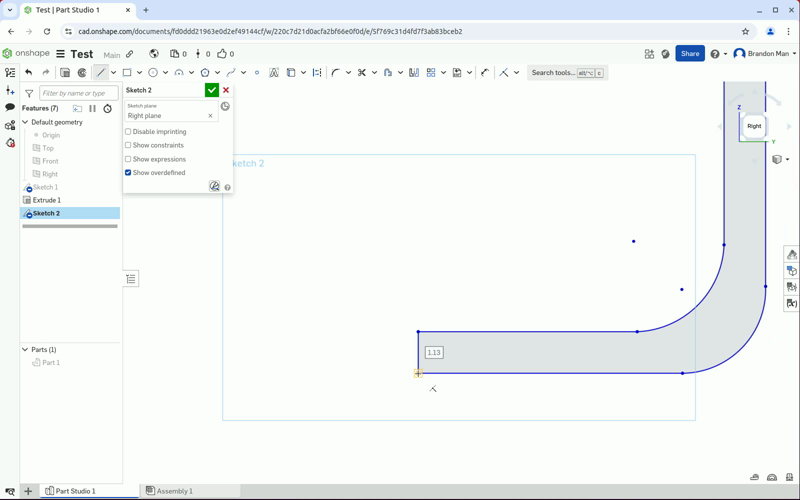
scroll(-6)
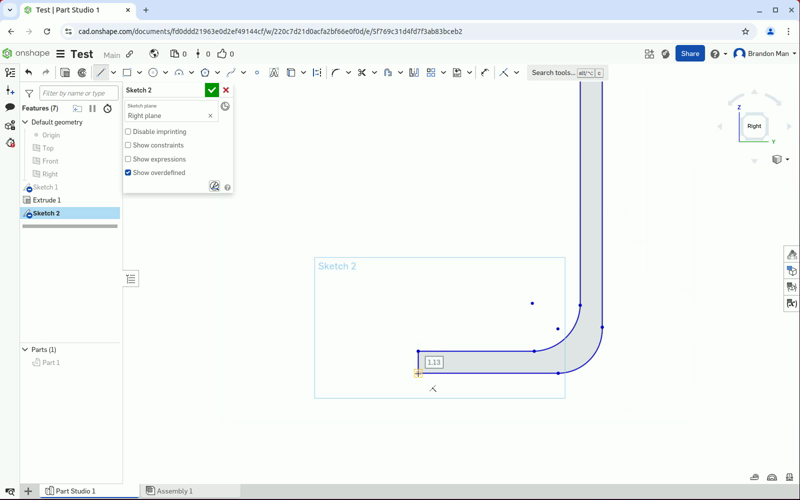
scroll(-6)
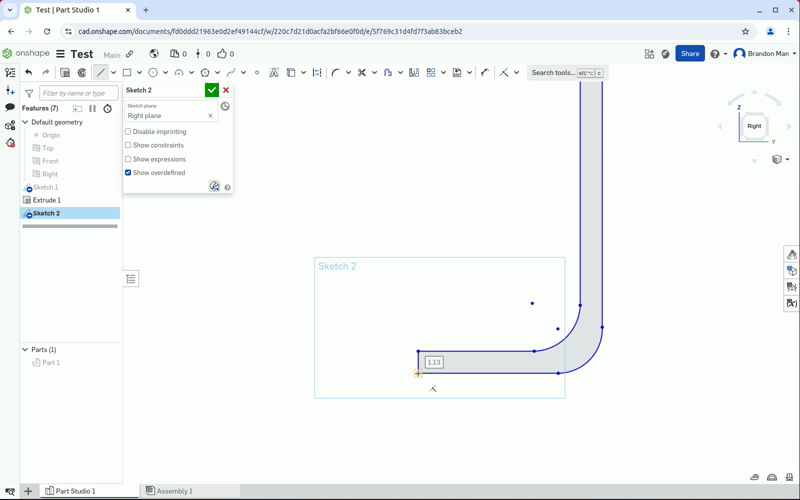
scroll(-6)
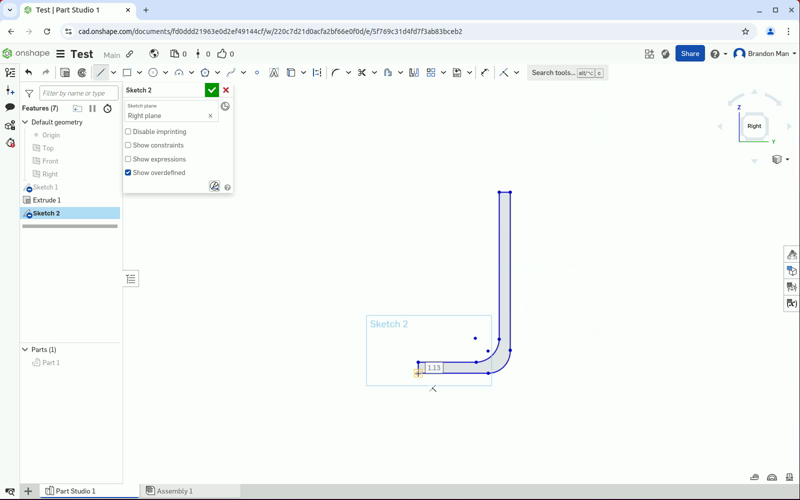
scroll(-6)
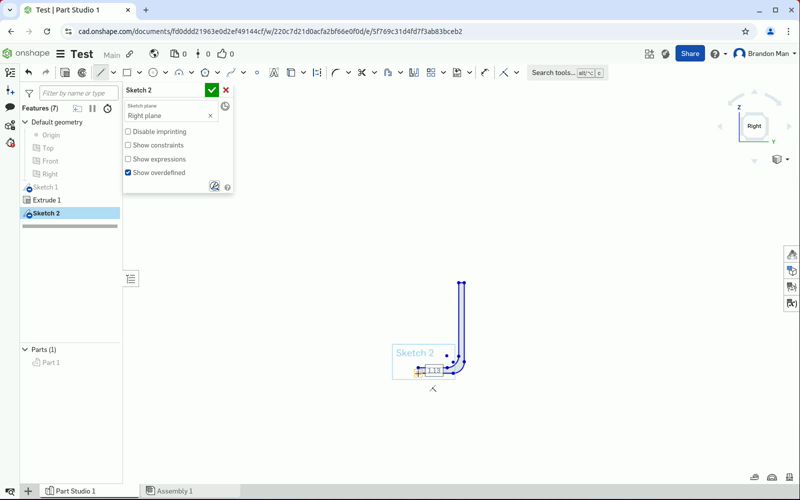
key(esc)
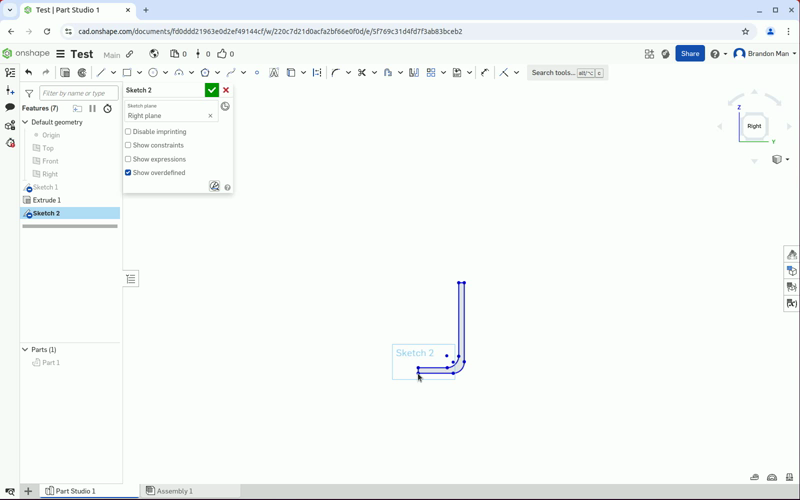
mouse_move(437, 370)
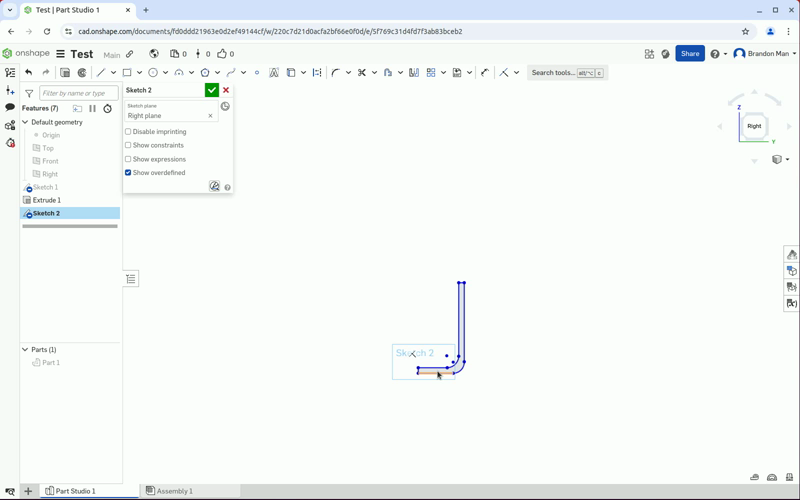
scroll(6)
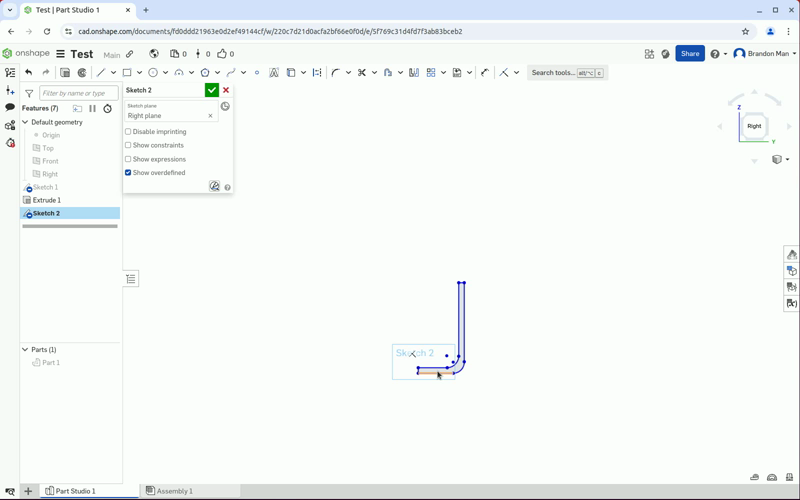
scroll(6)
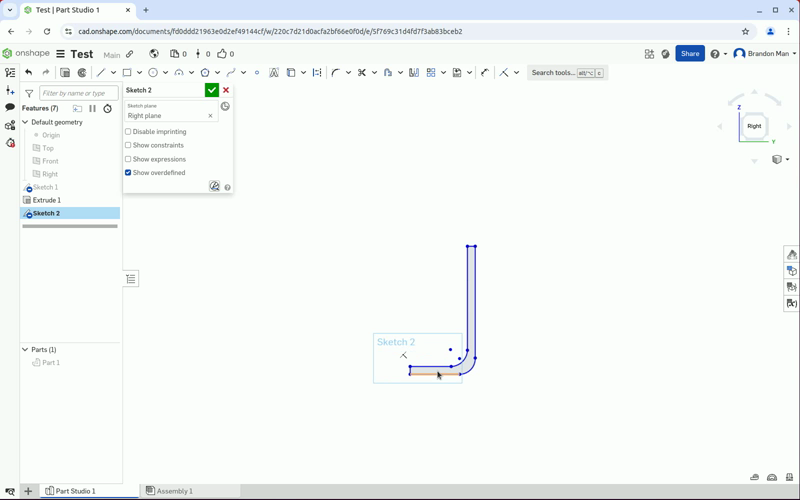
scroll(6)
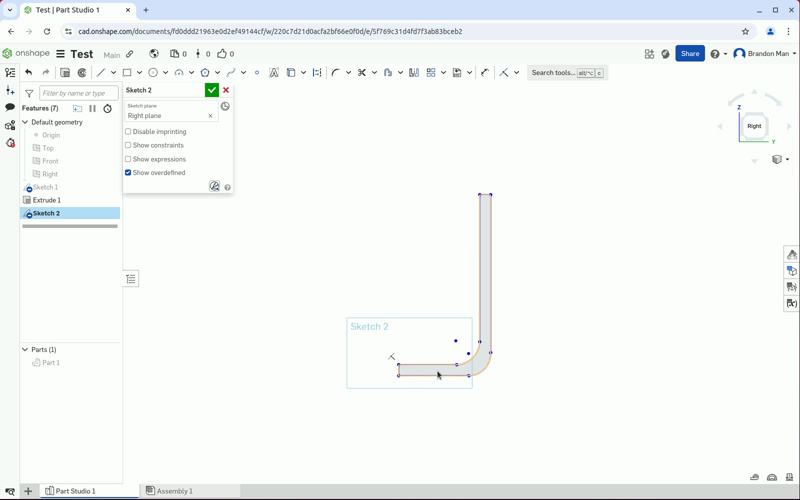
scroll(6)
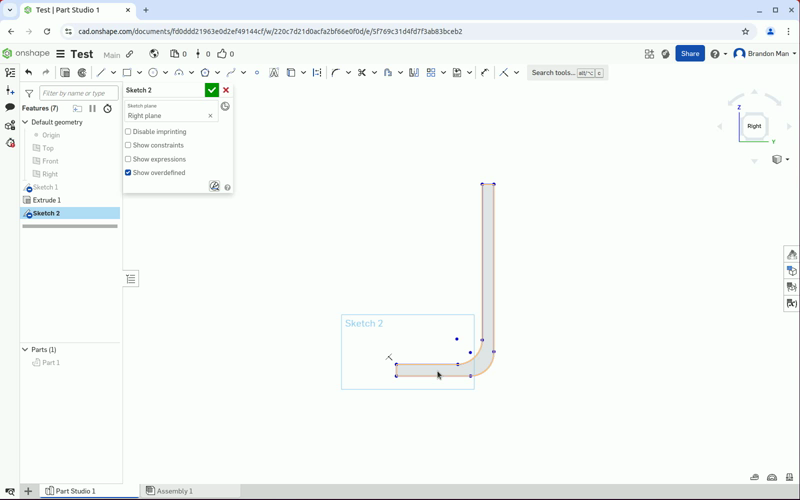
scroll(6)
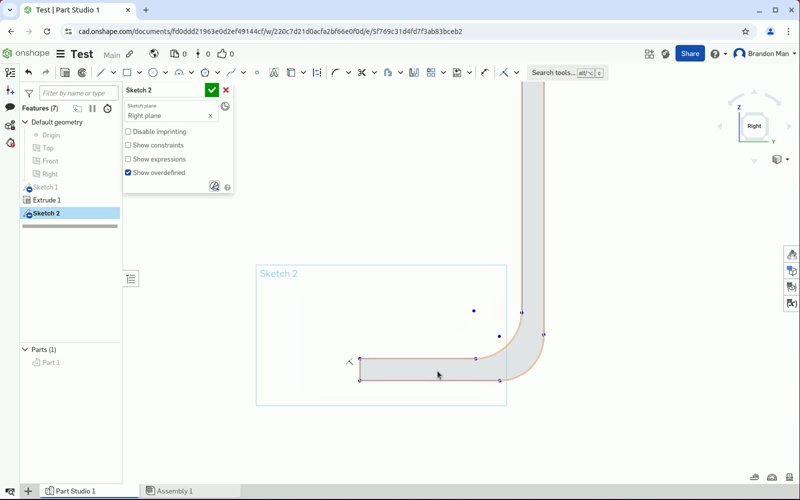
scroll(6)
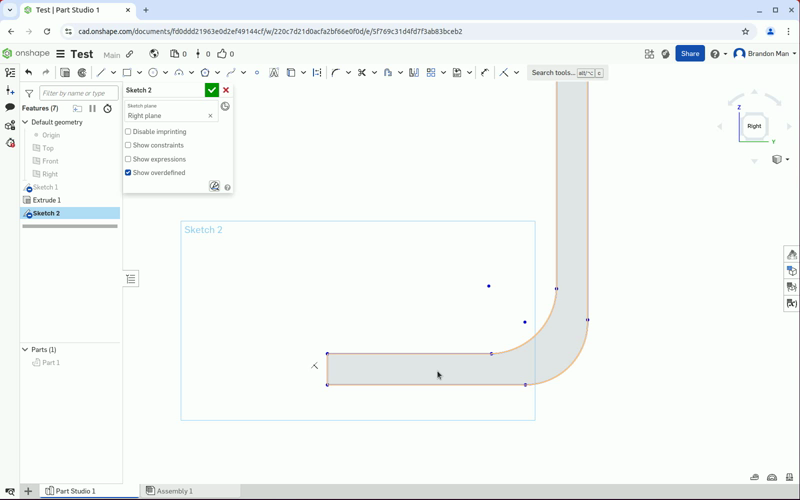
scroll(6)
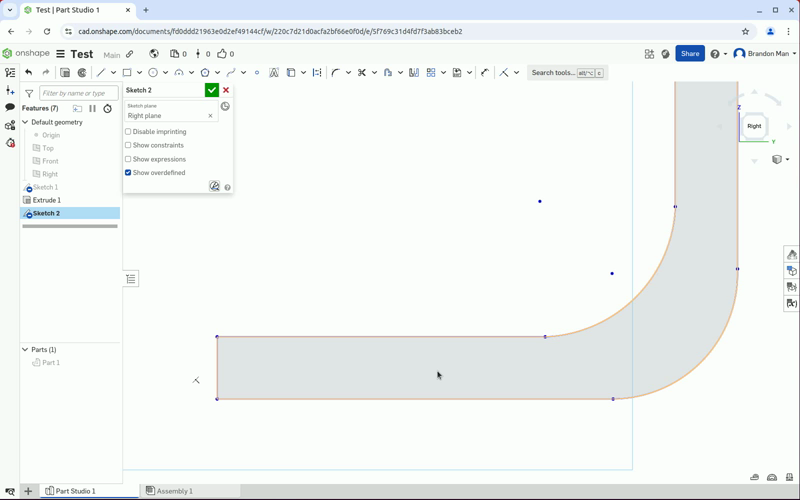
click(437, 370)
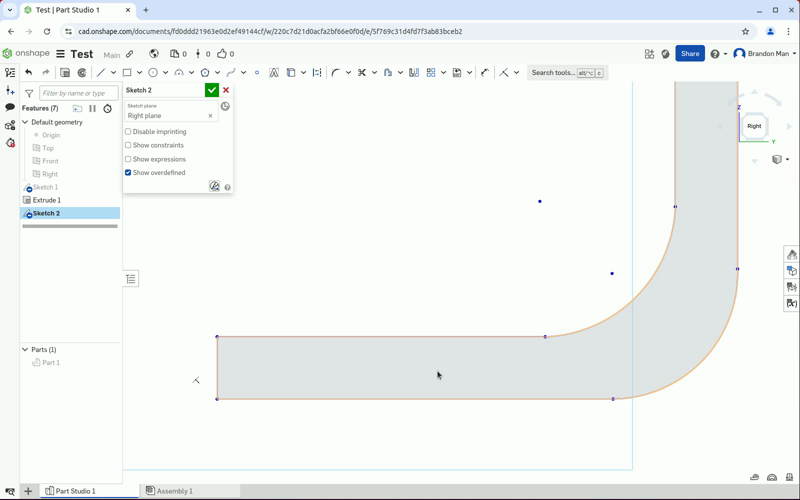
scroll(-6)
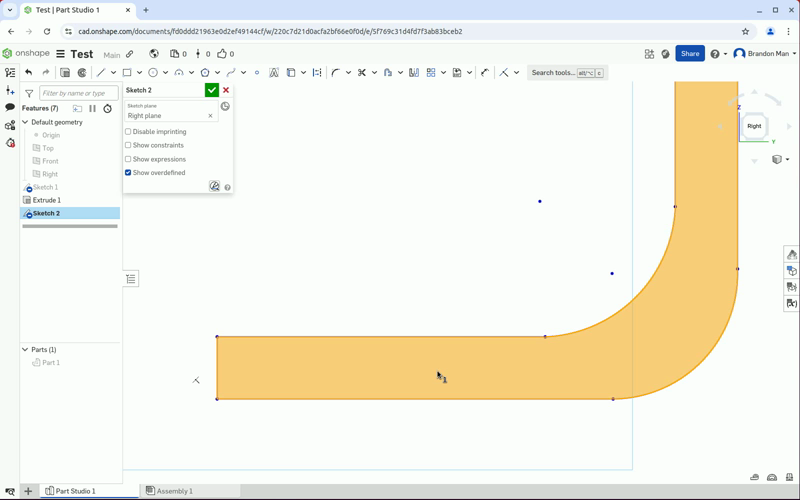
scroll(-6)
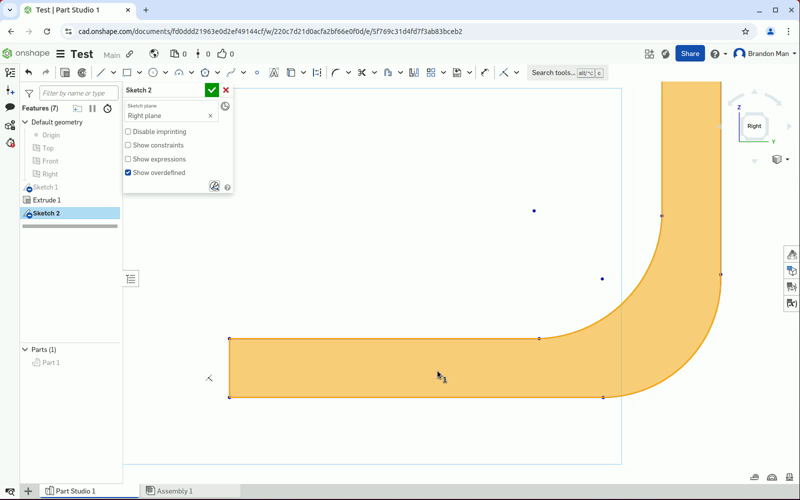
scroll(-6)
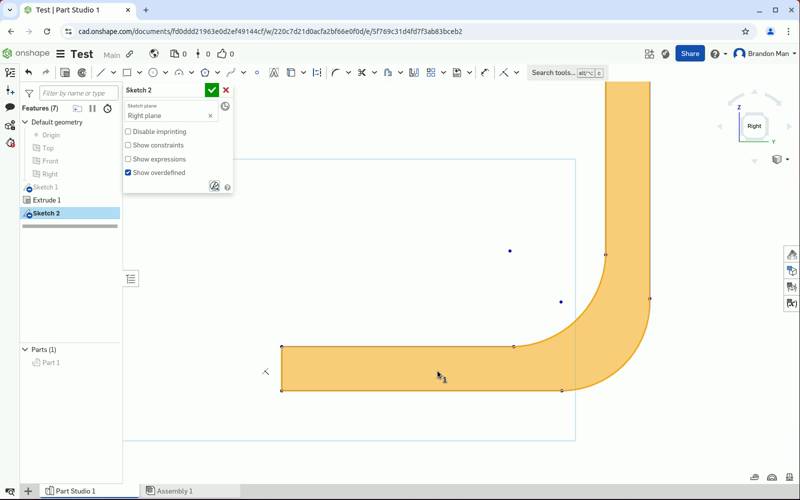
scroll(-6)
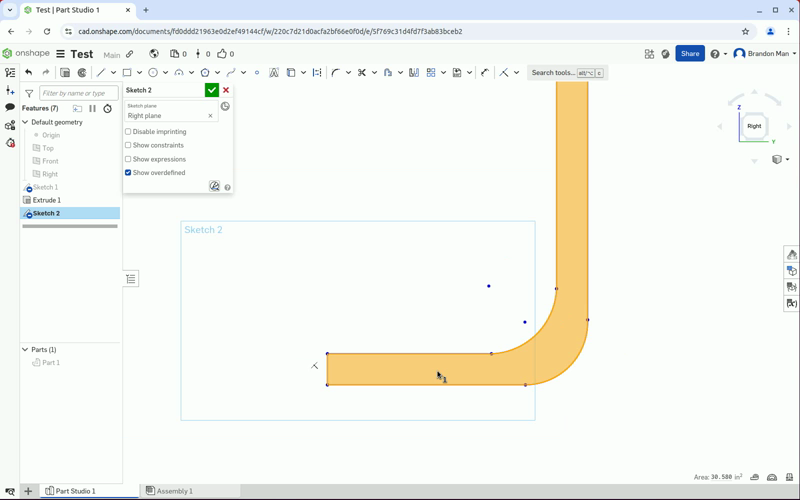
scroll(-6)
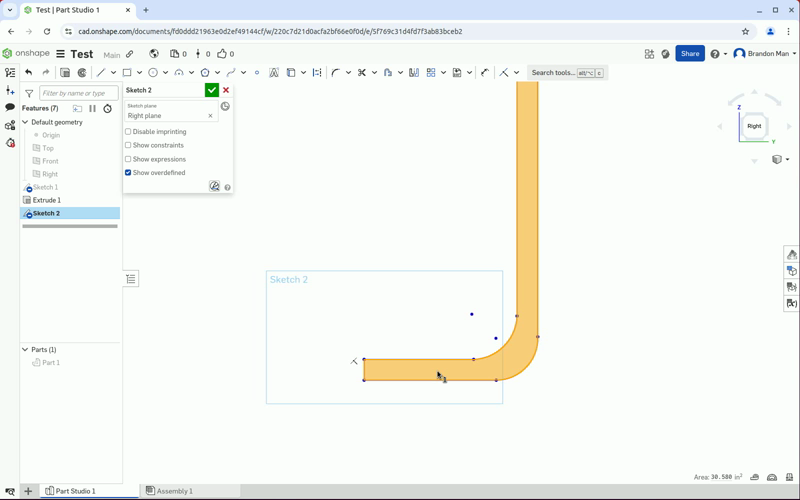
scroll(-6)
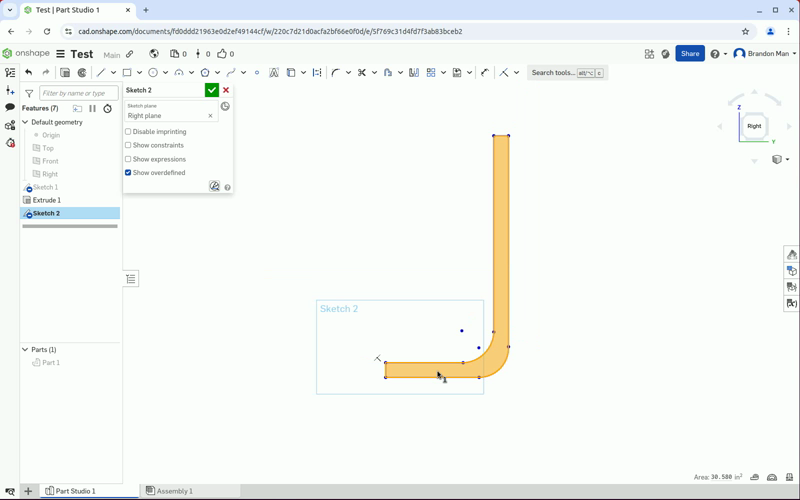
scroll(-6)
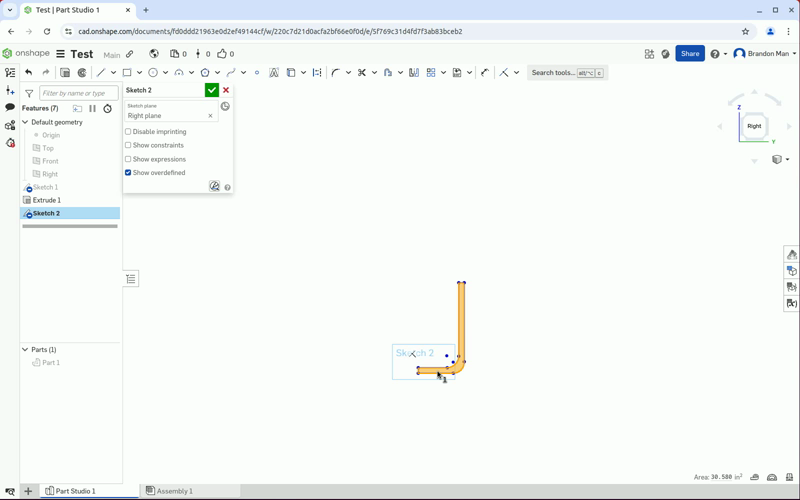
mouse_move(73, 352)
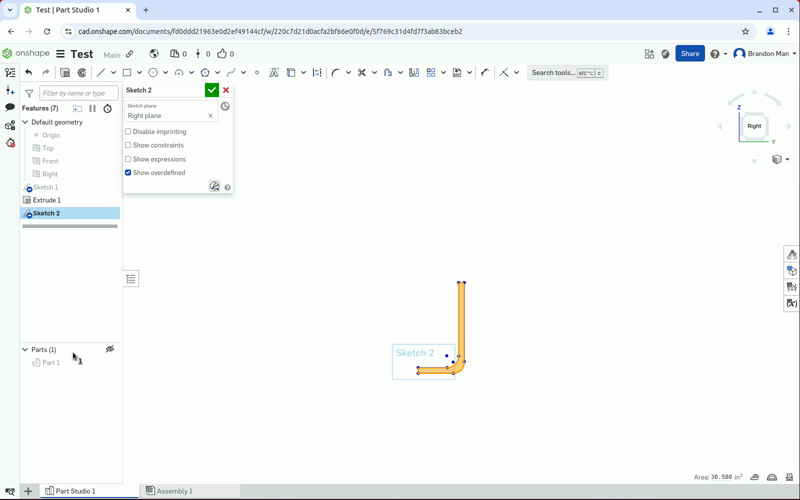
key(shift+y)
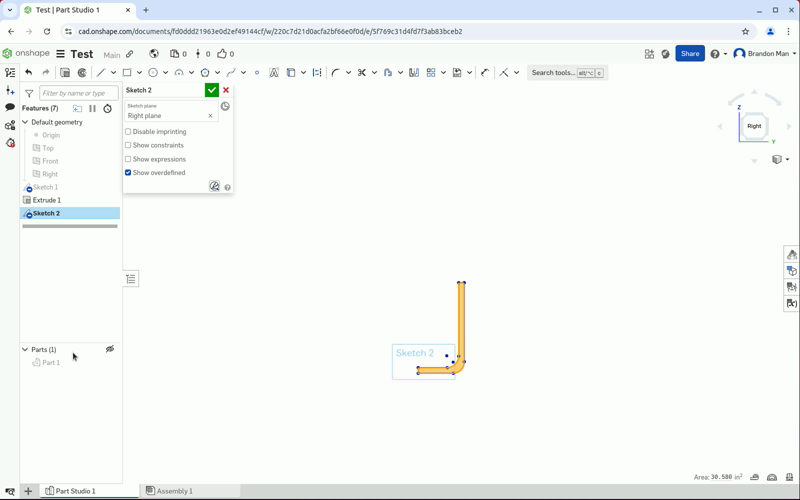
key(shift+e)
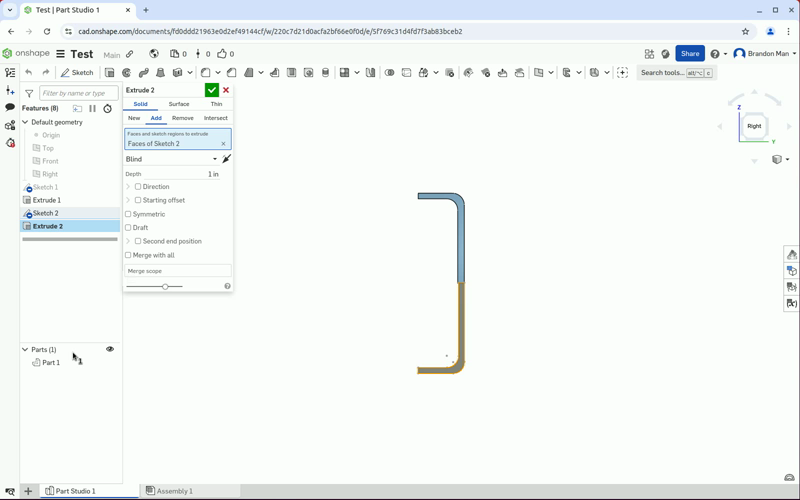
mouse_move(143, 106)
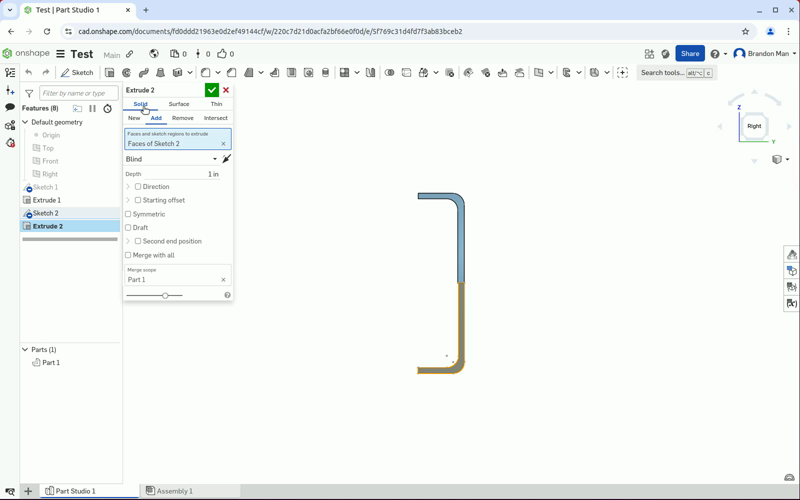
click(143, 106)
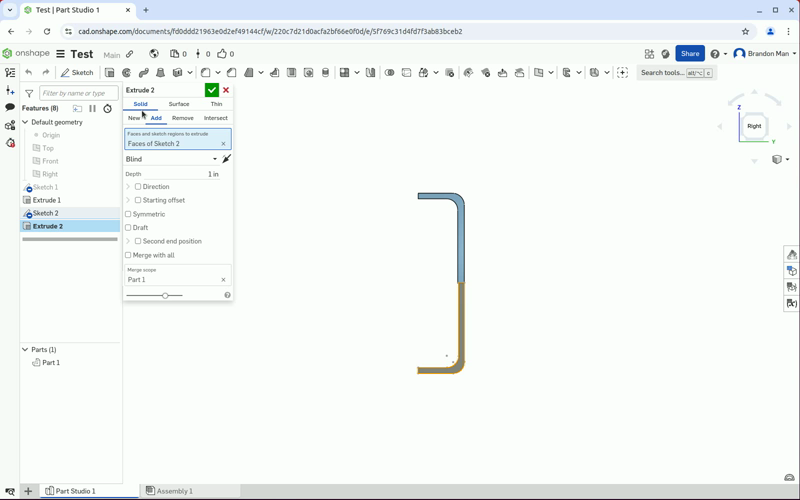
mouse_move(137, 120)
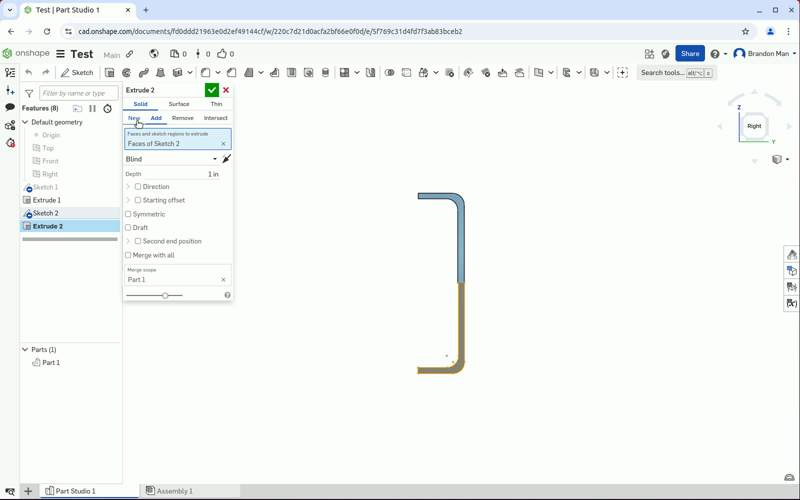
click(137, 120)
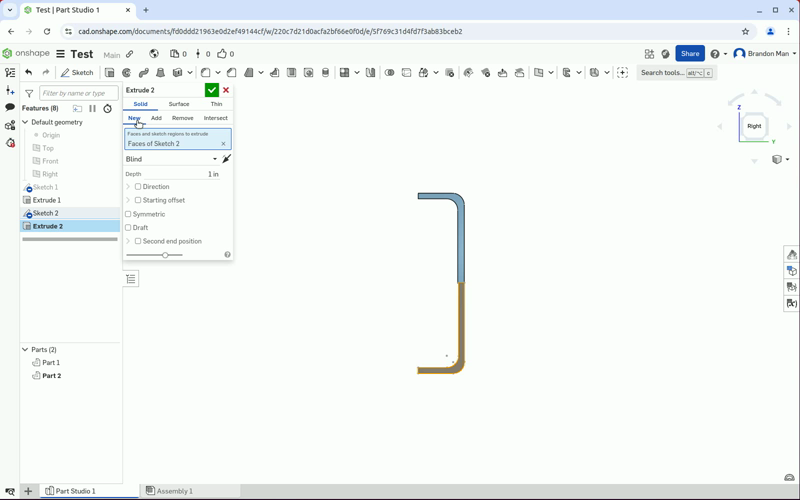
key(tab, 4)
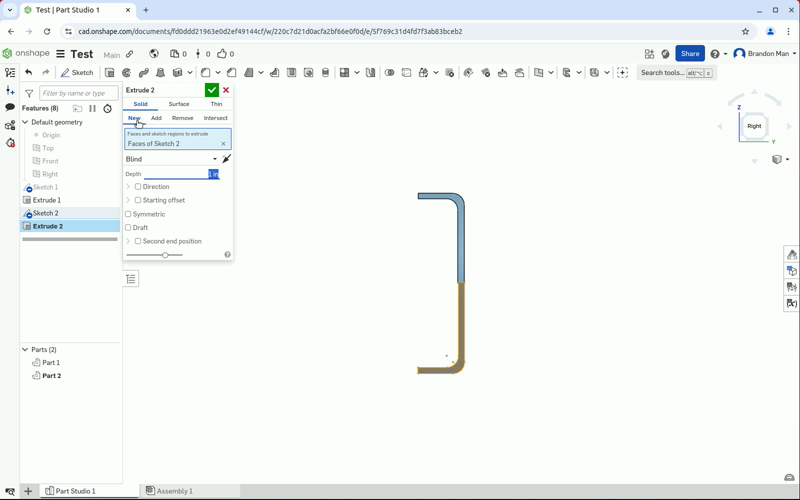
text(46.216)
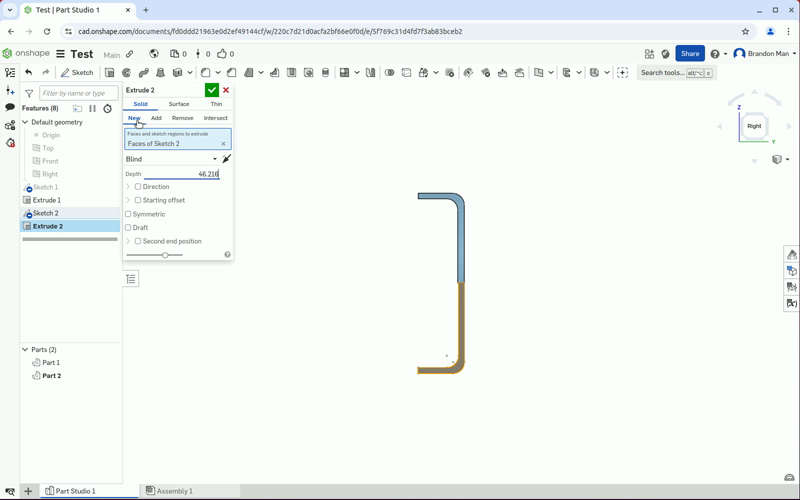
key(tab, 3)
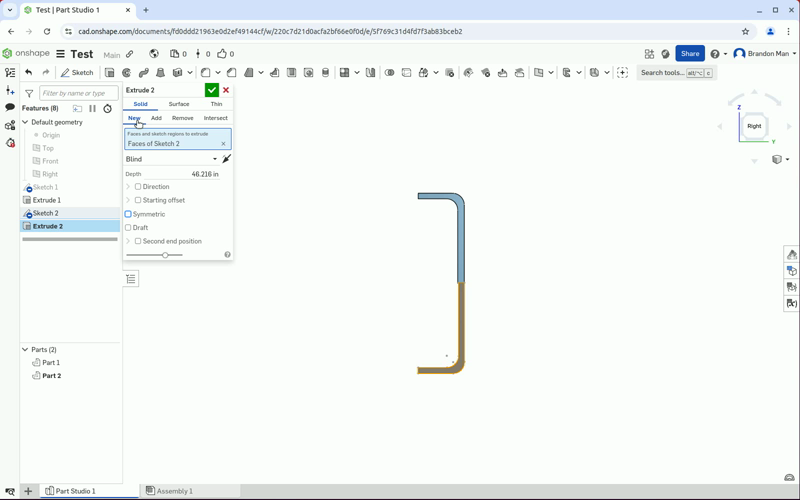
key(space)
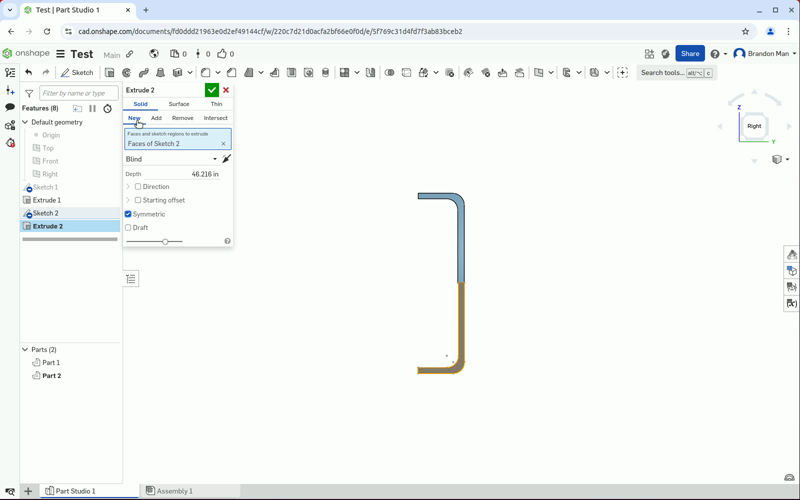
key(enter)
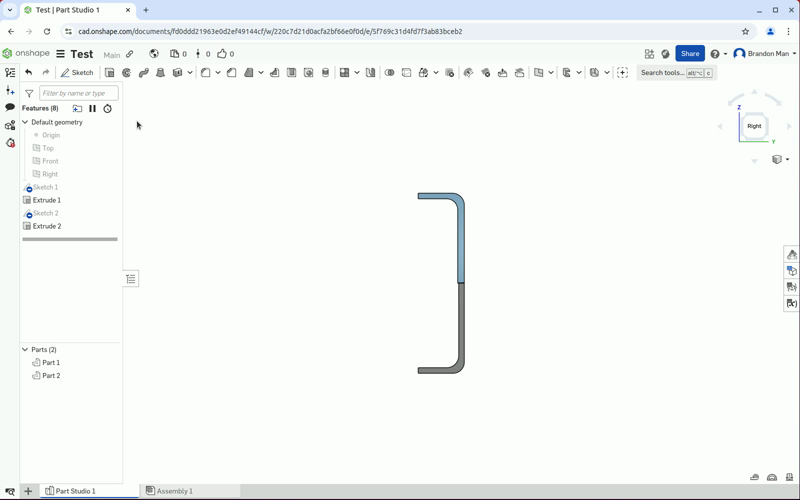
key(shift+h)
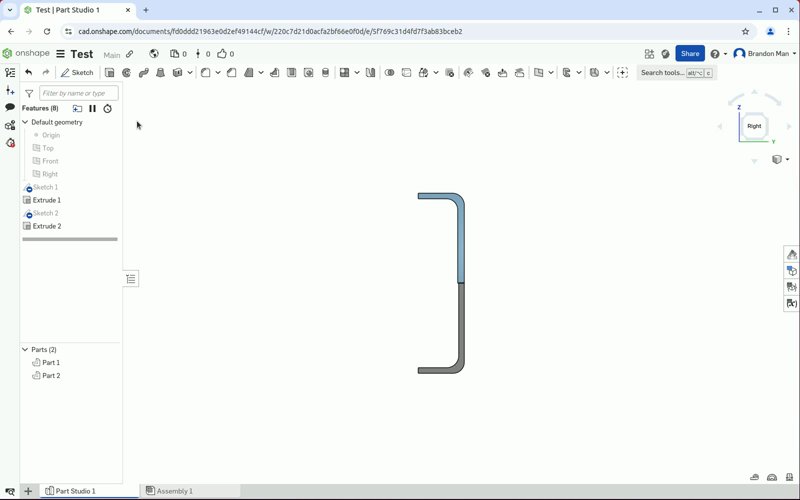
key(shift+h)
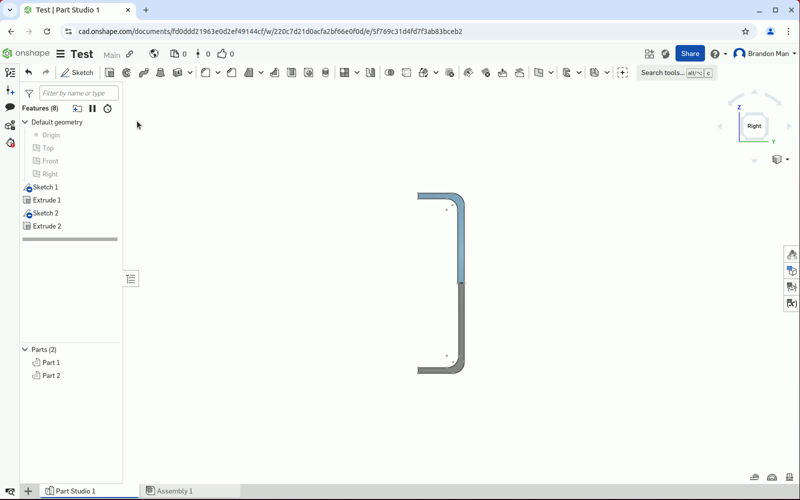
key(shift+7)
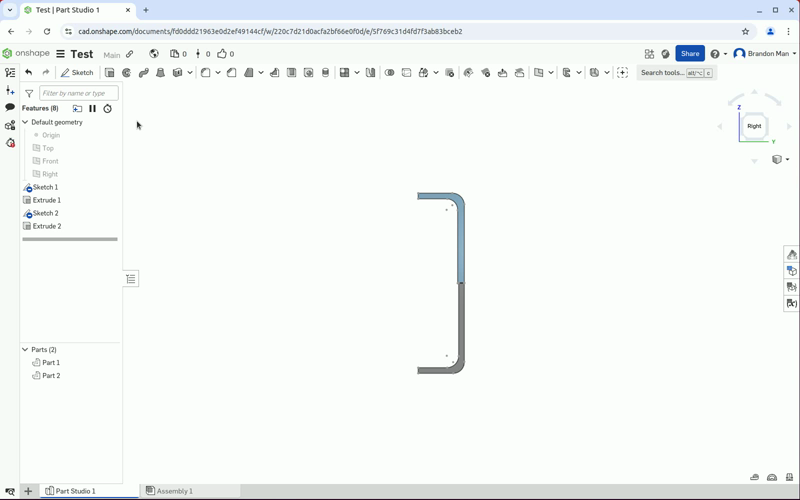
key(right, 2)
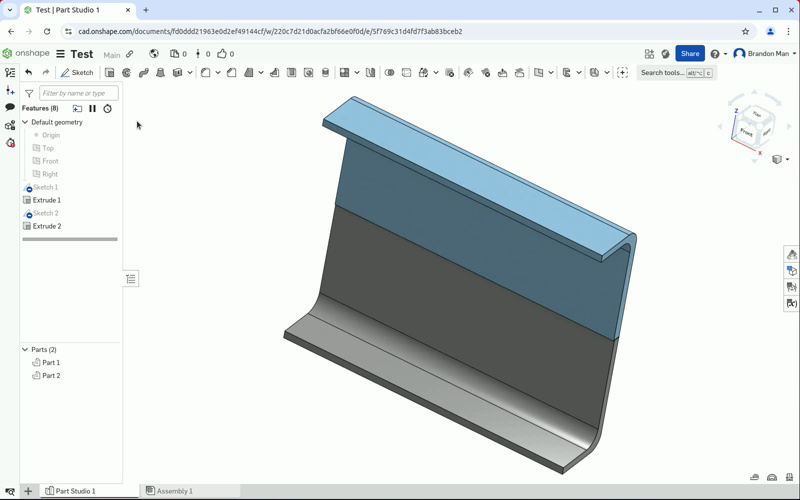
key(down, 2)
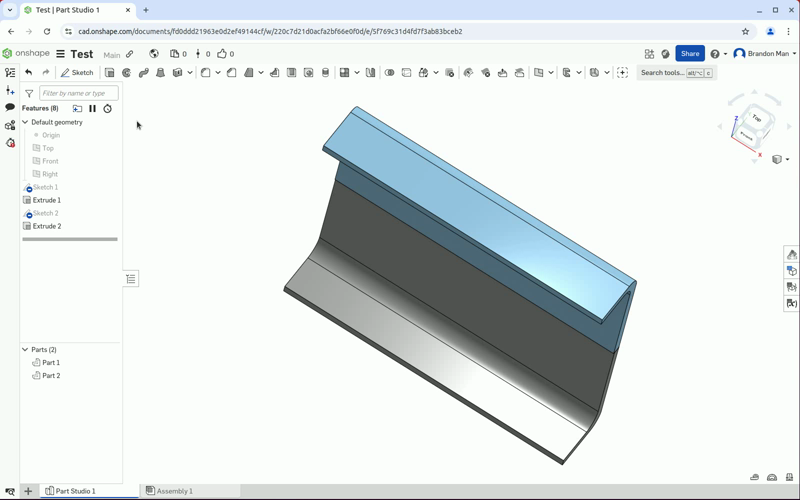
key(up, 2)
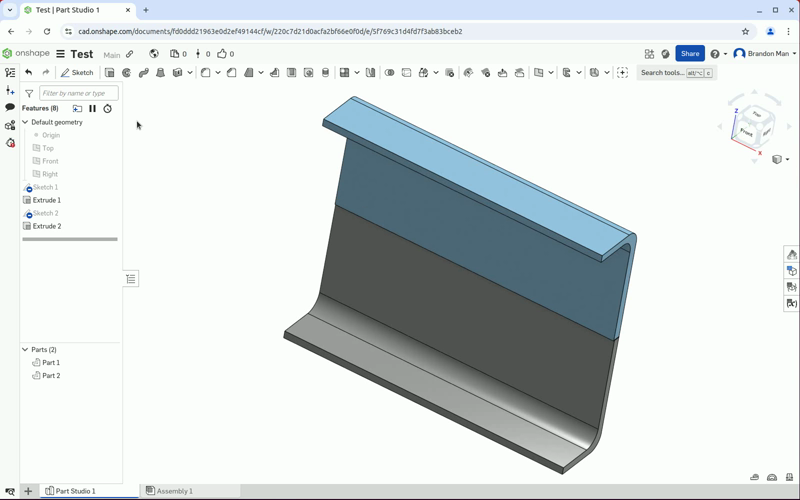
key(left, 2)
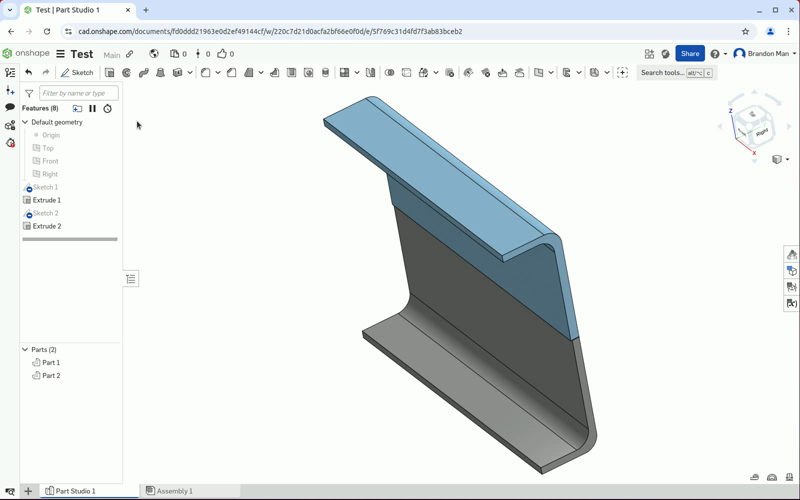
mouse_move(73, 189)
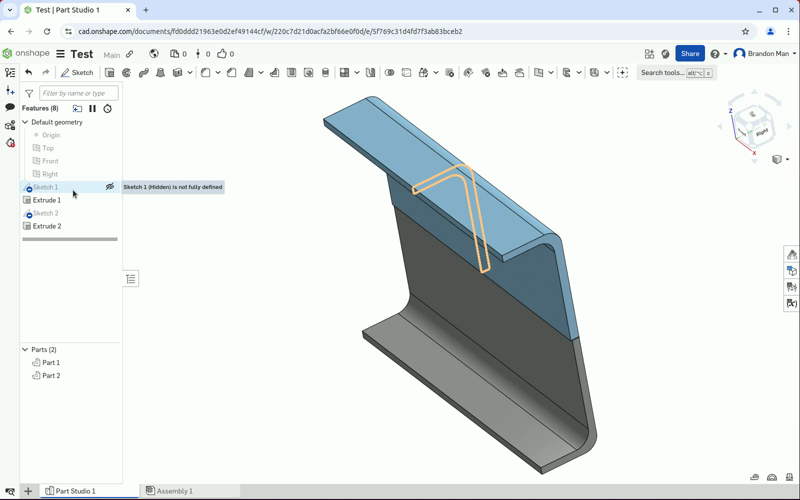
click(73, 189)